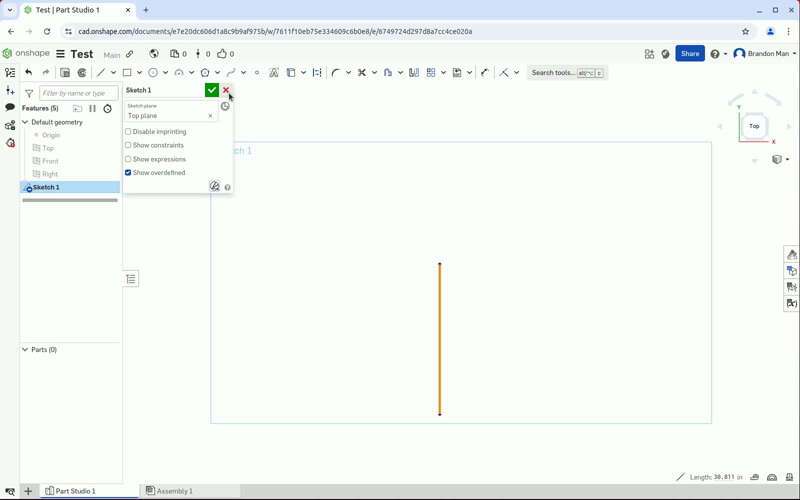
key(shift+h)
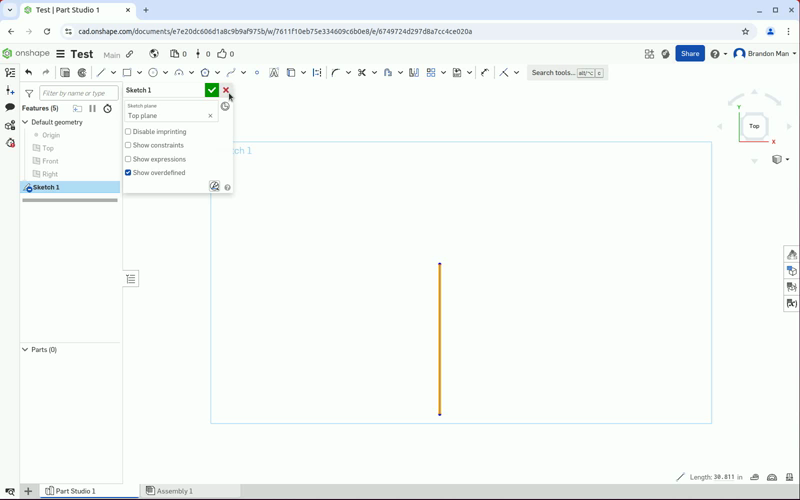
key(shift+s)
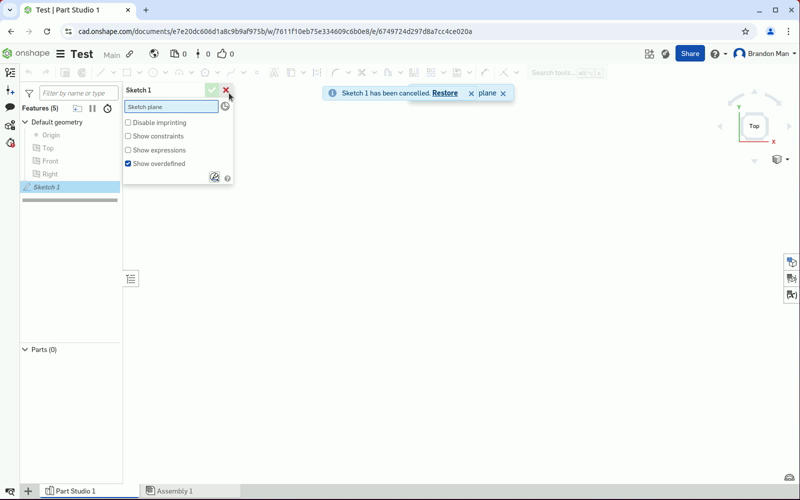
mouse_move(73, 150)
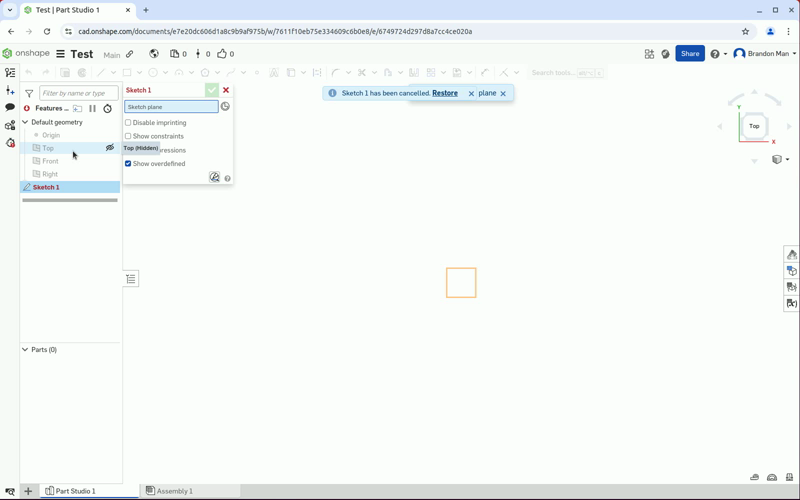
click(73, 150)
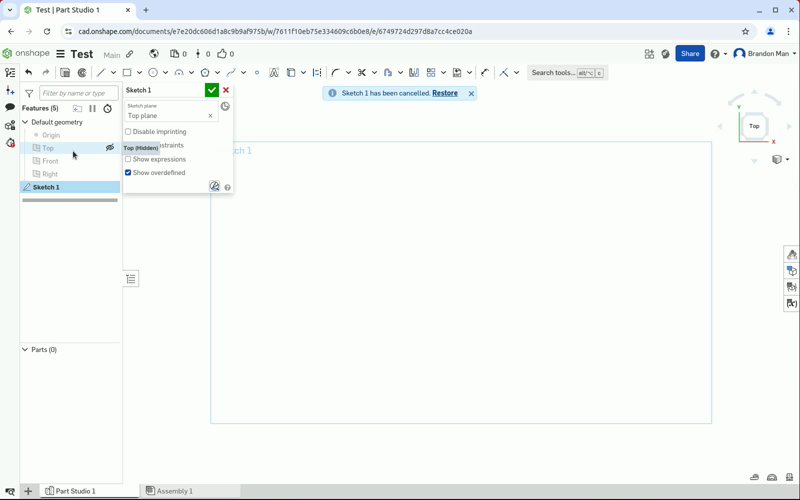
mouse_move(73, 352)
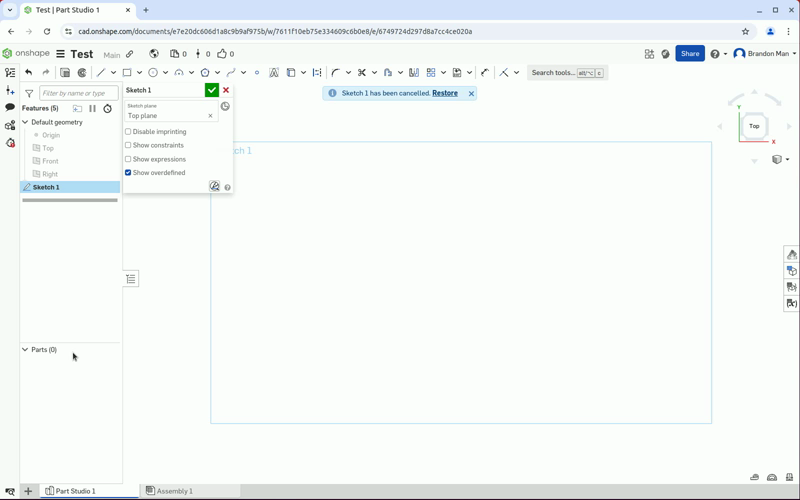
key(y)
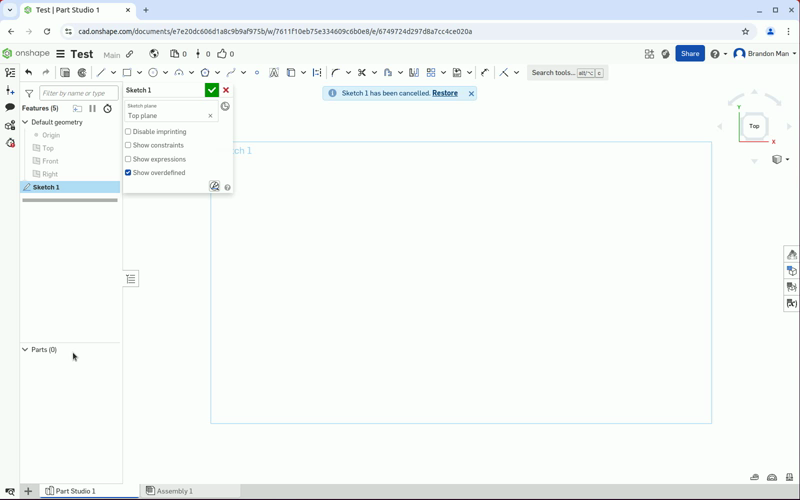
key(l)
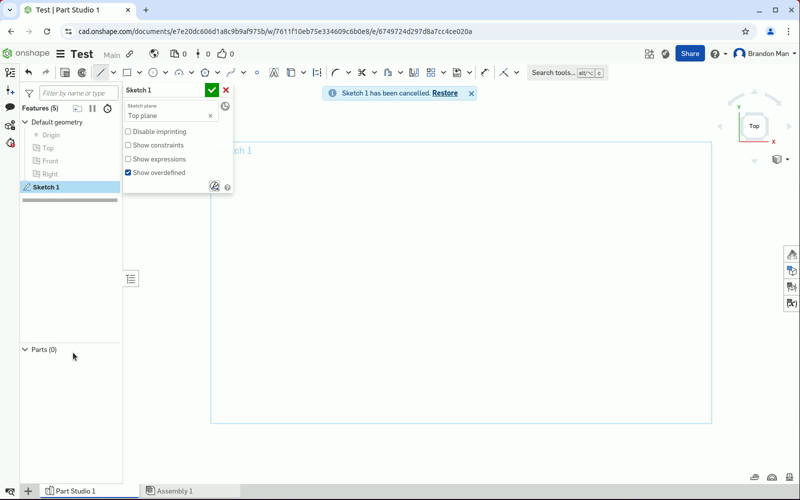
key_down(shift)
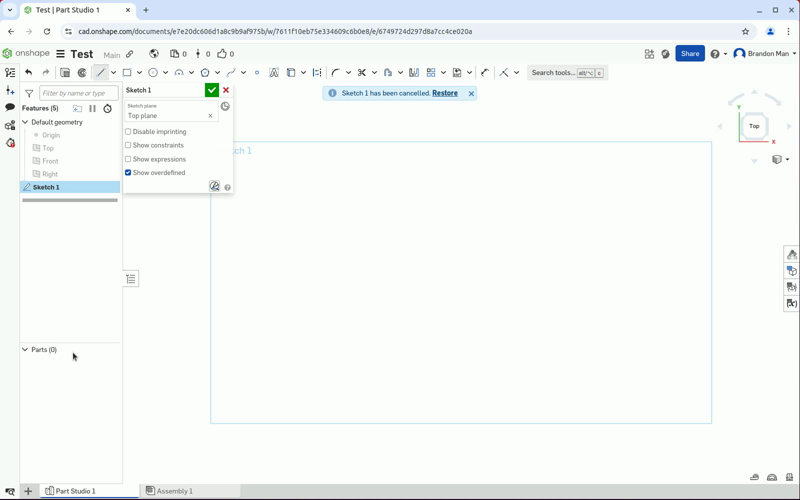
mouse_move(461, 320)
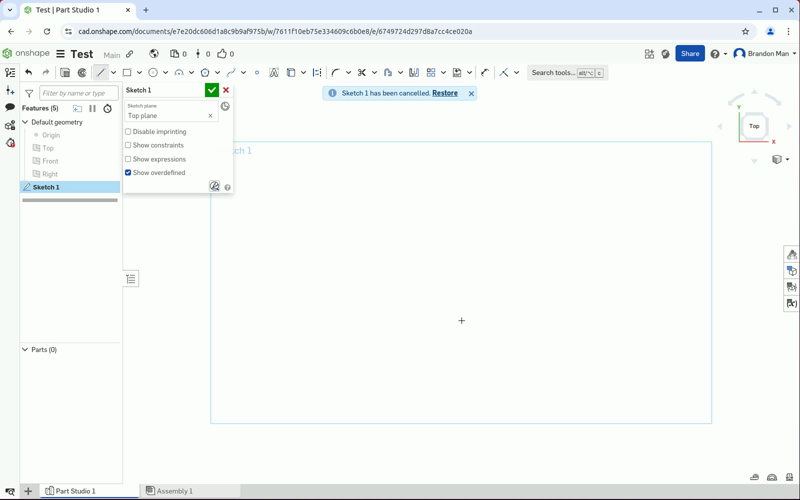
click(461, 320)
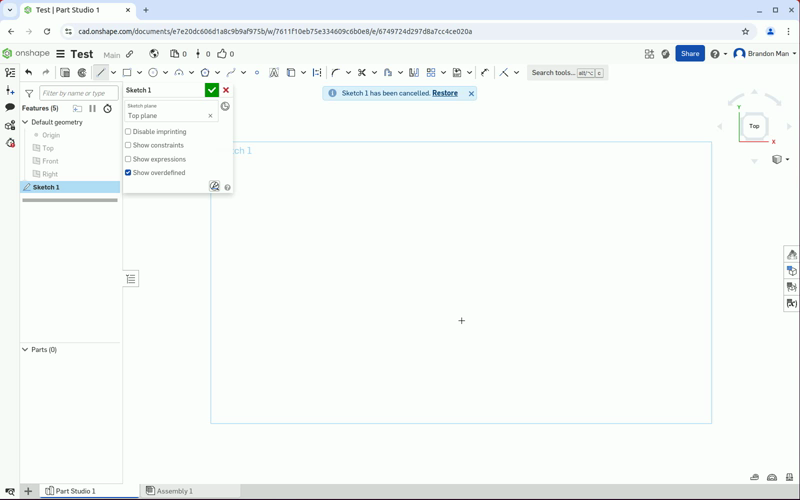
key_up(shift)
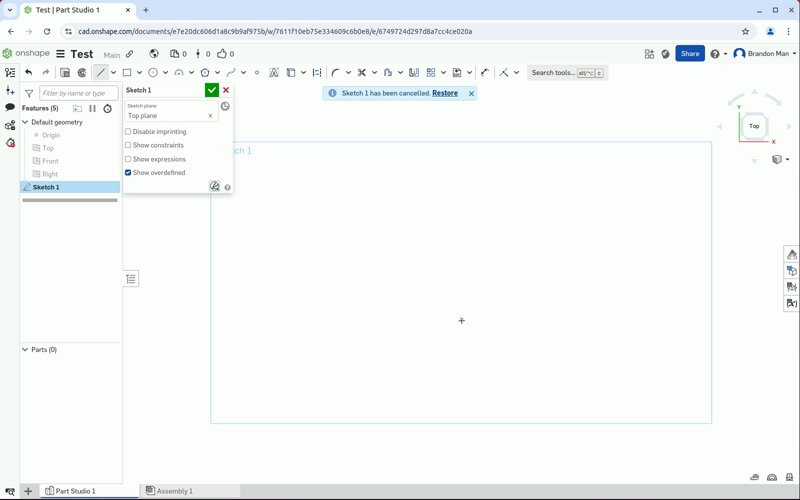
key_down(shift)
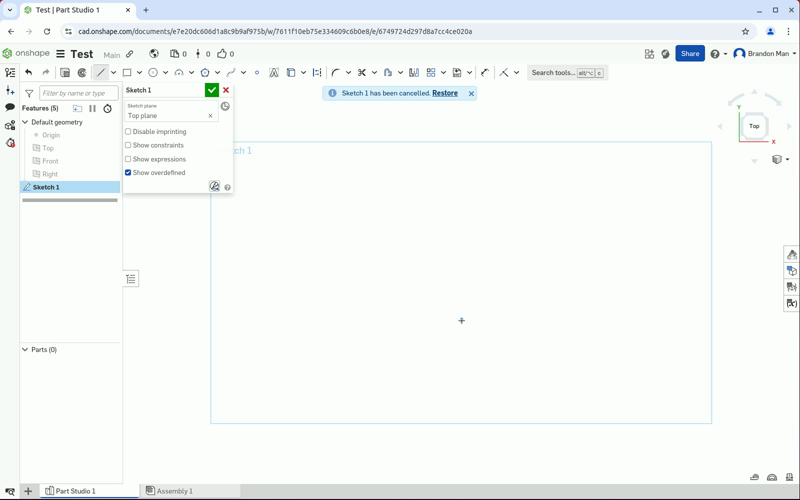
mouse_move(492, 320)
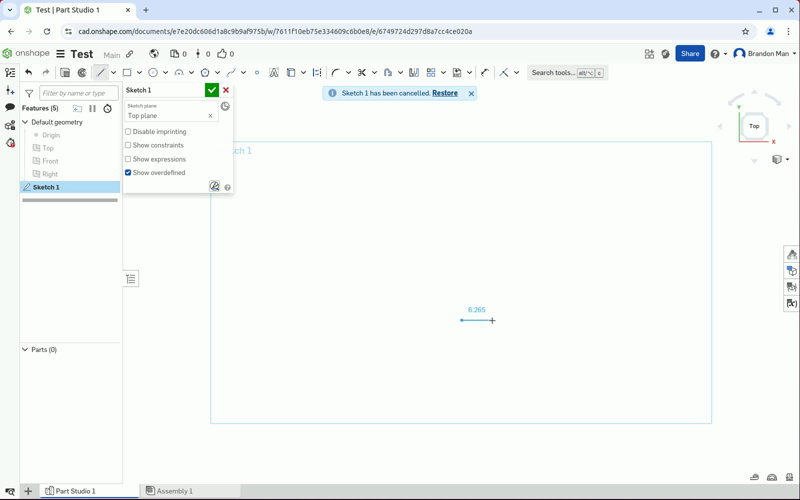
mouse_move(473, 320)
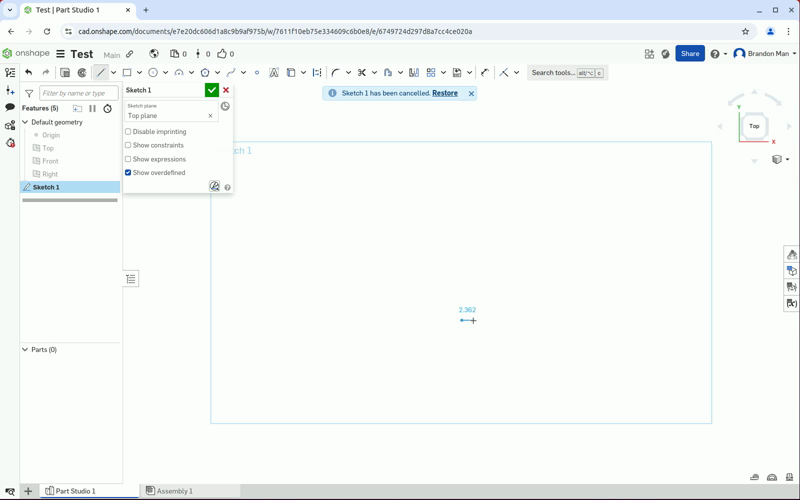
click(473, 320)
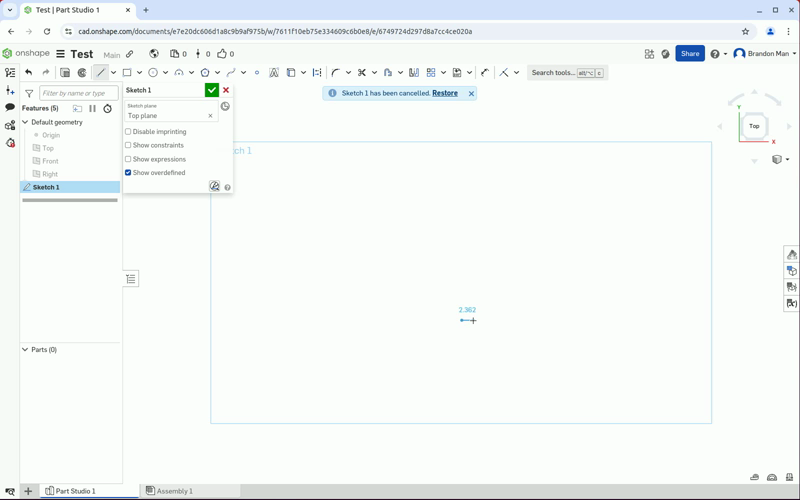
key_up(shift)
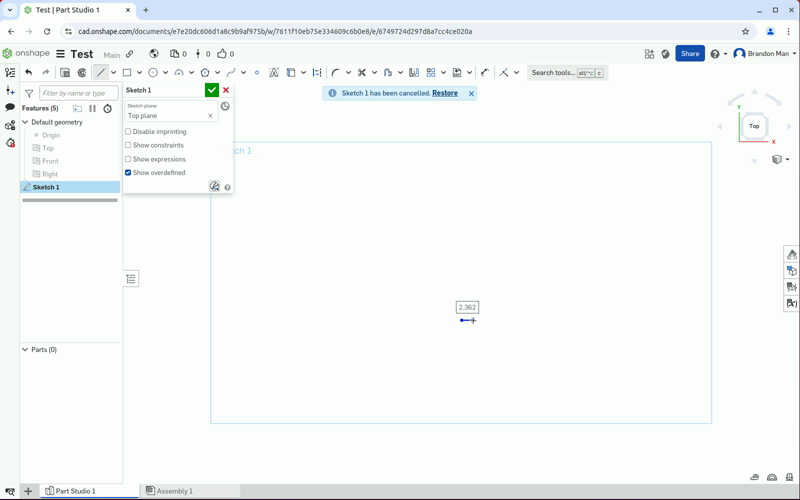
key_down(shift)
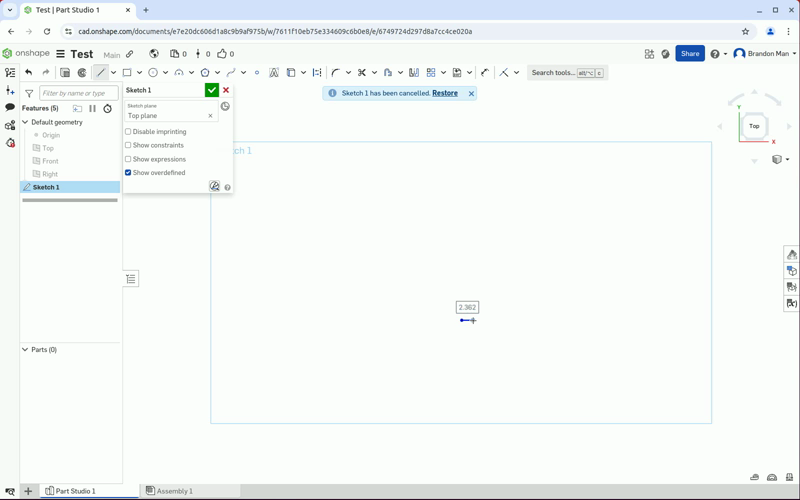
mouse_move(473, 245)
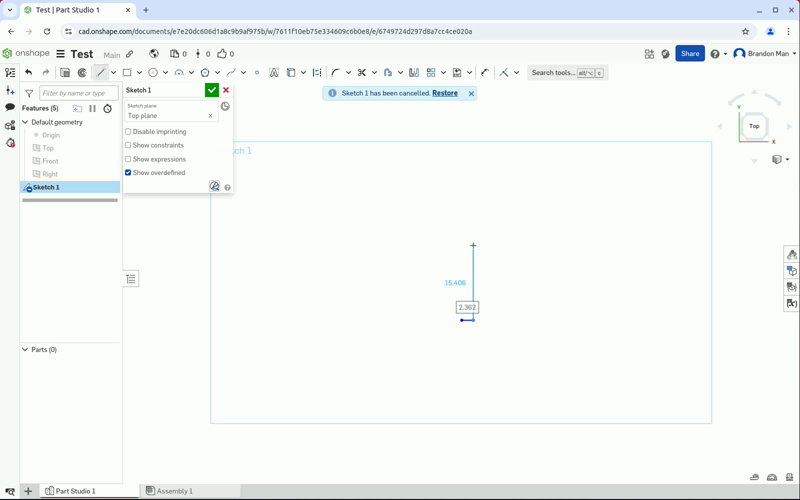
click(473, 245)
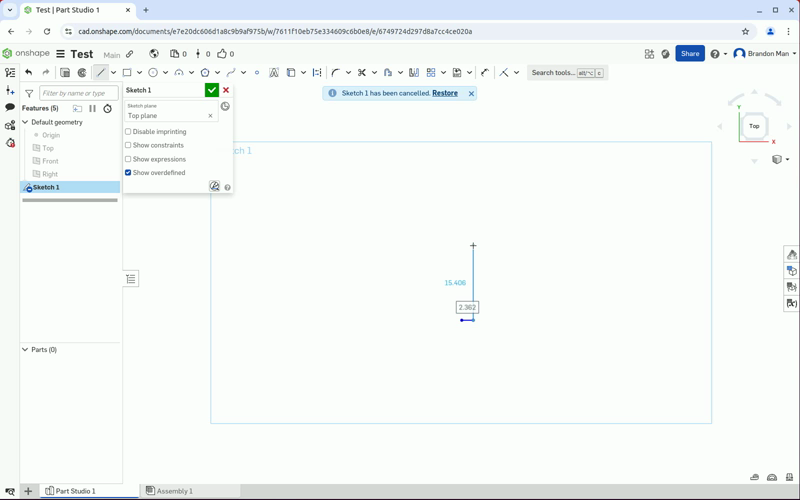
key_up(shift)
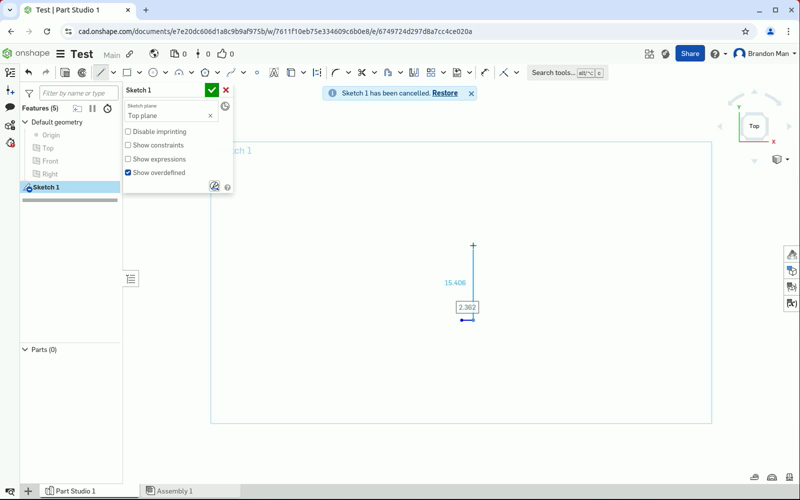
key_down(shift)
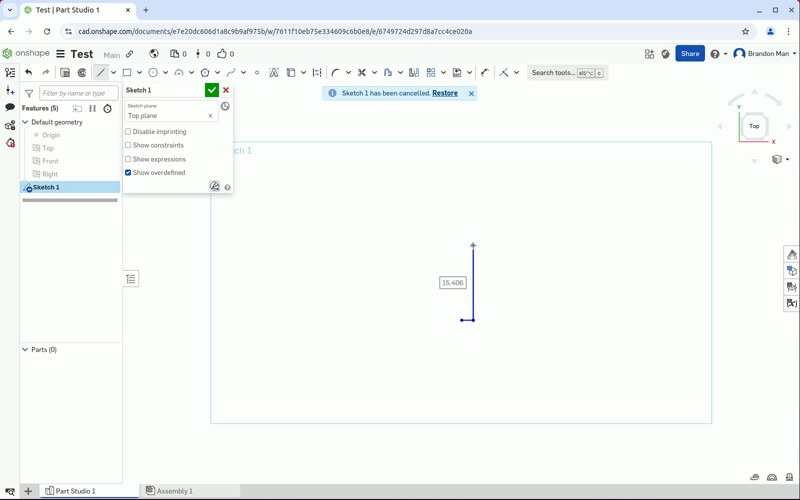
mouse_move(503, 245)
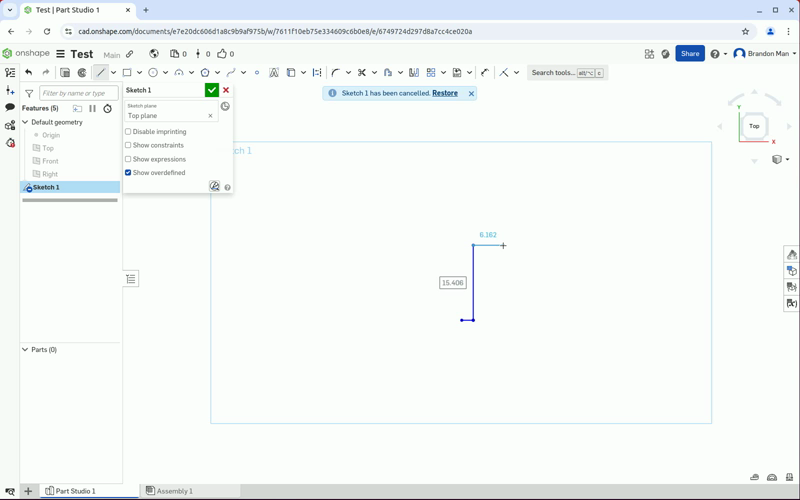
mouse_move(461, 245)
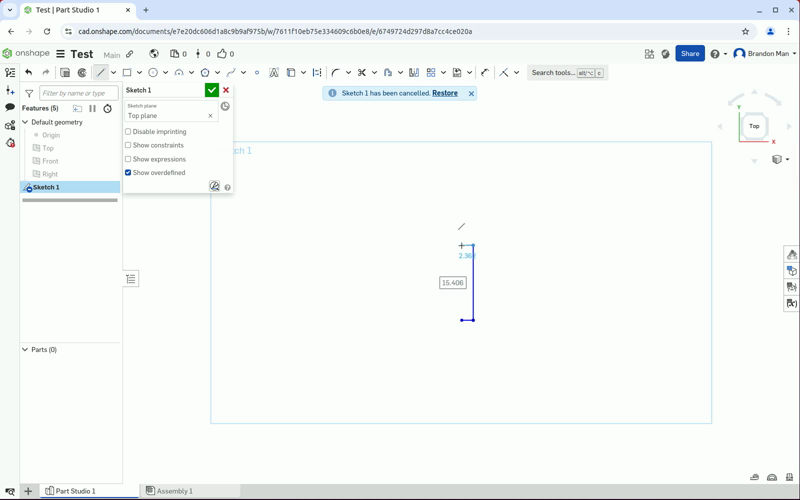
click(461, 245)
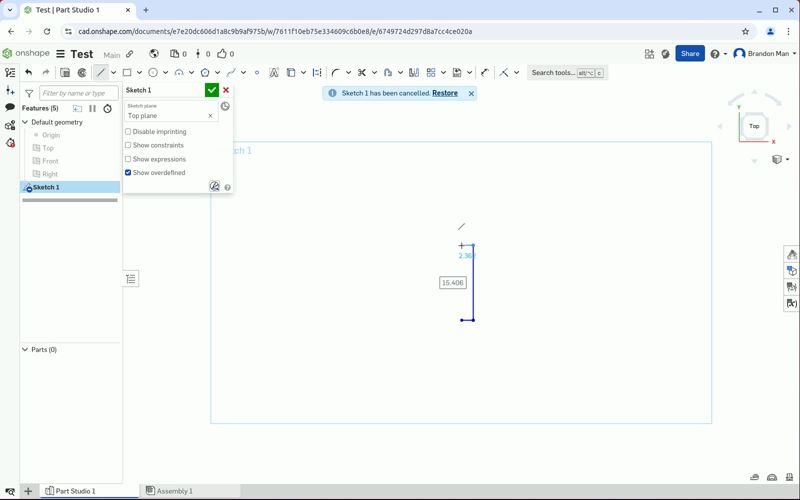
key_up(shift)
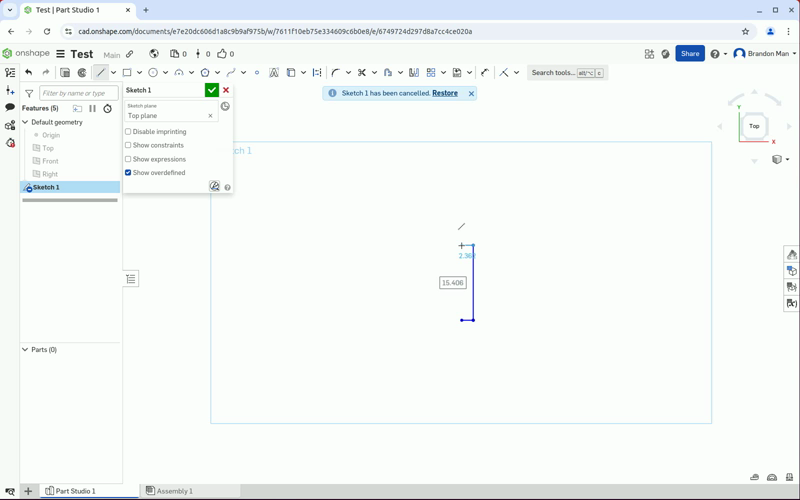
key_down(shift)
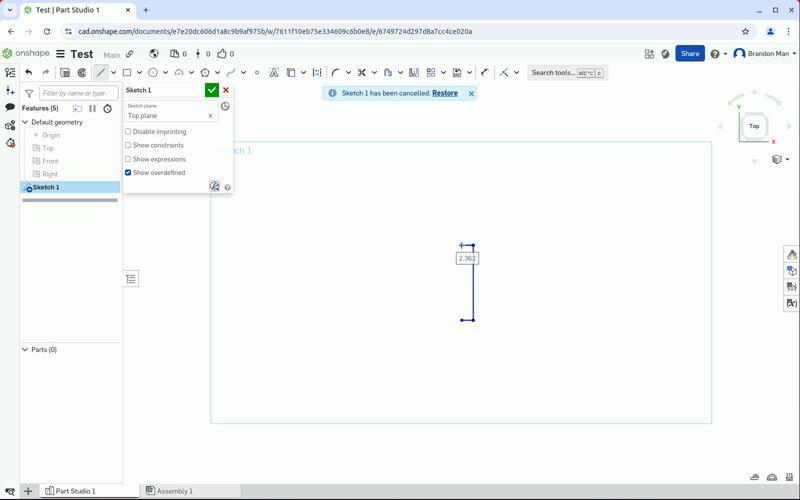
mouse_move(461, 320)
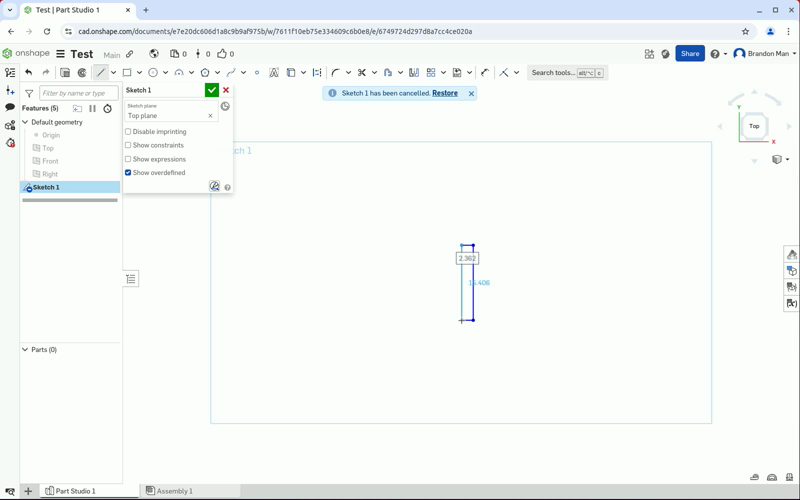
key_up(shift)
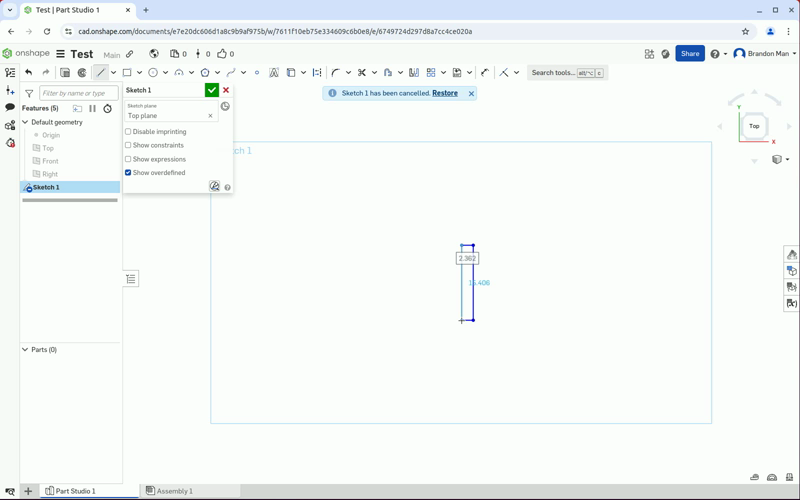
click(461, 320)
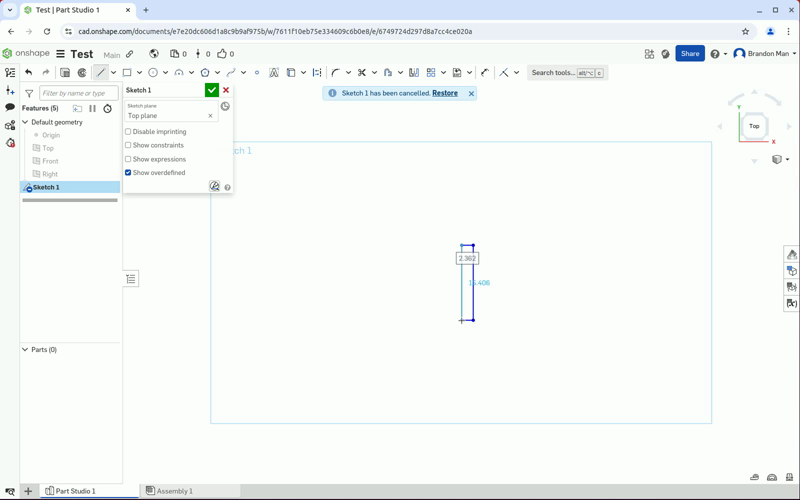
key(esc)
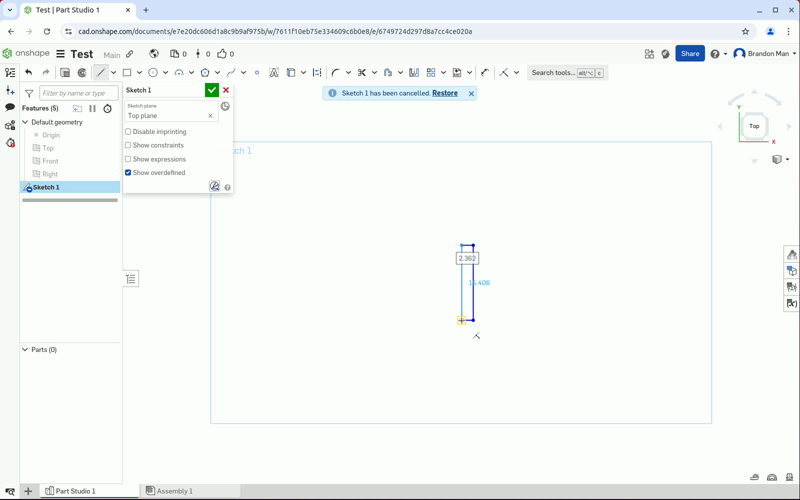
mouse_move(471, 290)
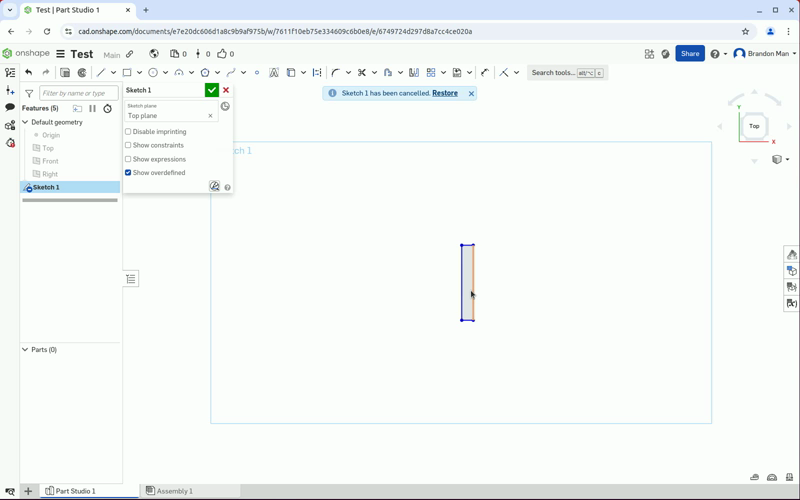
scroll(6)
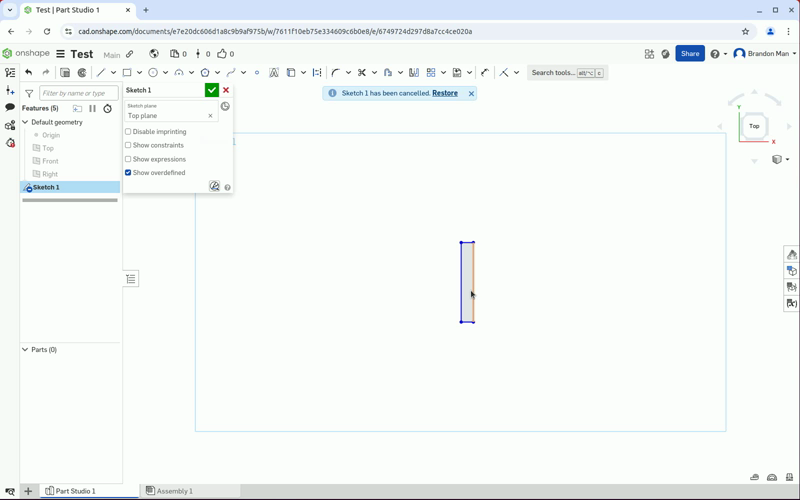
scroll(6)
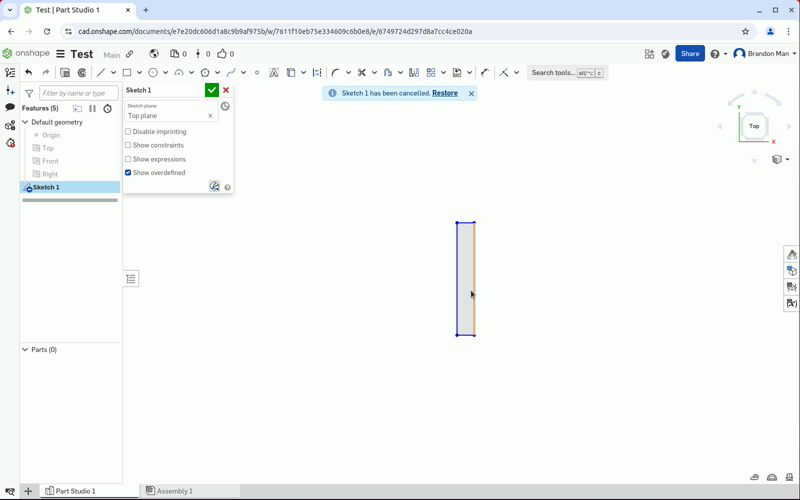
scroll(6)
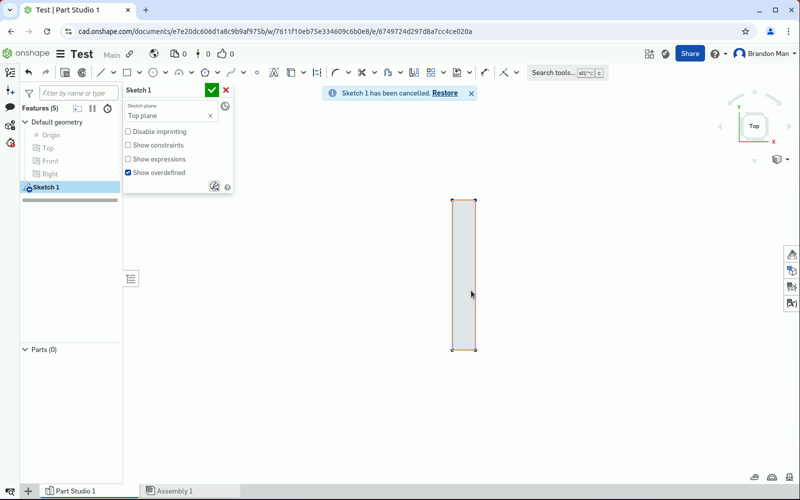
scroll(6)
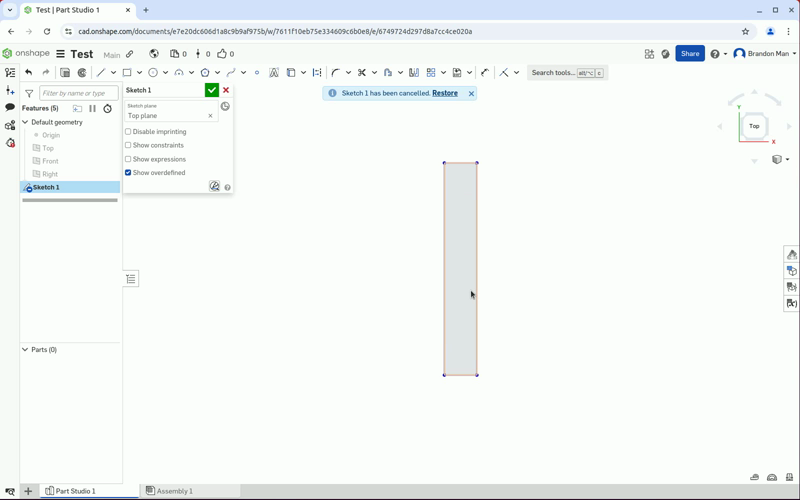
scroll(6)
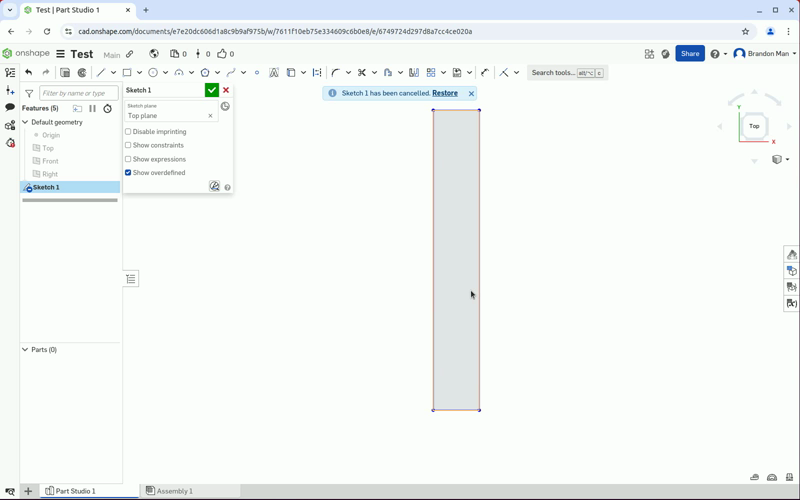
scroll(6)
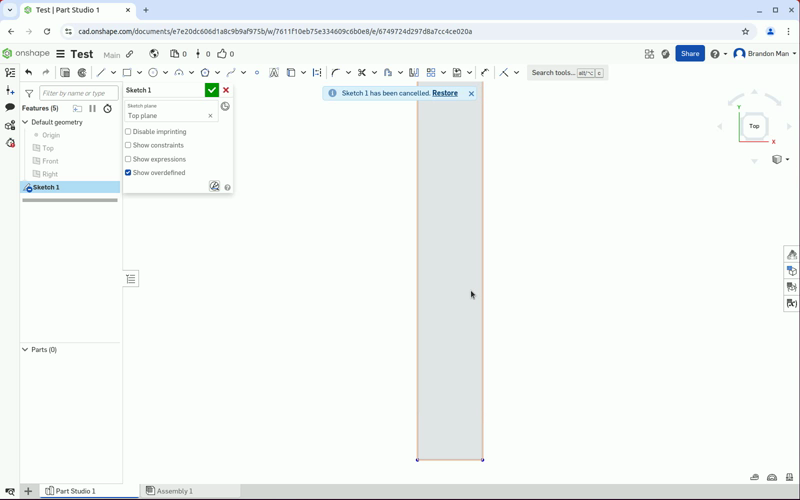
scroll(6)
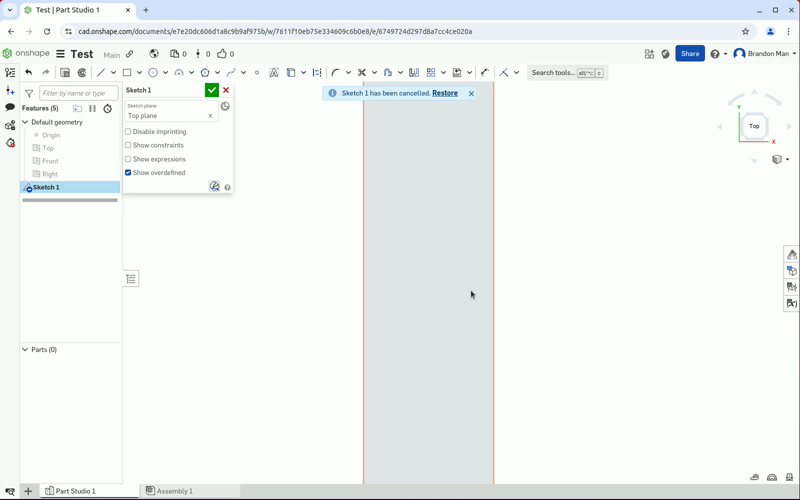
click(471, 290)
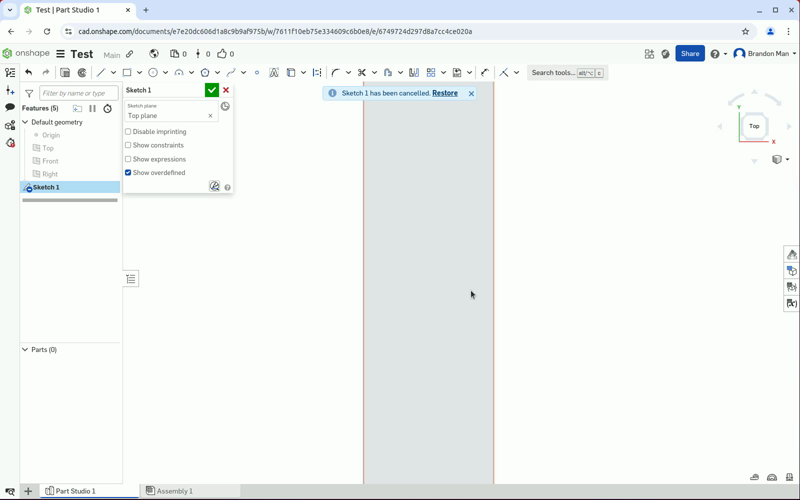
scroll(-6)
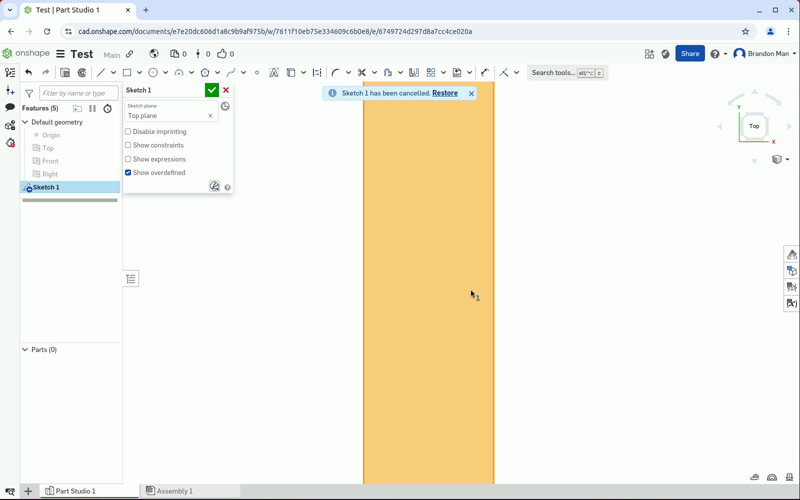
scroll(-6)
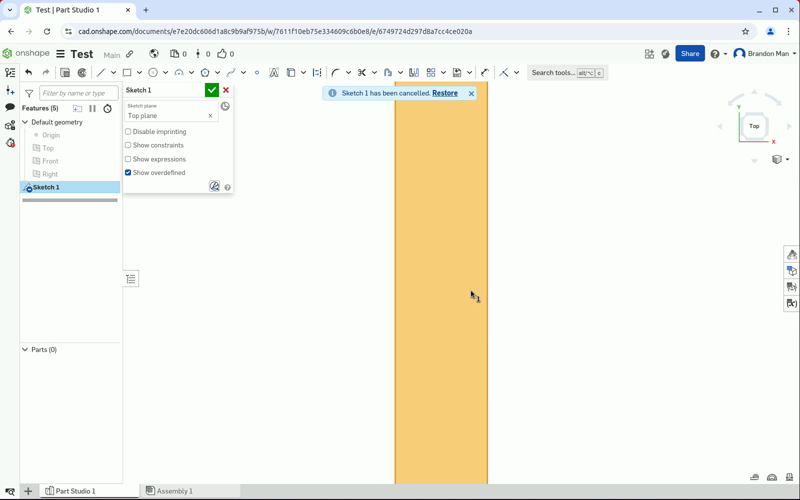
scroll(-6)
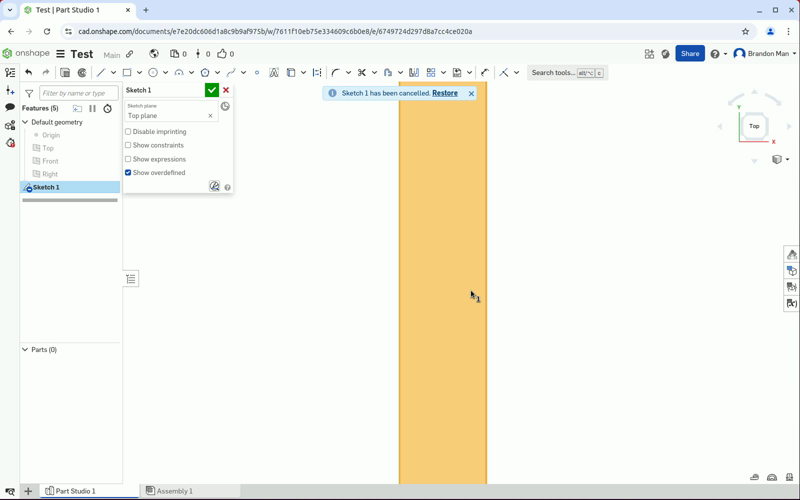
scroll(-6)
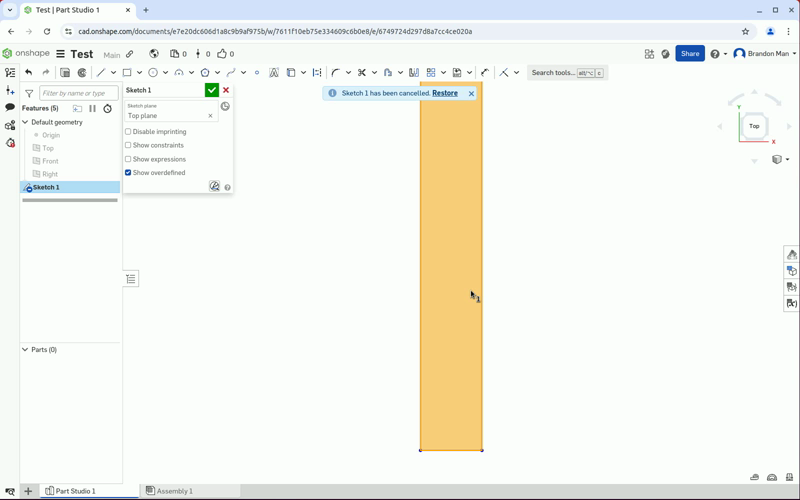
scroll(-6)
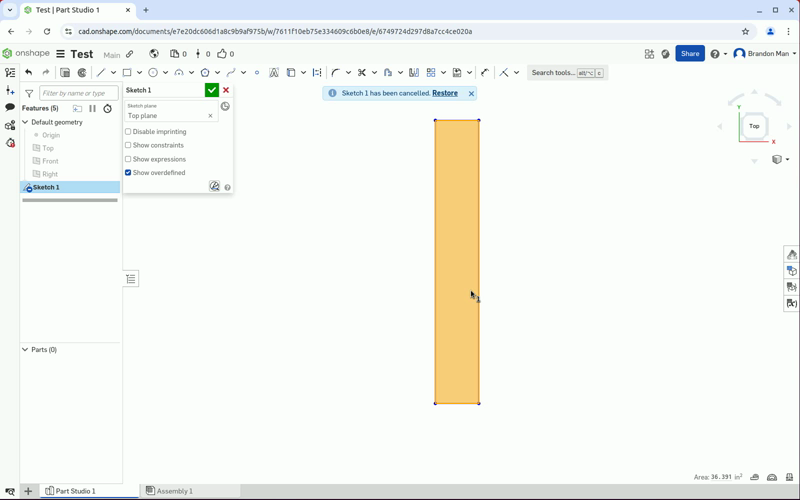
scroll(-6)
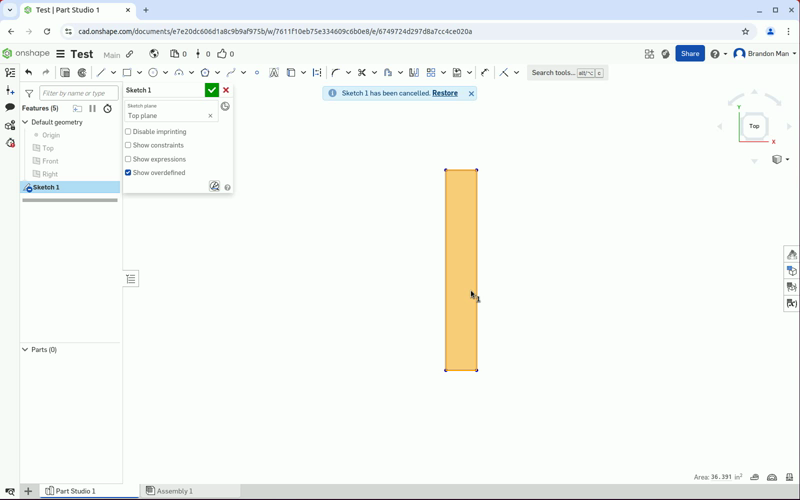
scroll(-6)
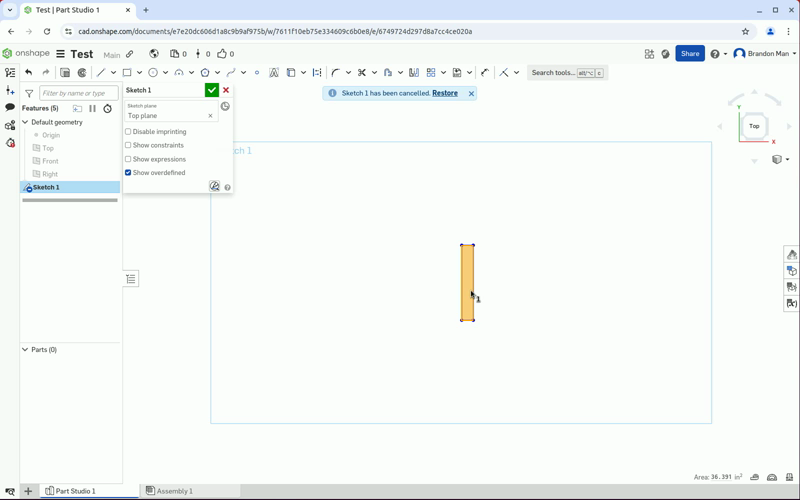
mouse_move(73, 352)
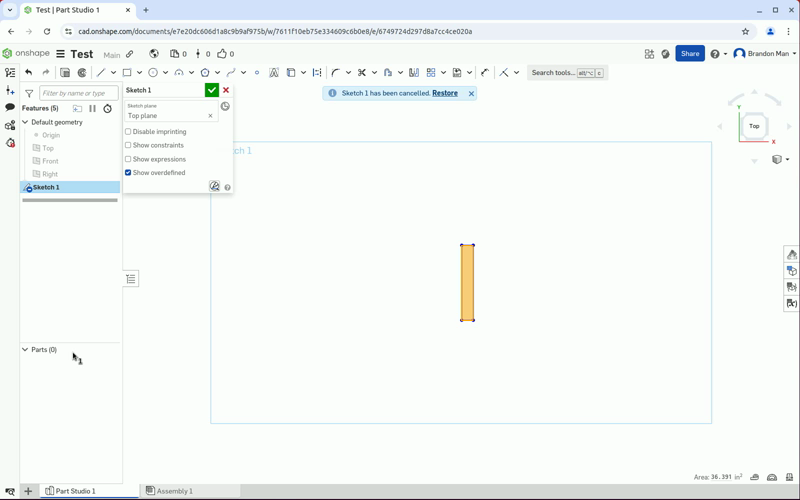
key(shift+y)
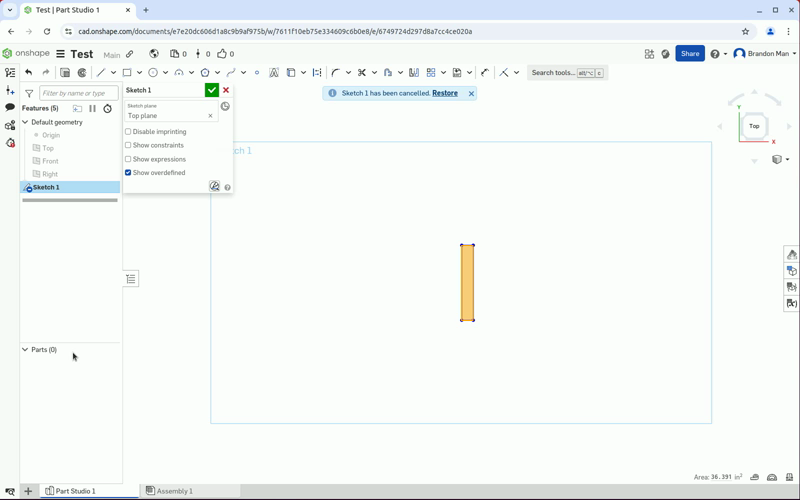
key(shift+e)
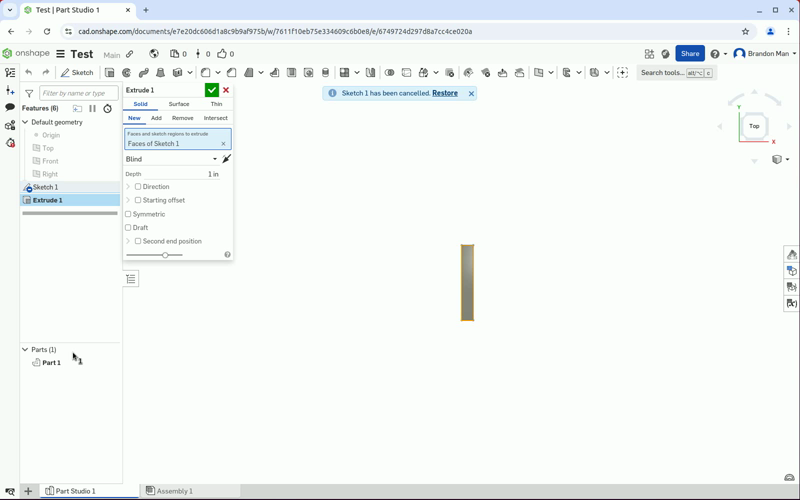
mouse_move(143, 106)
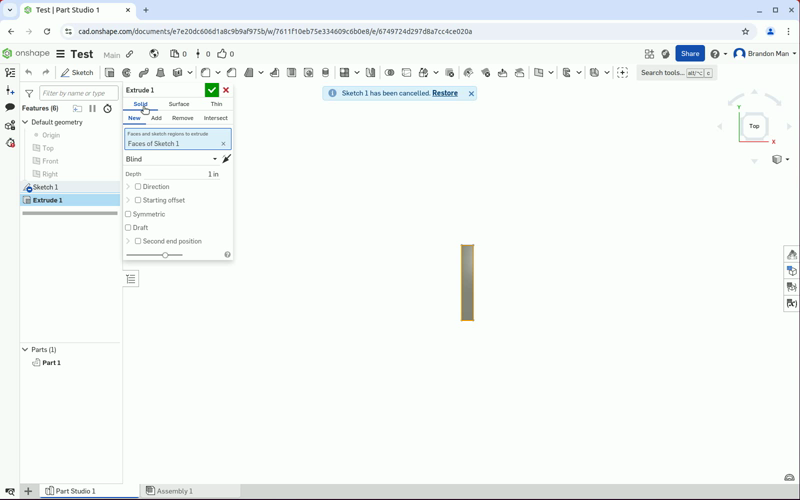
click(143, 106)
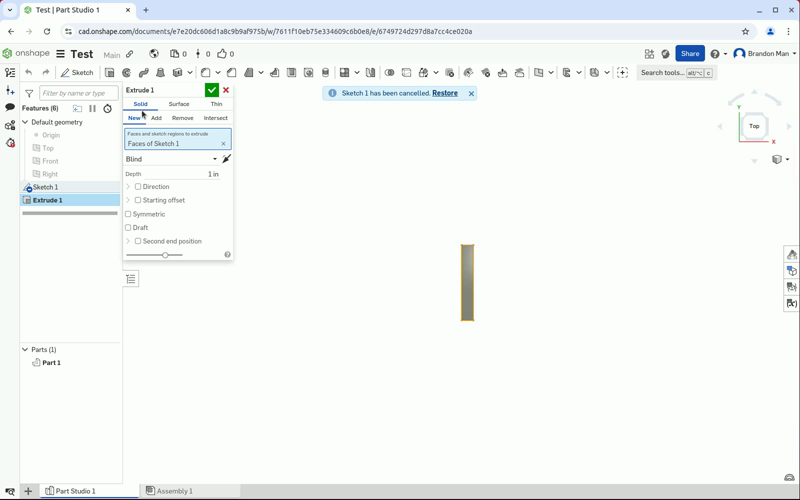
mouse_move(137, 120)
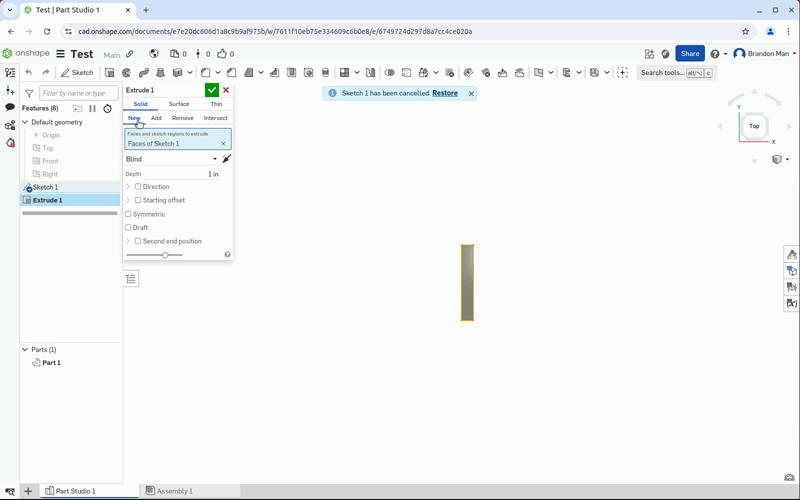
click(137, 120)
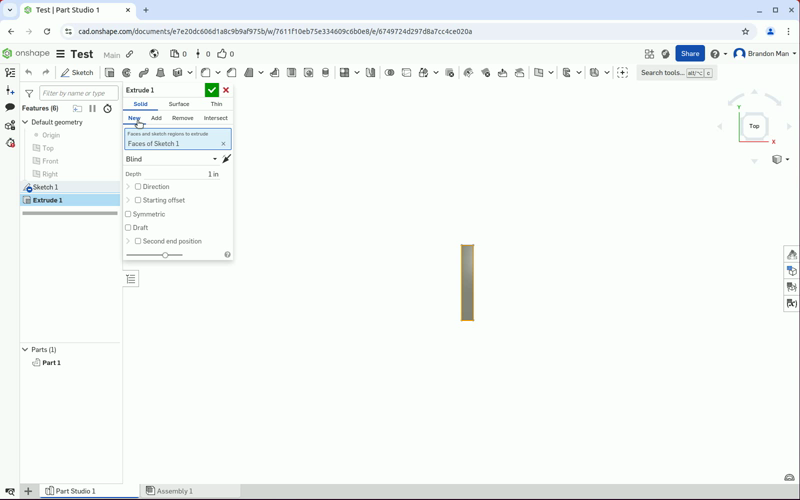
key(tab, 4)
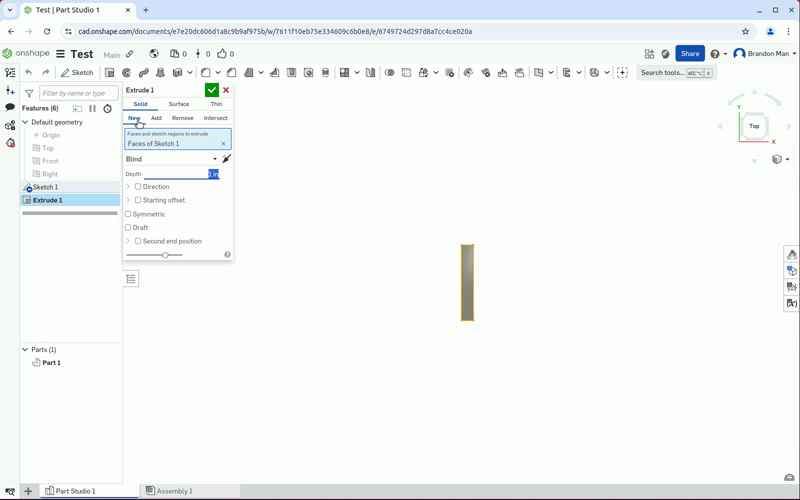
text(3.129)
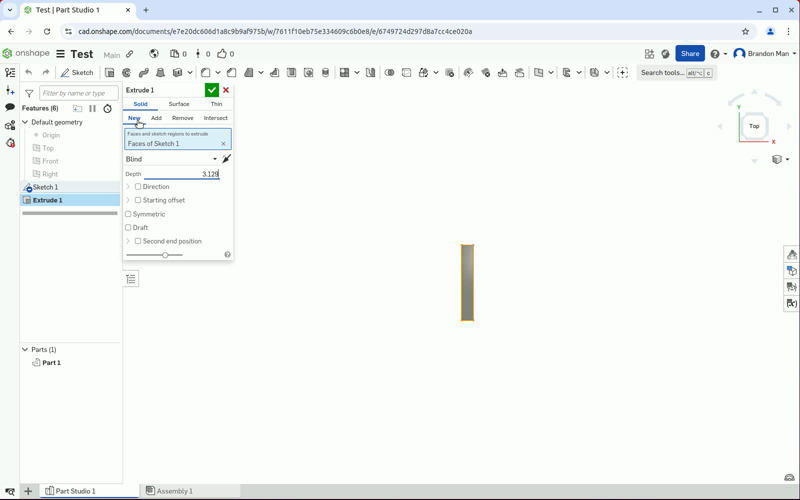
key(enter)
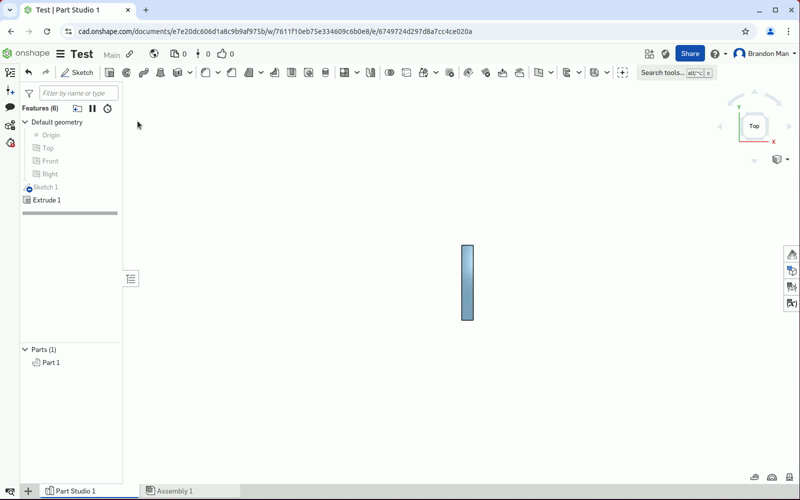
key(shift+h)
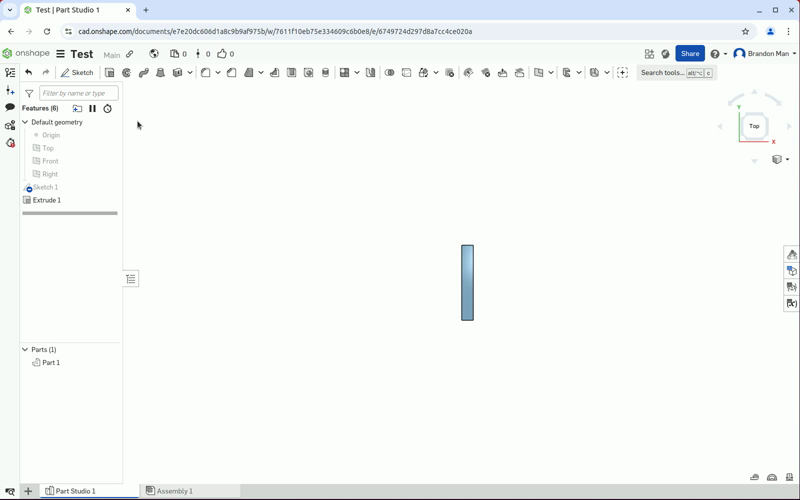
key(shift+h)
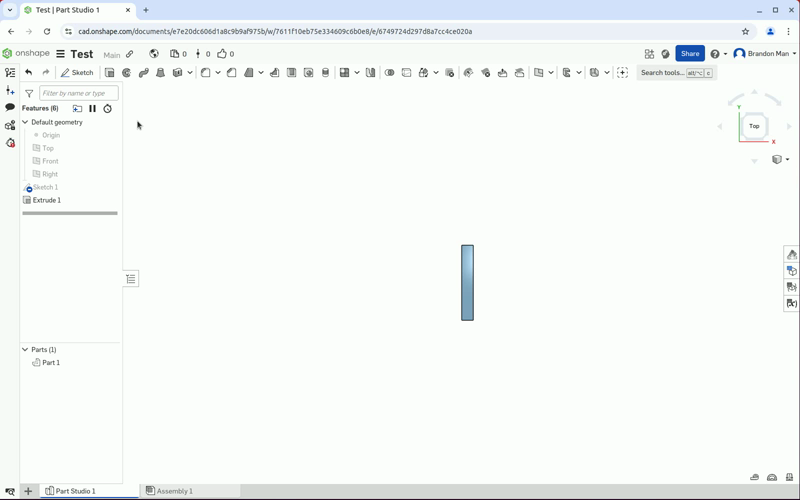
mouse_move(73, 189)
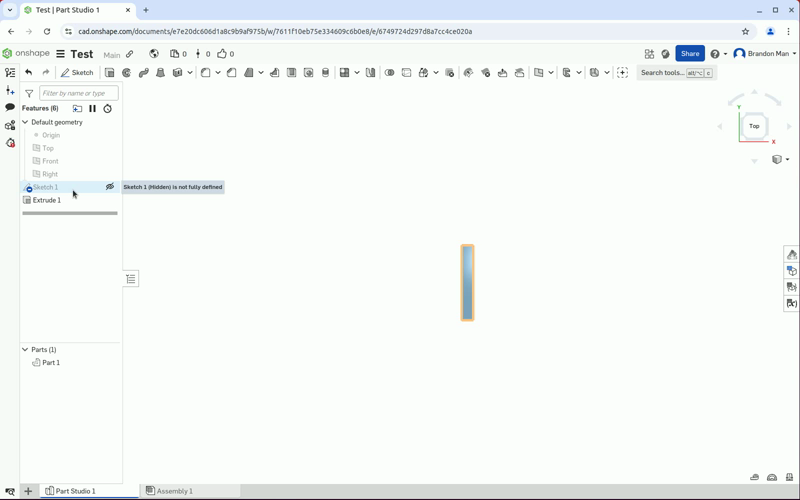
click(73, 189)
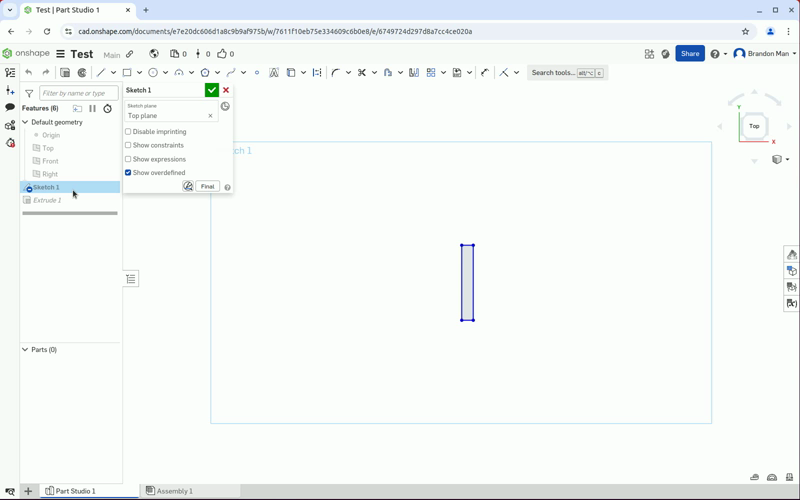
mouse_move(229, 92)
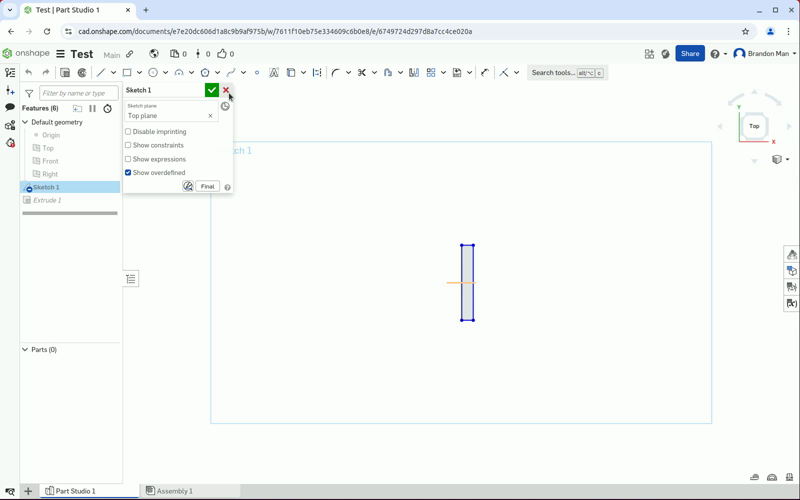
click(229, 92)
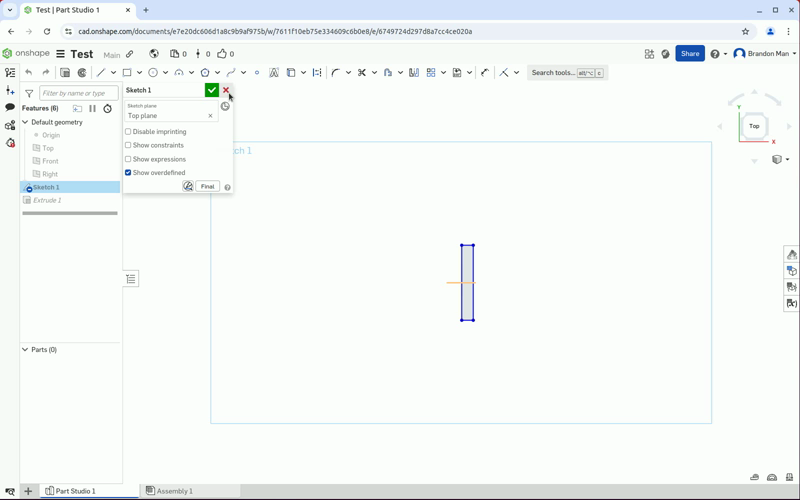
key(shift+s)
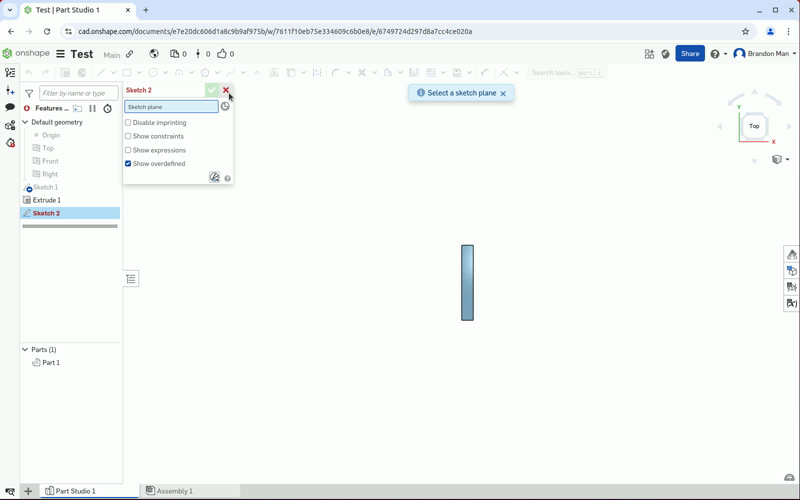
mouse_move(73, 150)
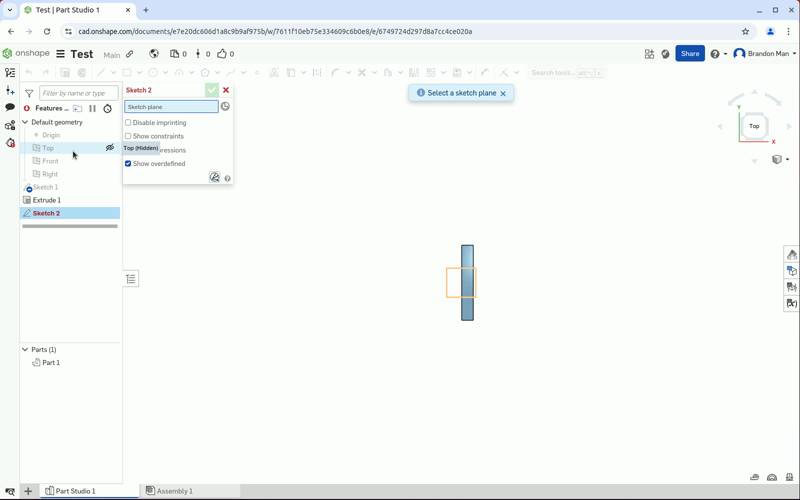
click(73, 150)
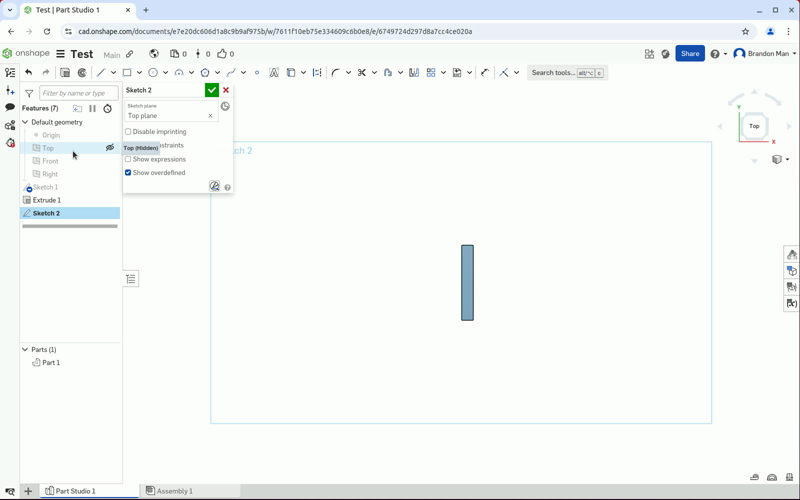
mouse_move(73, 352)
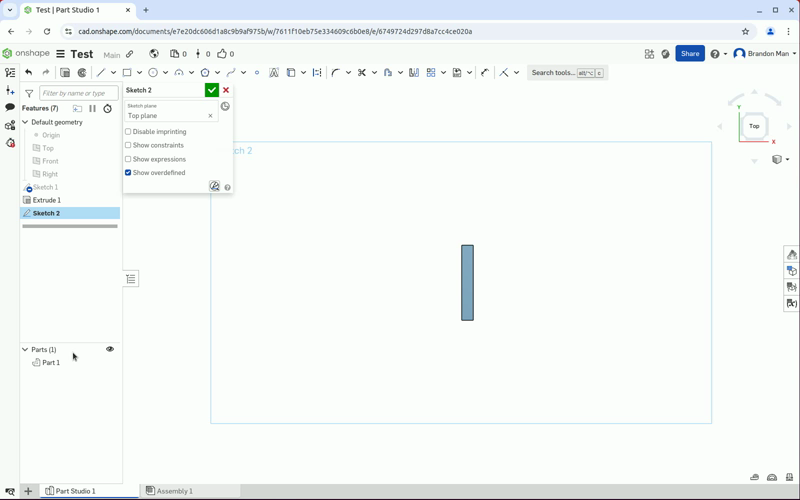
key(y)
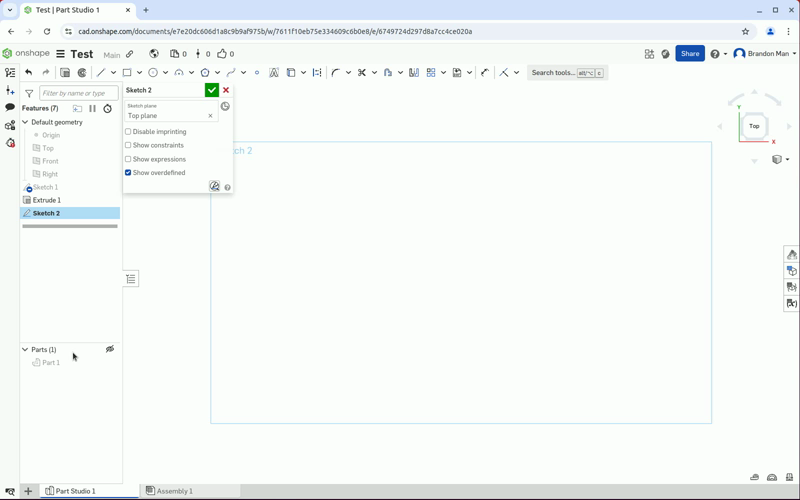
key(l)
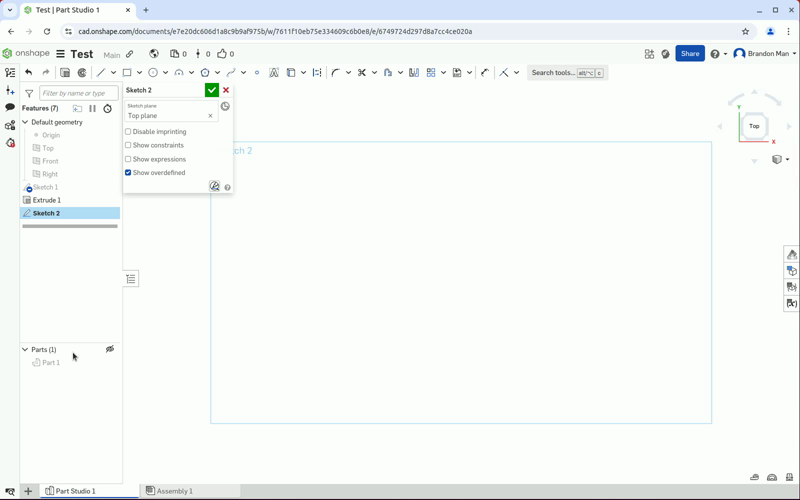
key_down(shift)
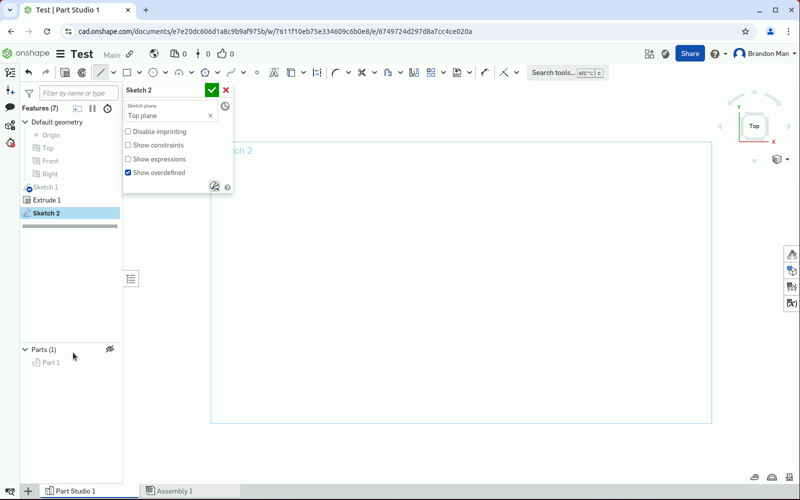
mouse_move(449, 320)
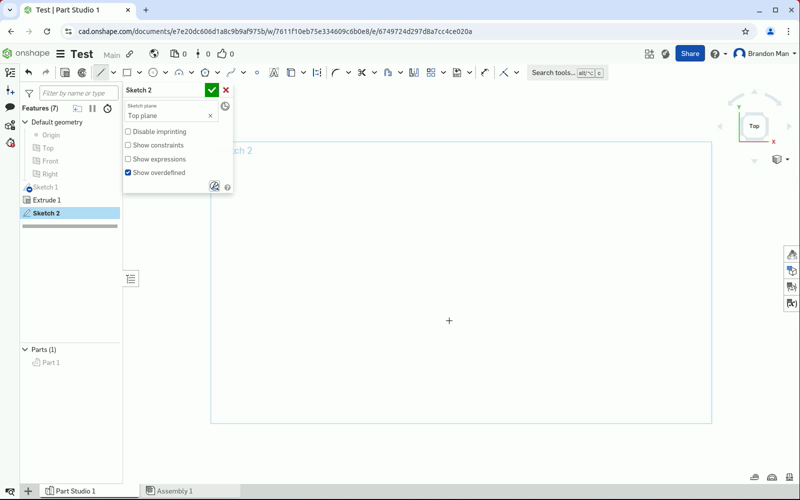
click(449, 320)
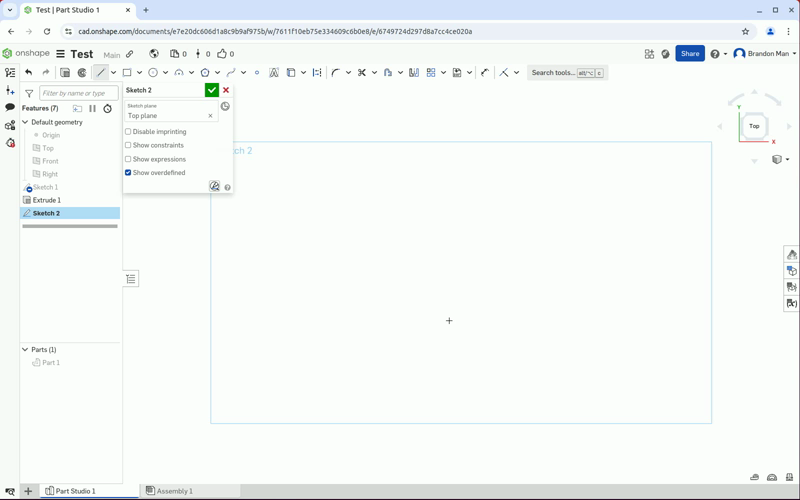
key_up(shift)
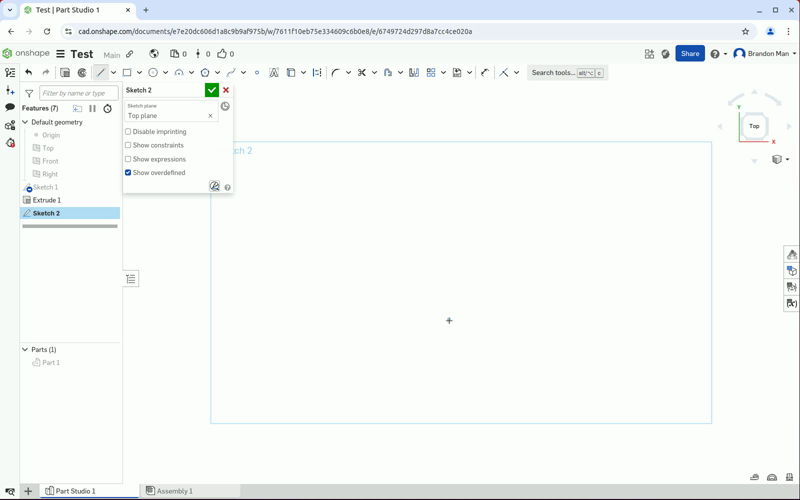
key_down(shift)
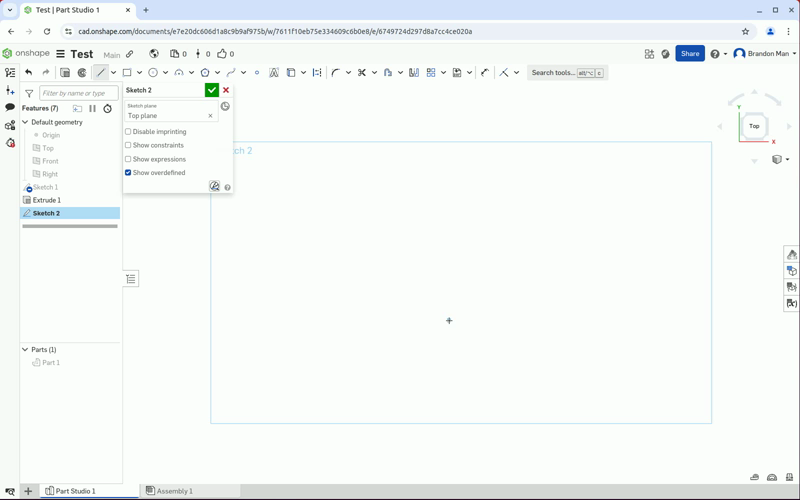
mouse_move(479, 320)
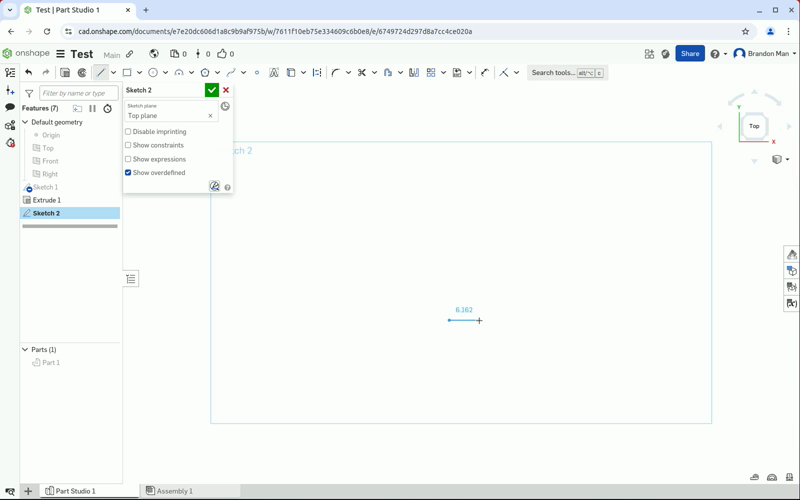
mouse_move(460, 320)
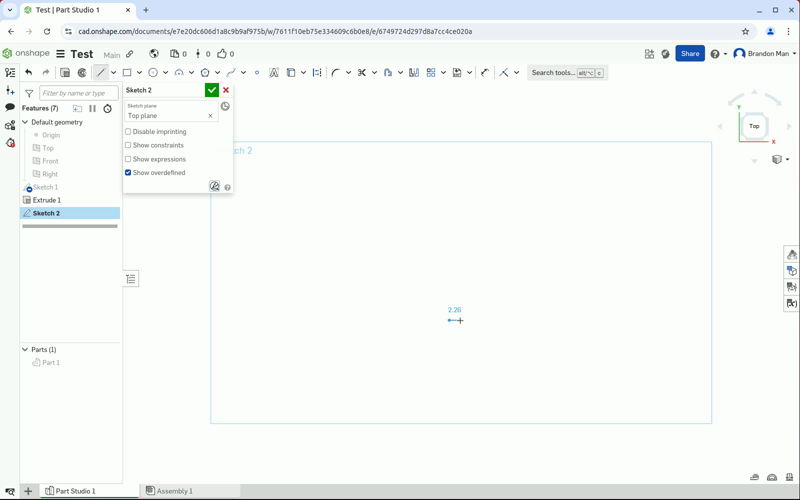
click(460, 320)
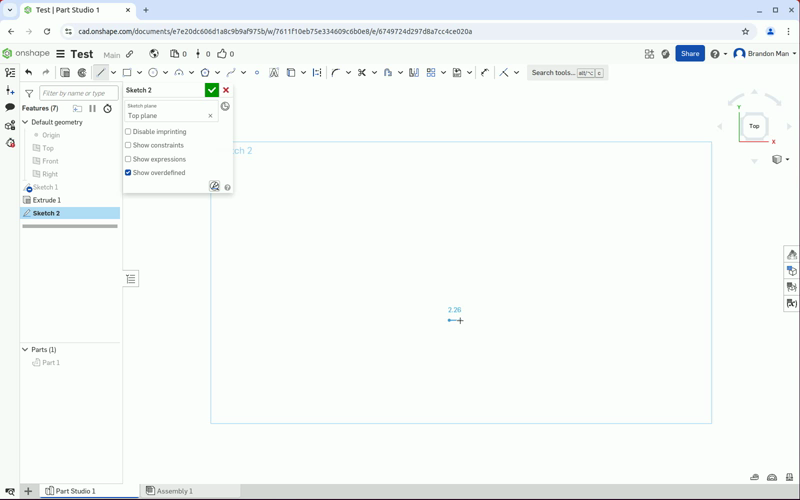
key_up(shift)
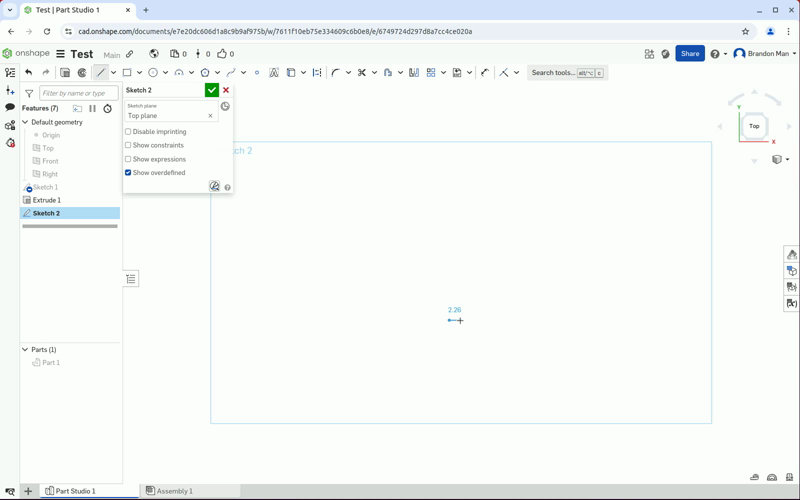
key_down(shift)
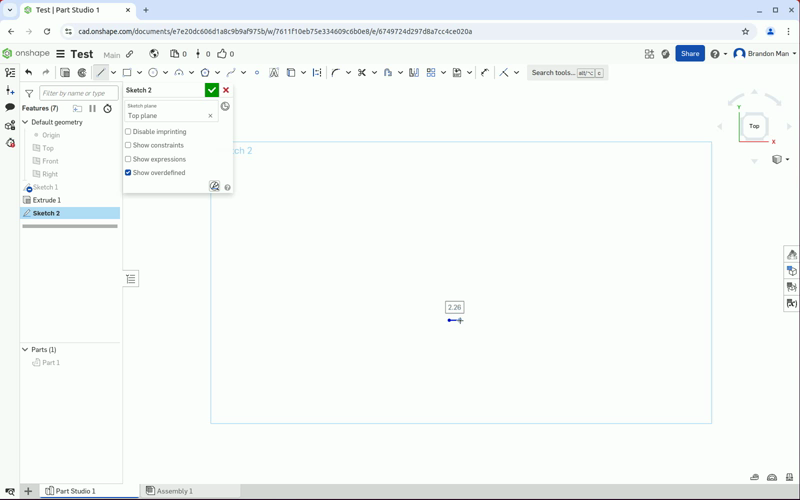
mouse_move(460, 245)
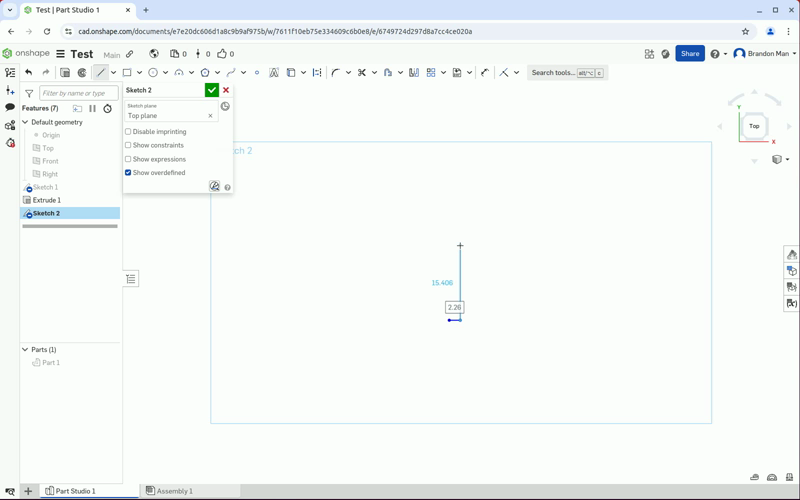
click(460, 245)
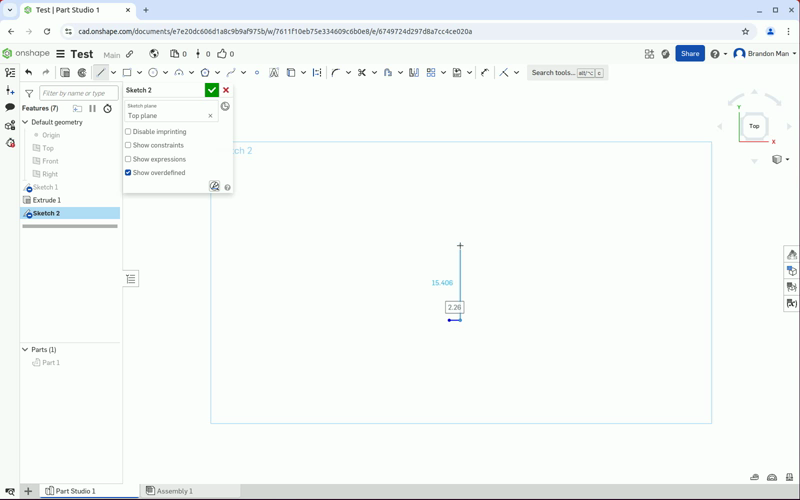
key_up(shift)
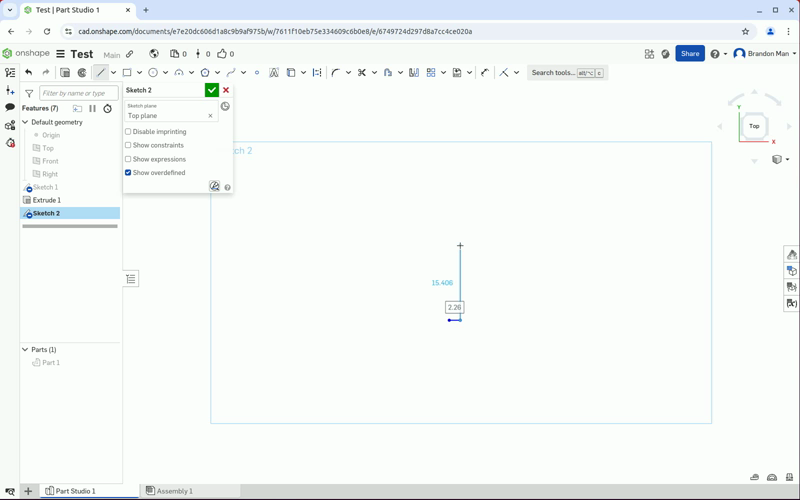
key_down(shift)
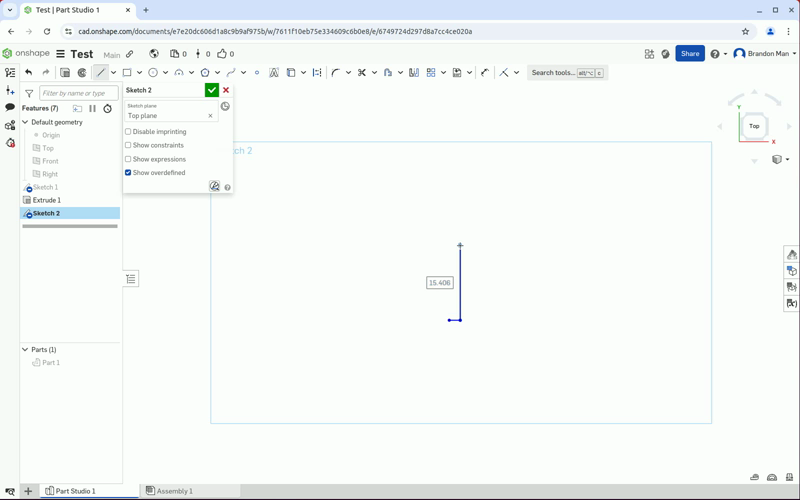
mouse_move(490, 245)
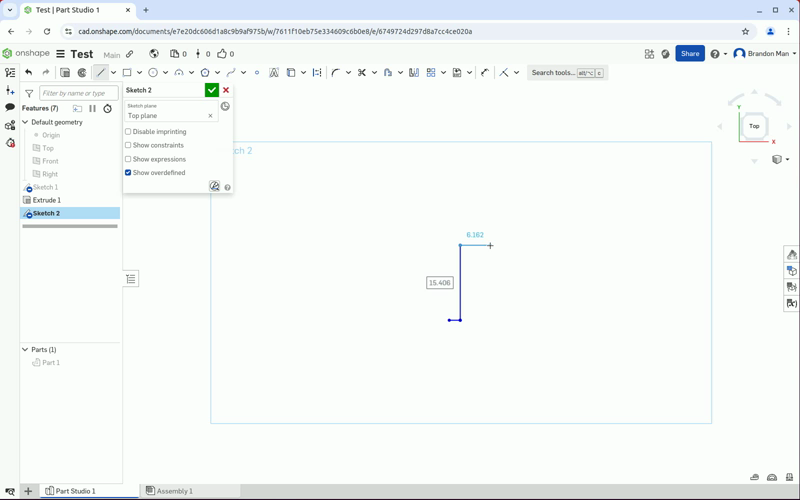
mouse_move(449, 245)
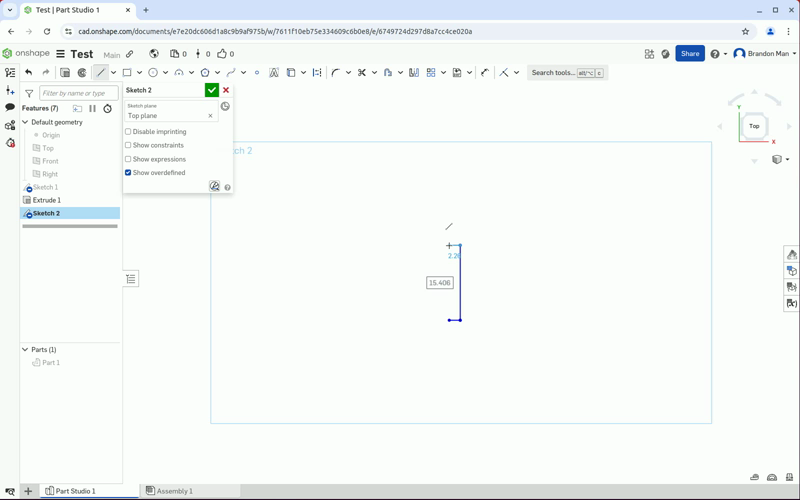
click(449, 245)
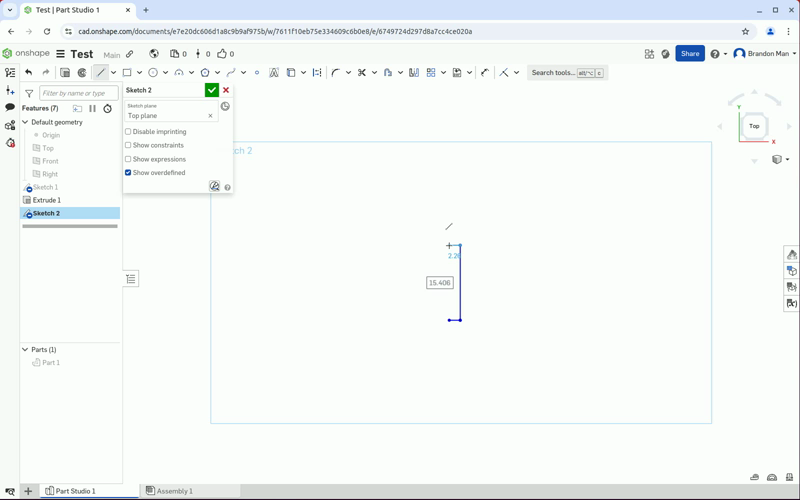
key_up(shift)
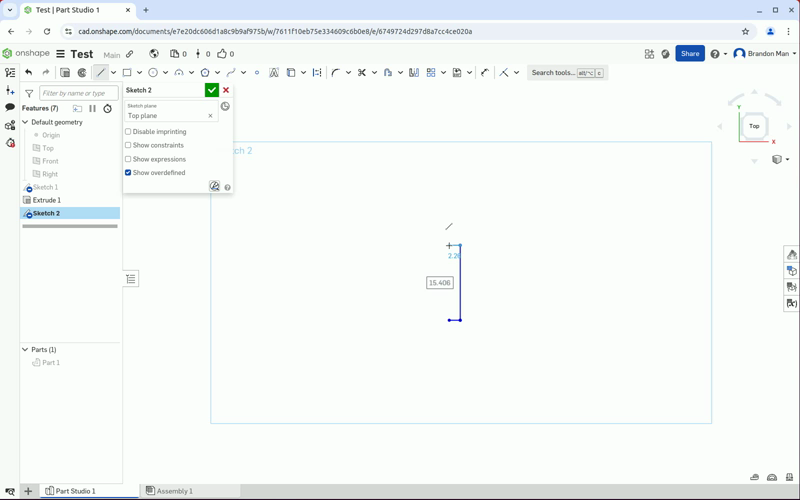
key_down(shift)
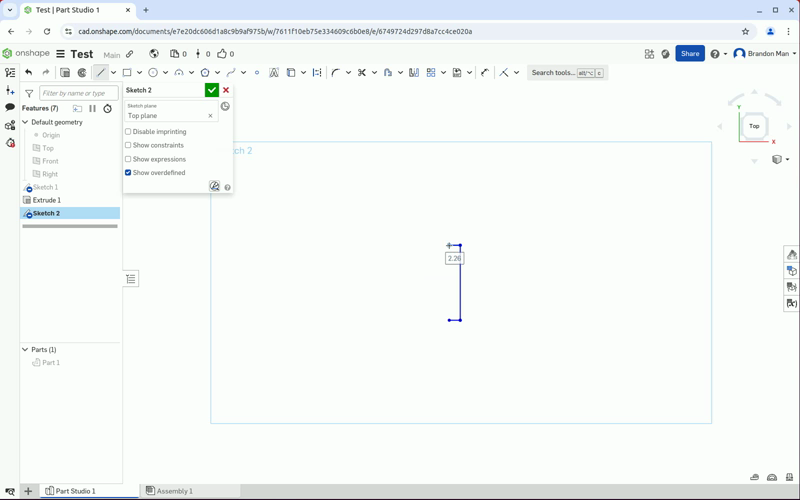
mouse_move(449, 320)
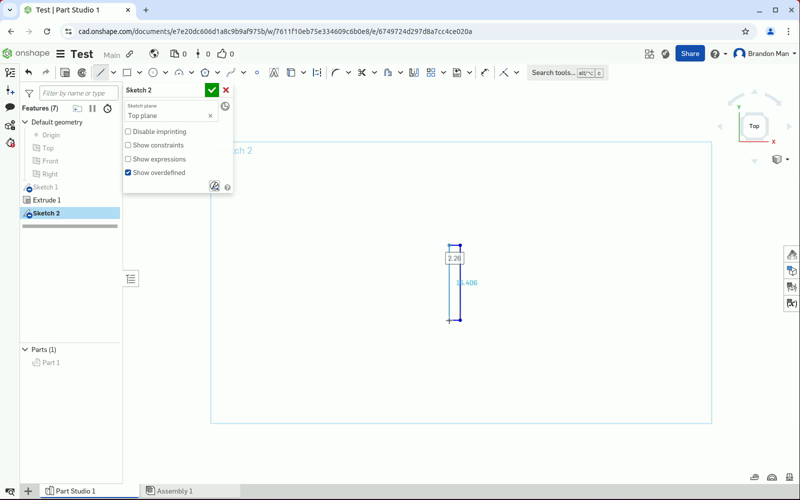
key_up(shift)
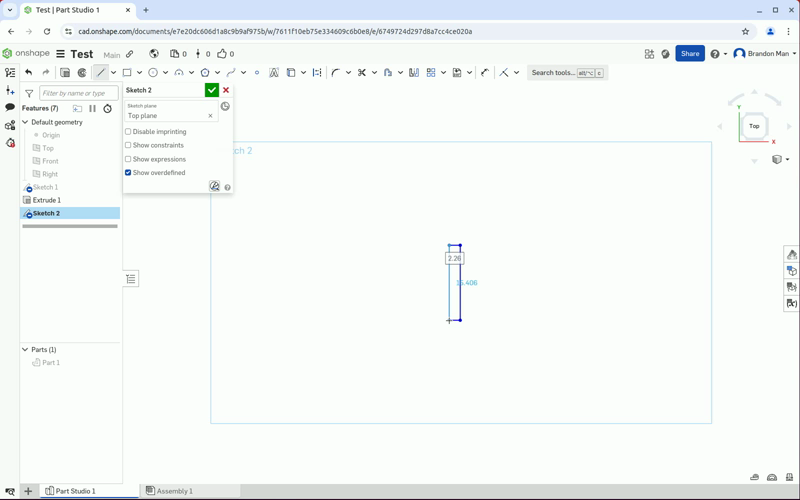
click(449, 320)
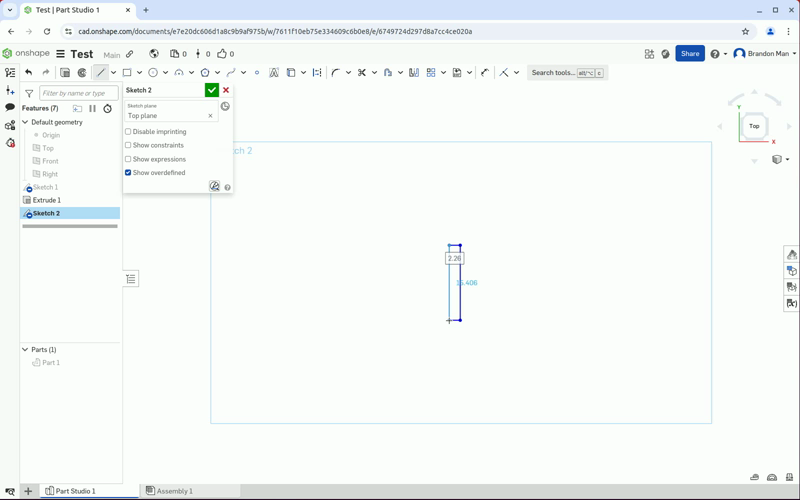
key(esc)
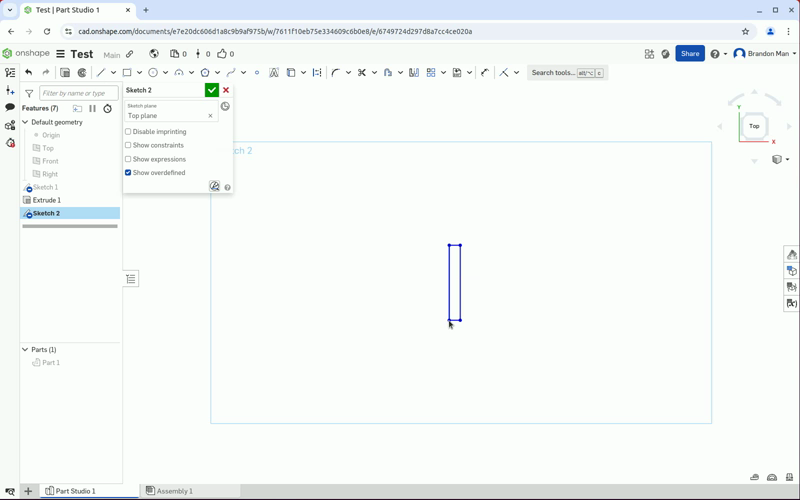
mouse_move(456, 264)
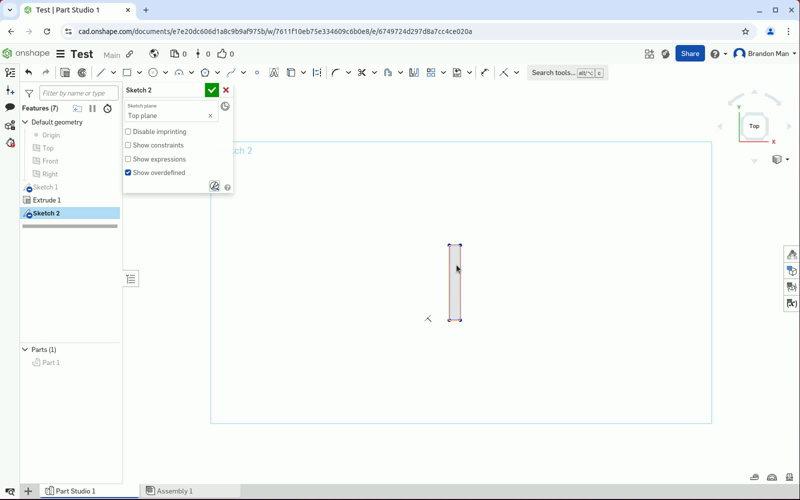
scroll(6)
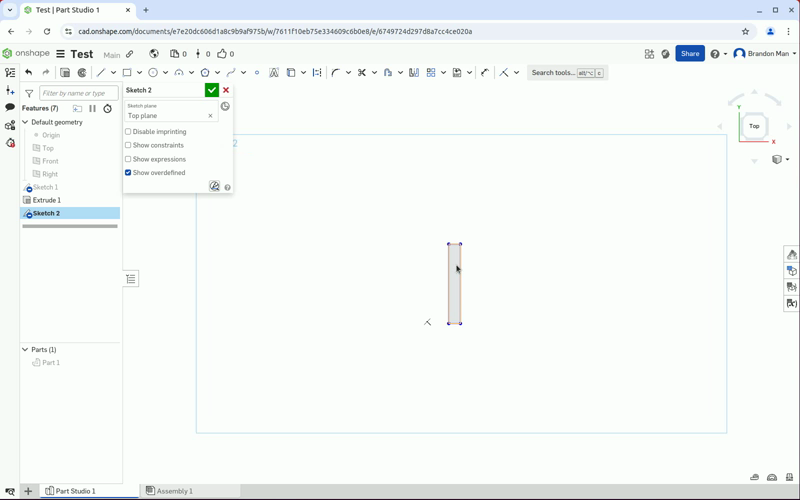
scroll(6)
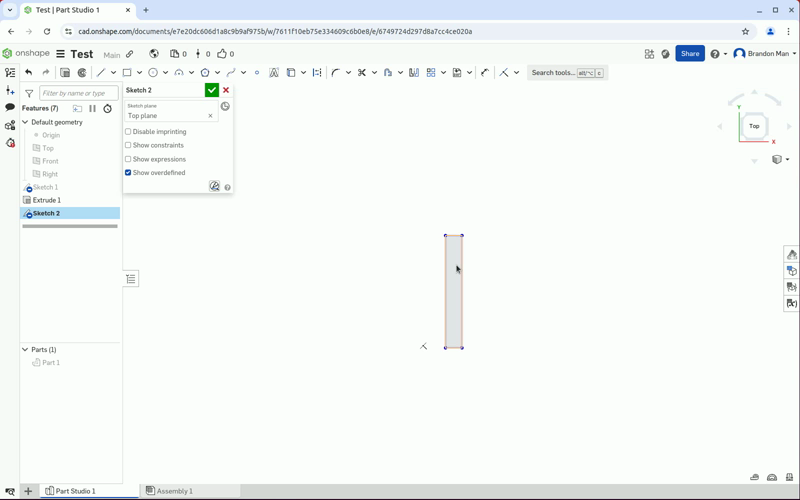
scroll(6)
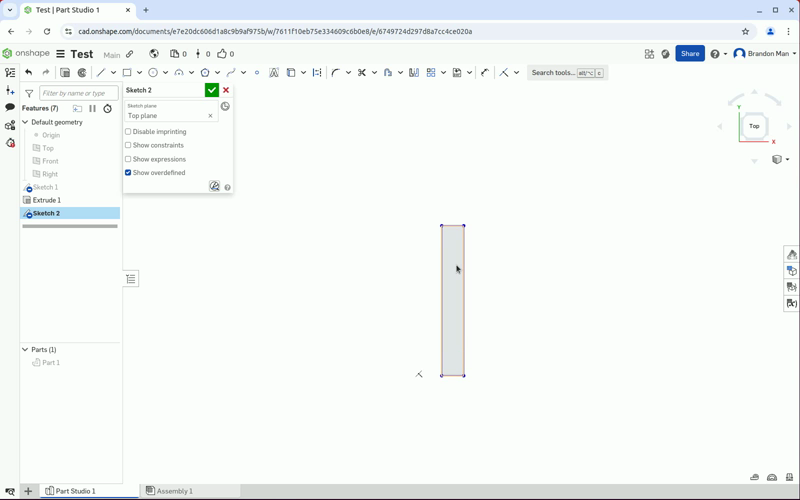
scroll(6)
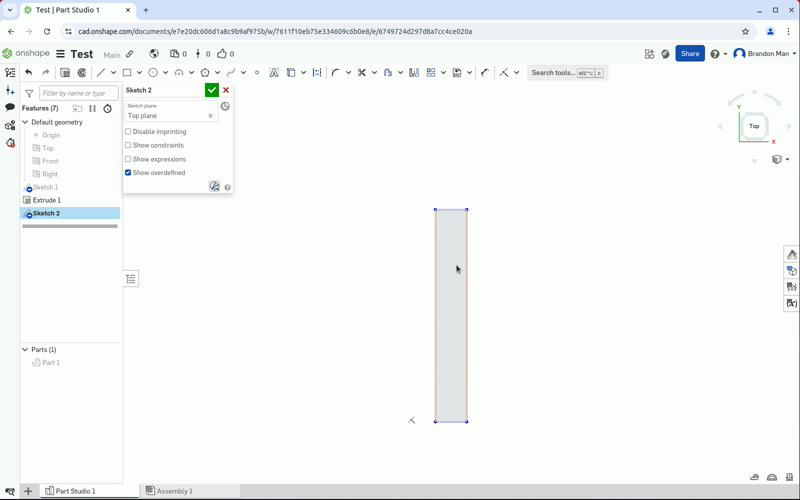
scroll(6)
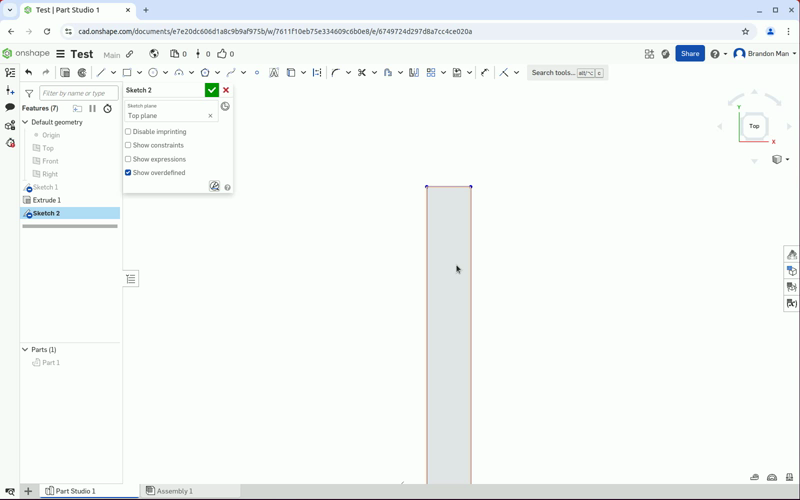
scroll(6)
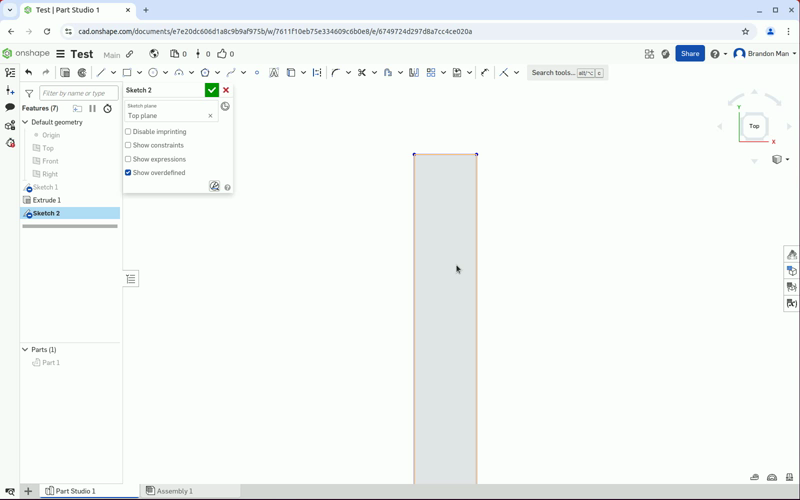
scroll(6)
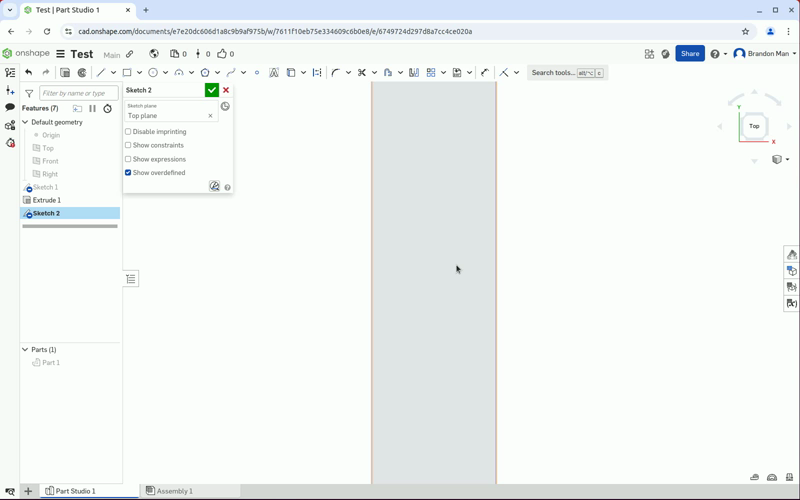
click(456, 264)
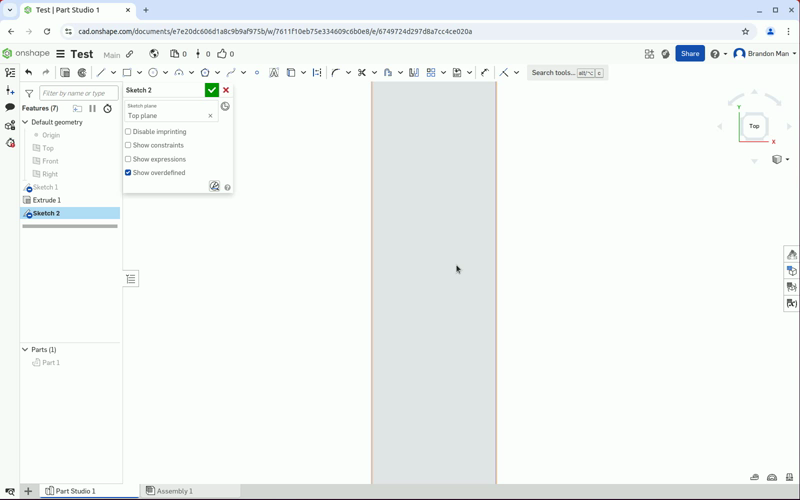
scroll(-6)
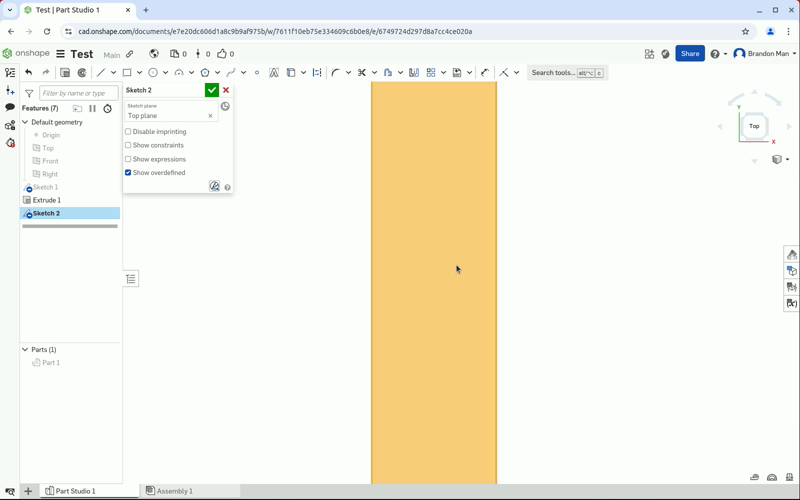
scroll(-6)
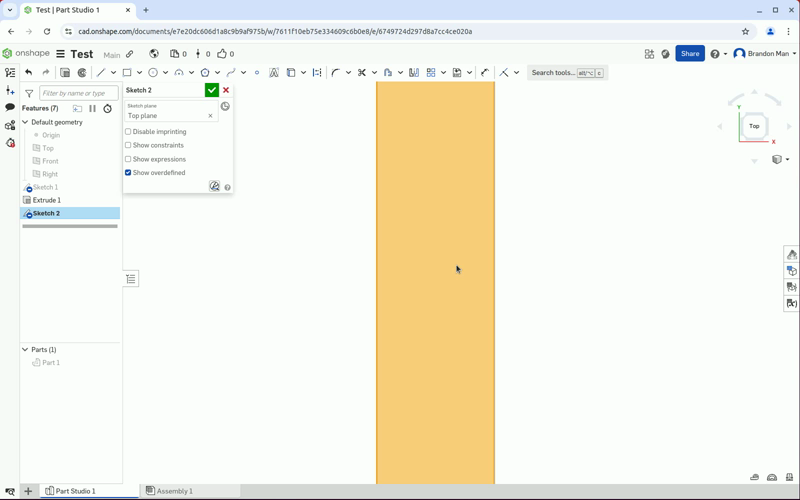
scroll(-6)
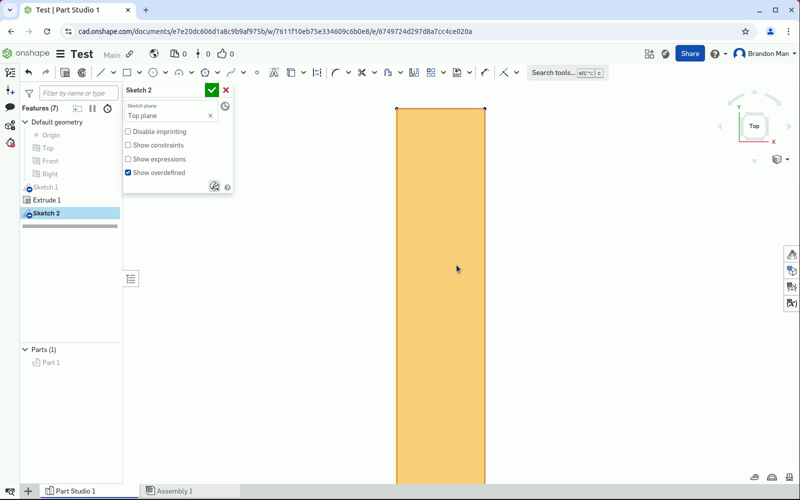
scroll(-6)
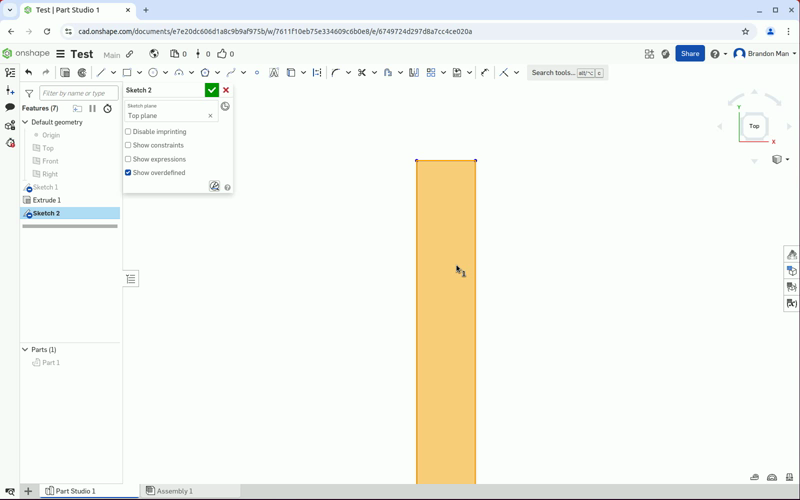
scroll(-6)
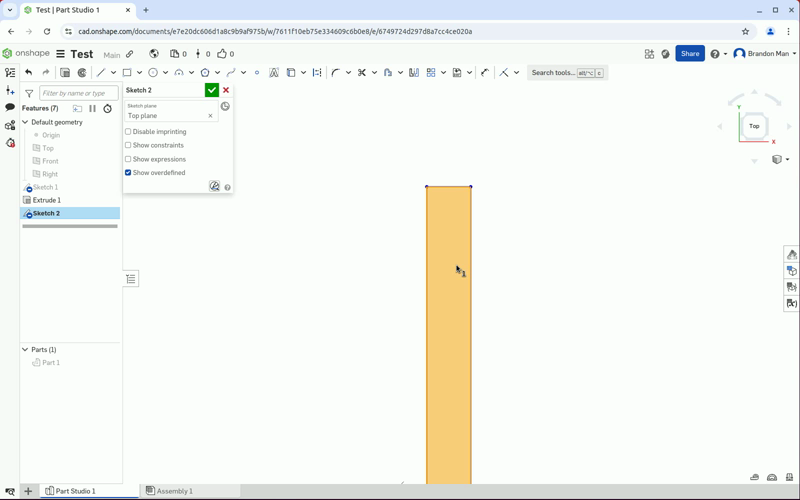
scroll(-6)
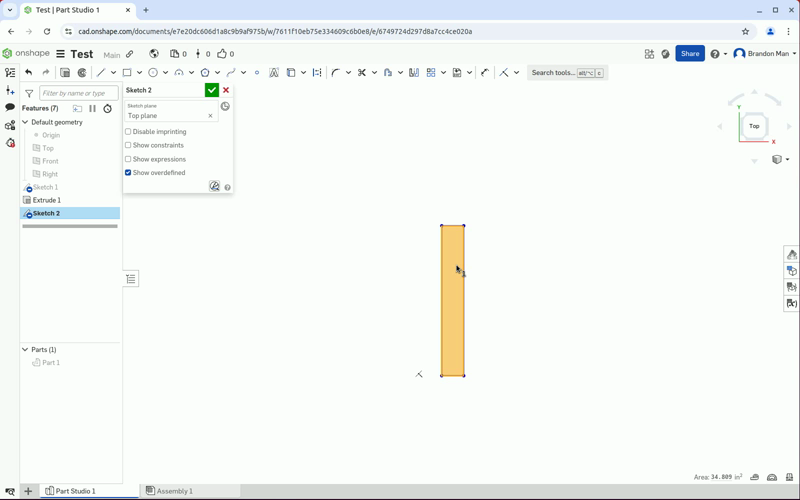
scroll(-6)
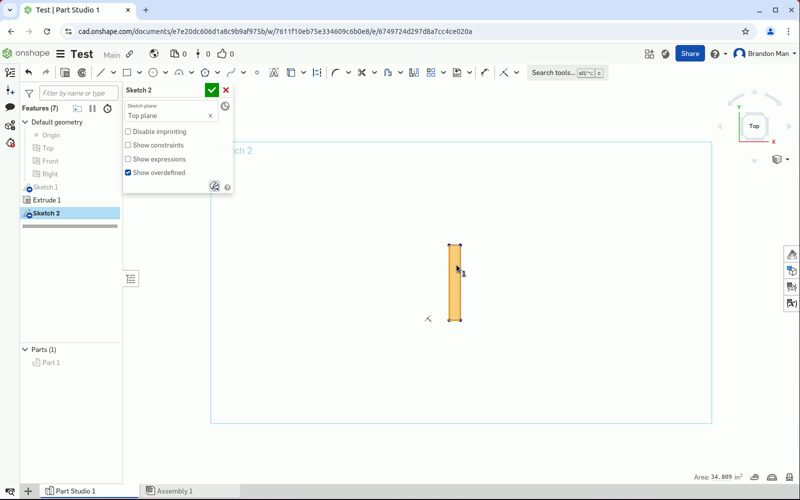
mouse_move(73, 352)
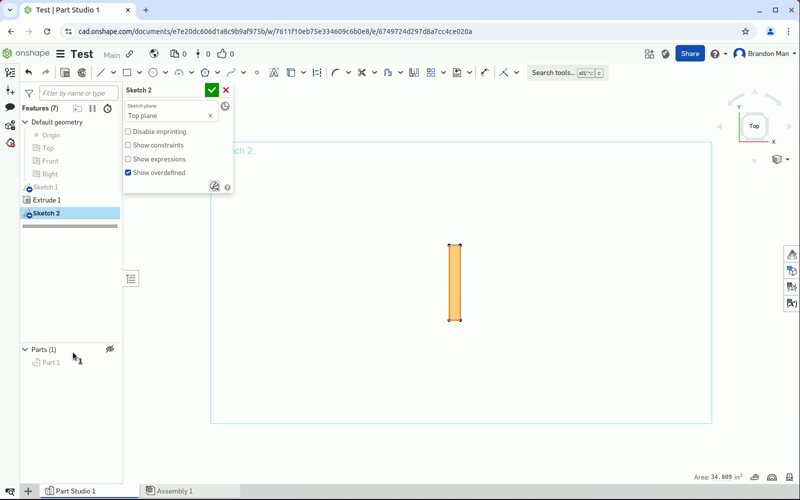
key(shift+y)
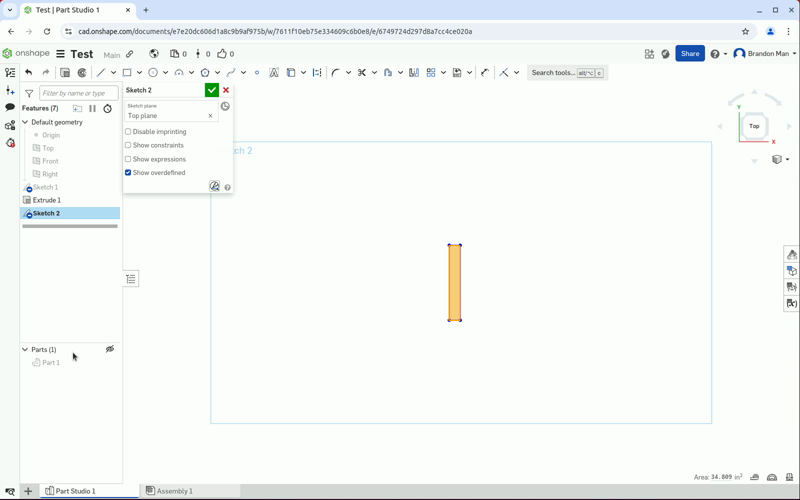
key(shift+e)
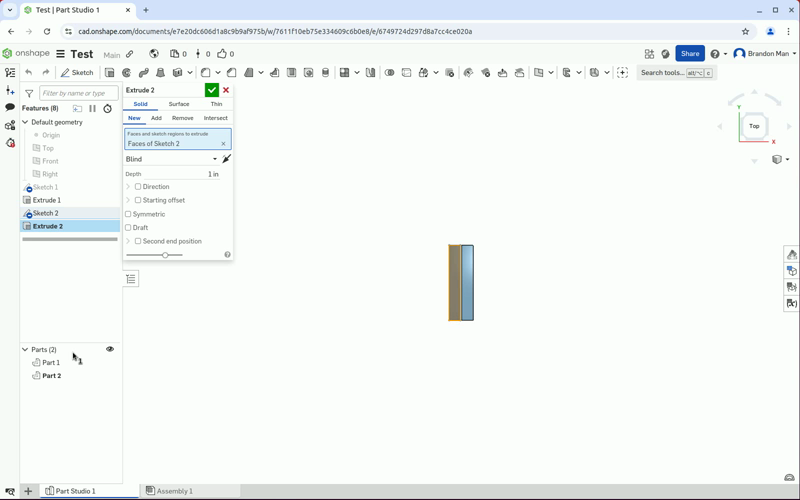
mouse_move(143, 106)
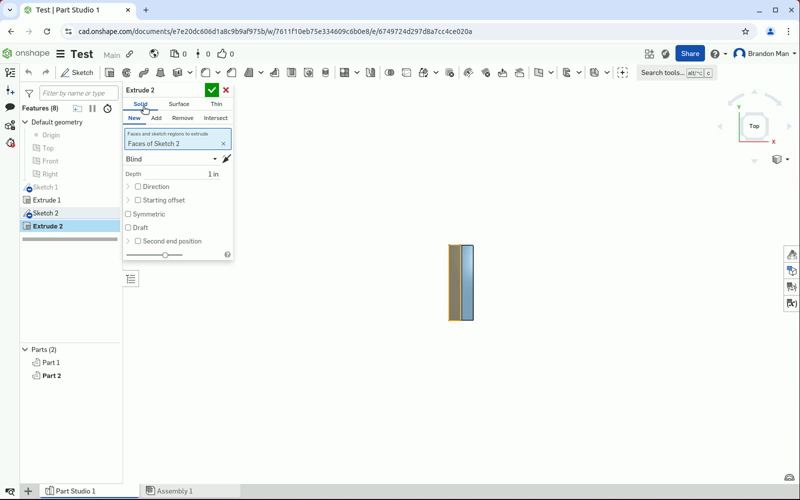
click(143, 106)
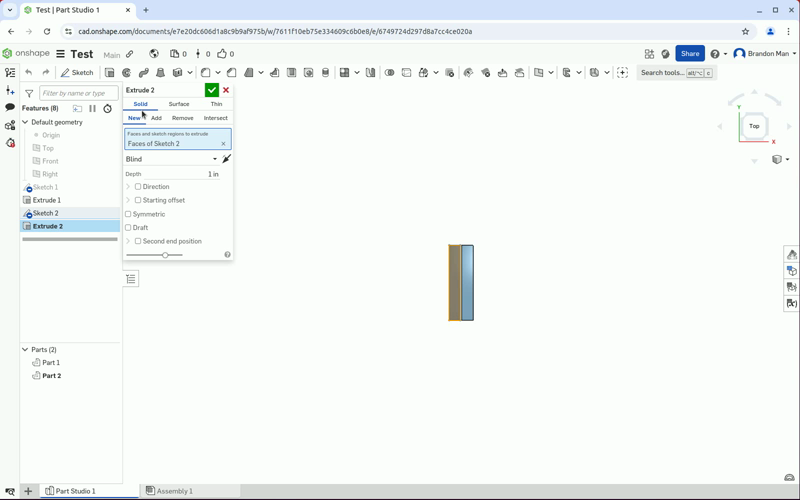
mouse_move(137, 120)
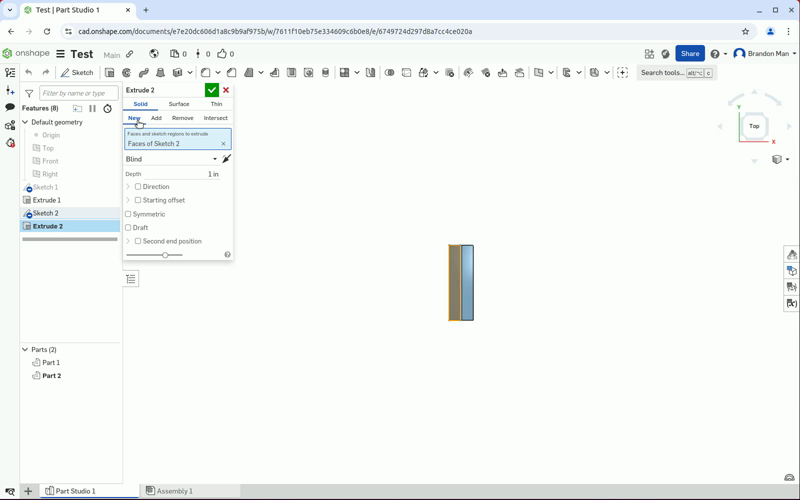
click(137, 120)
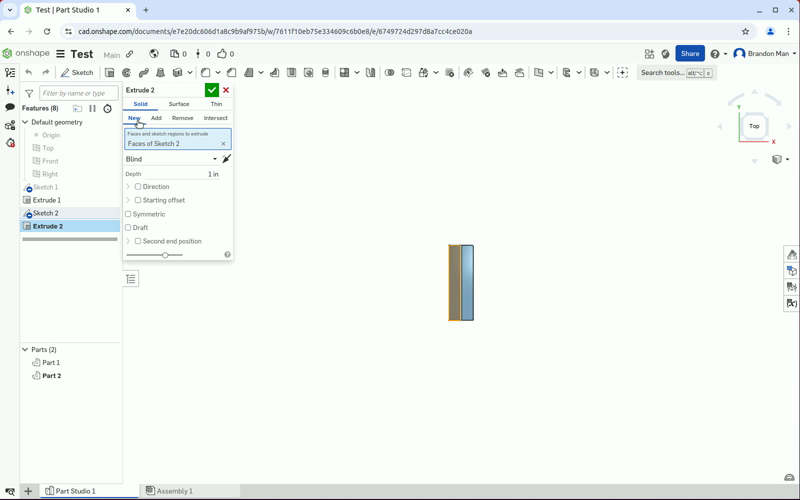
key(tab, 4)
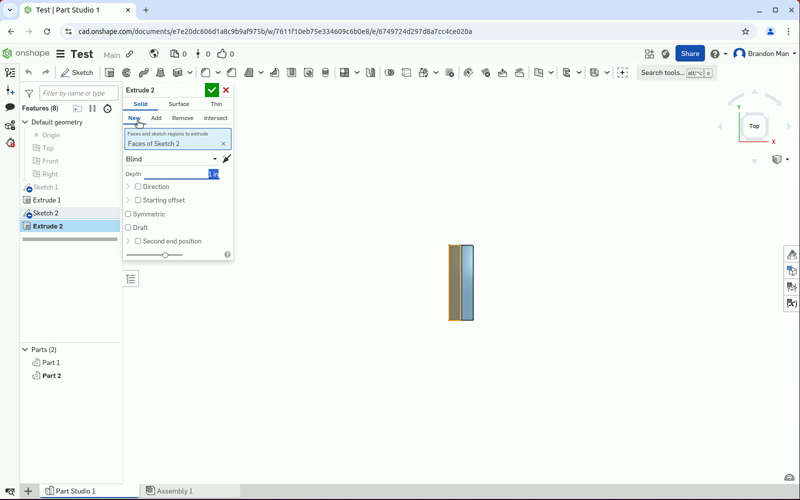
text(3.129)
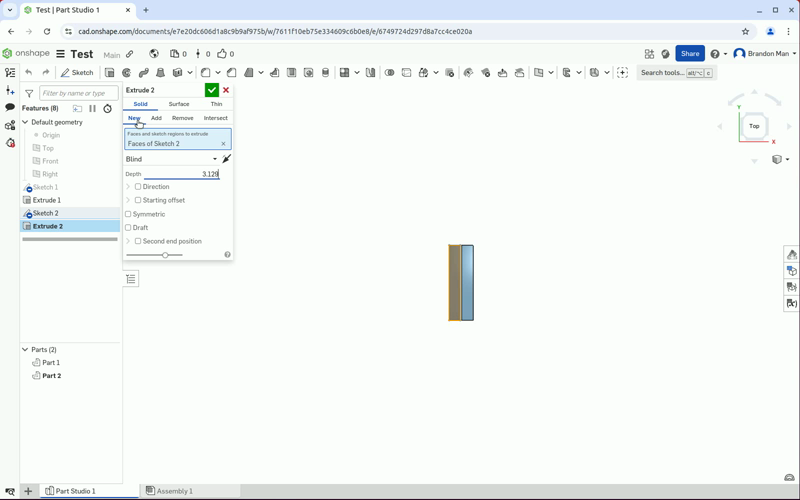
key(enter)
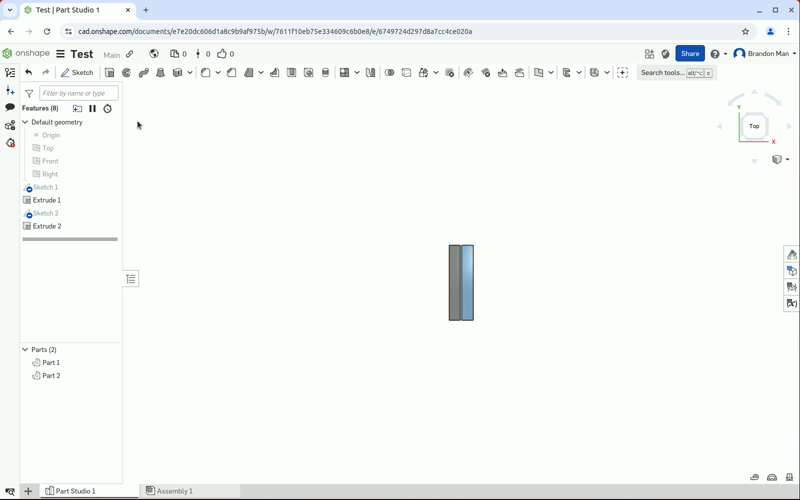
key(shift+h)
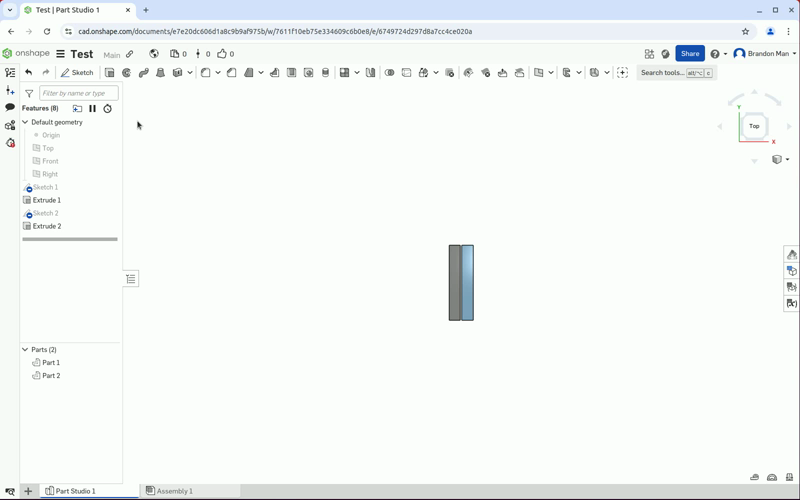
key(shift+h)
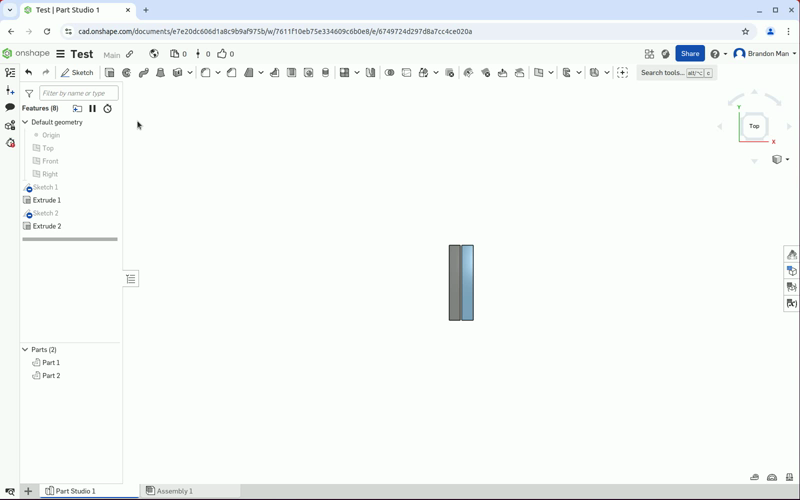
mouse_move(73, 189)
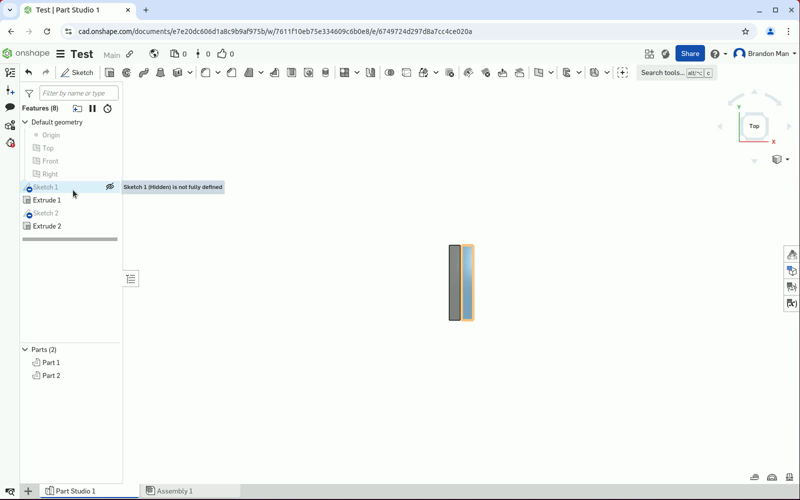
click(73, 189)
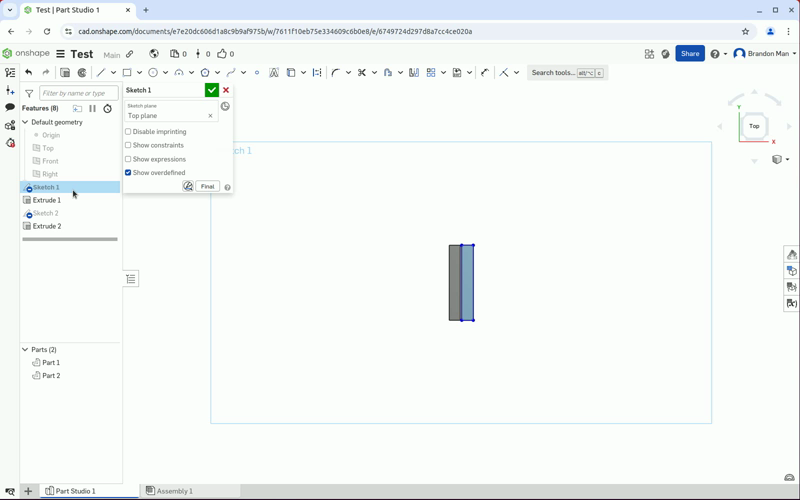
mouse_move(229, 92)
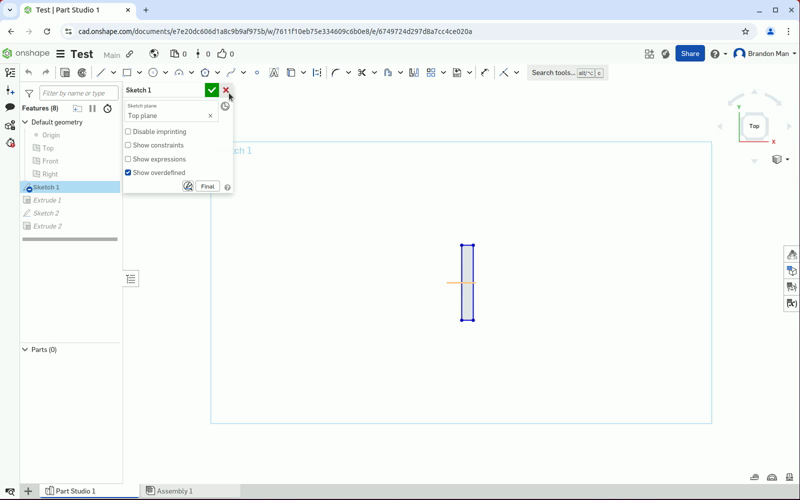
click(229, 92)
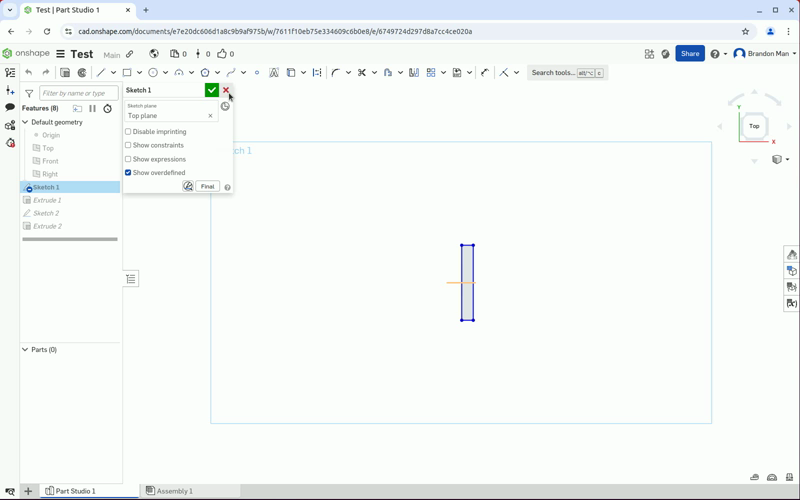
key(shift+s)
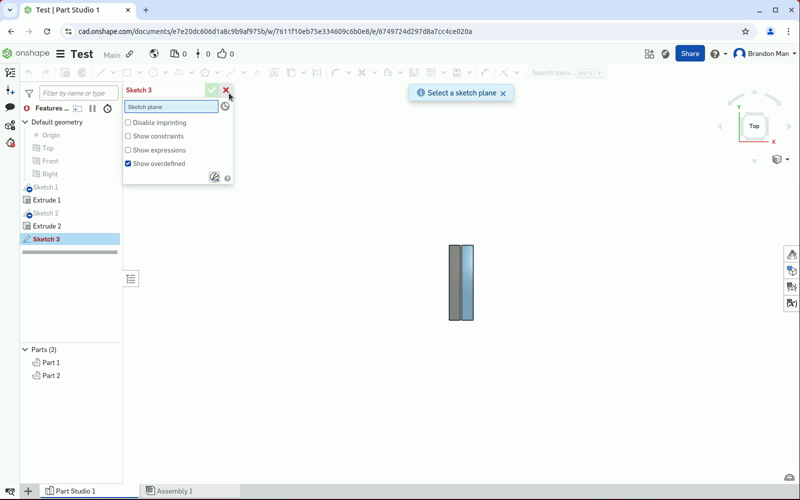
mouse_move(73, 150)
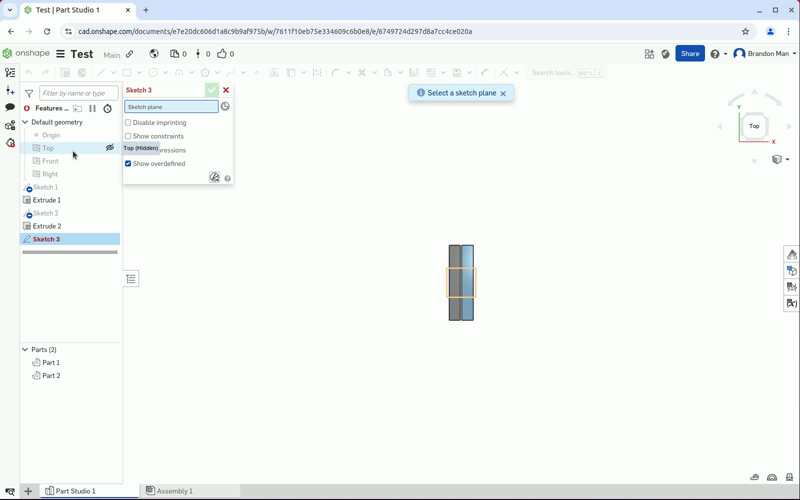
click(73, 150)
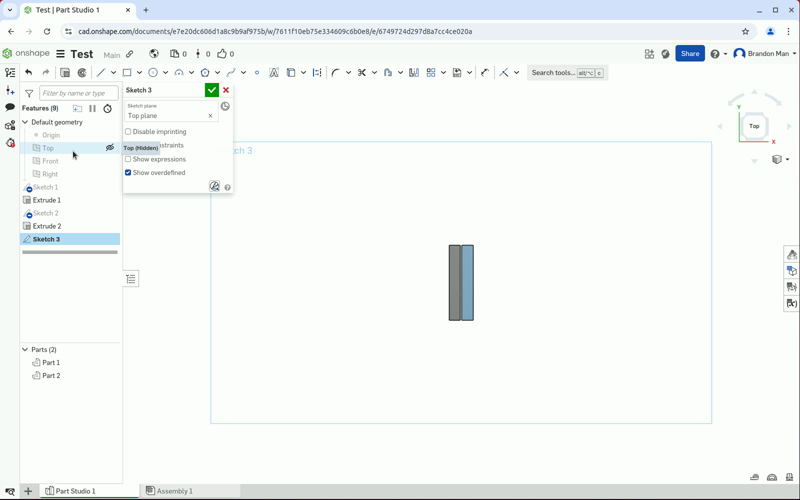
mouse_move(73, 352)
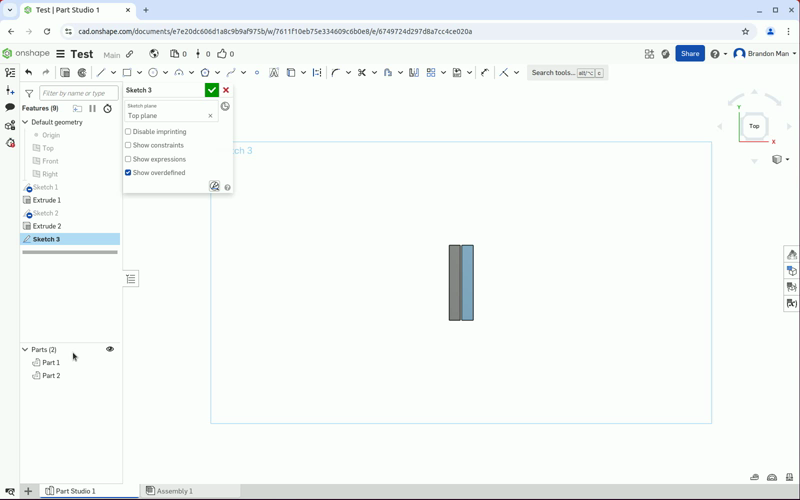
key(y)
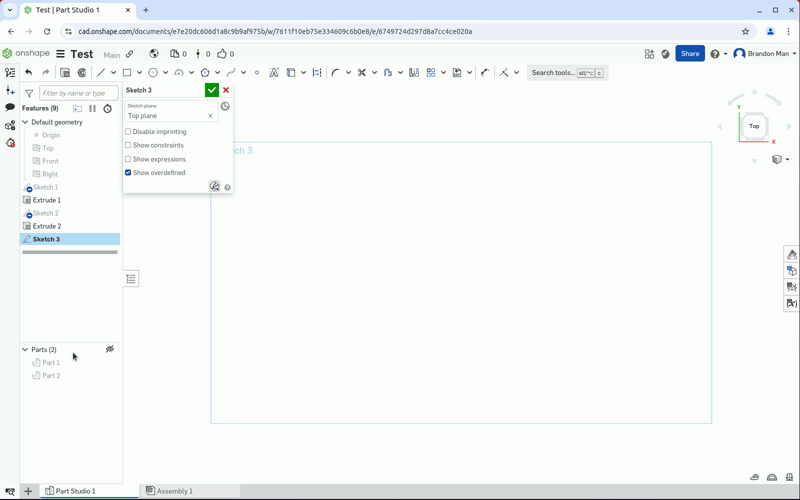
key(l)
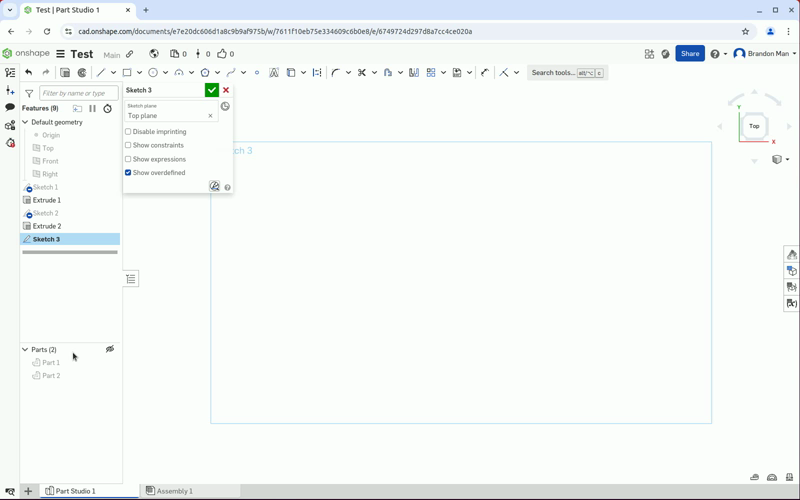
key_down(shift)
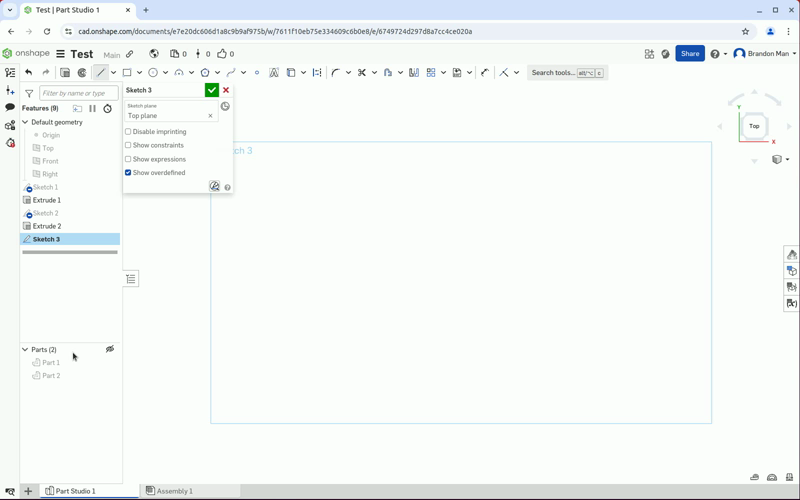
mouse_move(423, 395)
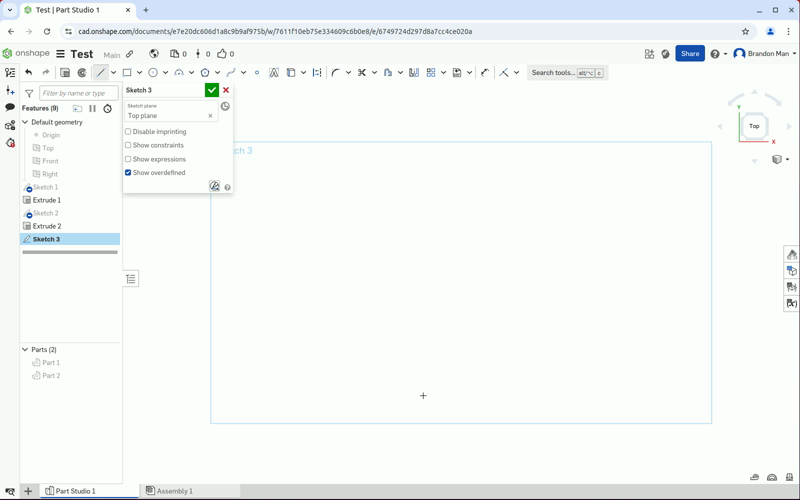
click(423, 395)
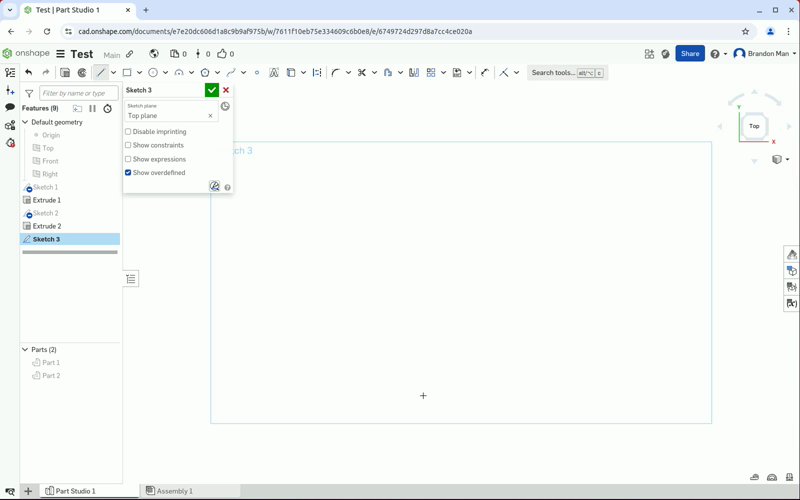
key_up(shift)
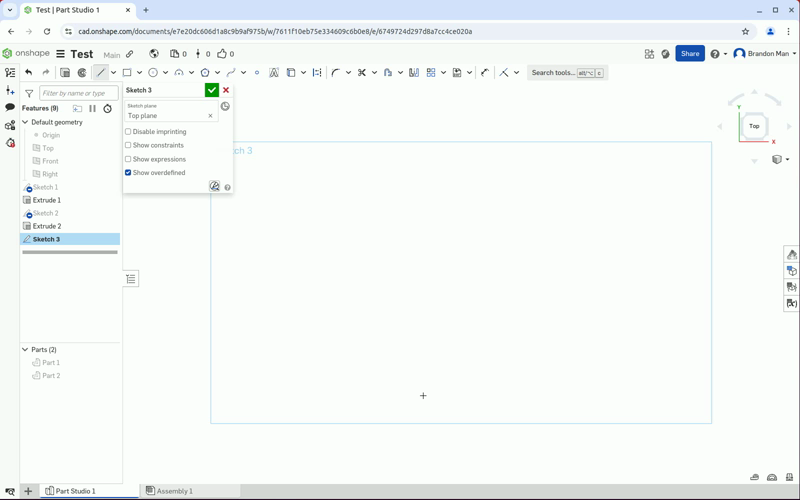
key_down(shift)
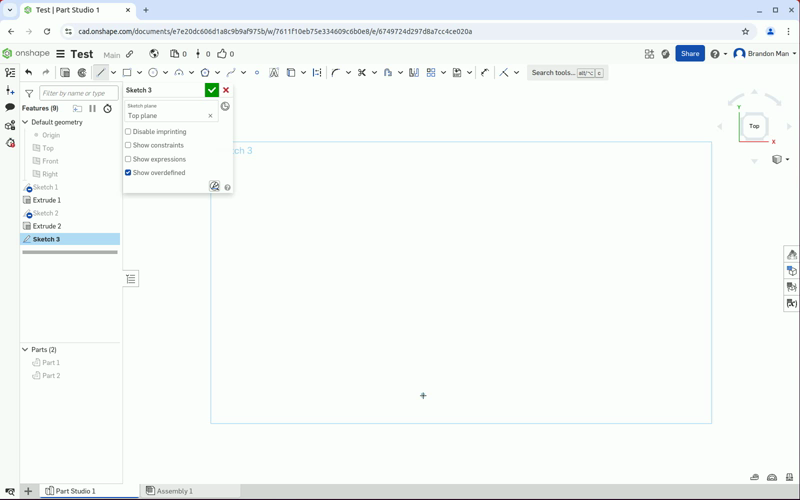
mouse_move(498, 395)
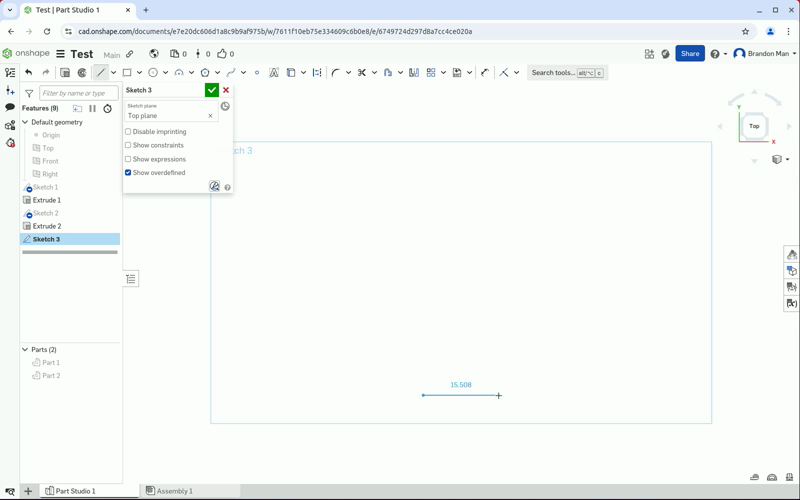
click(498, 395)
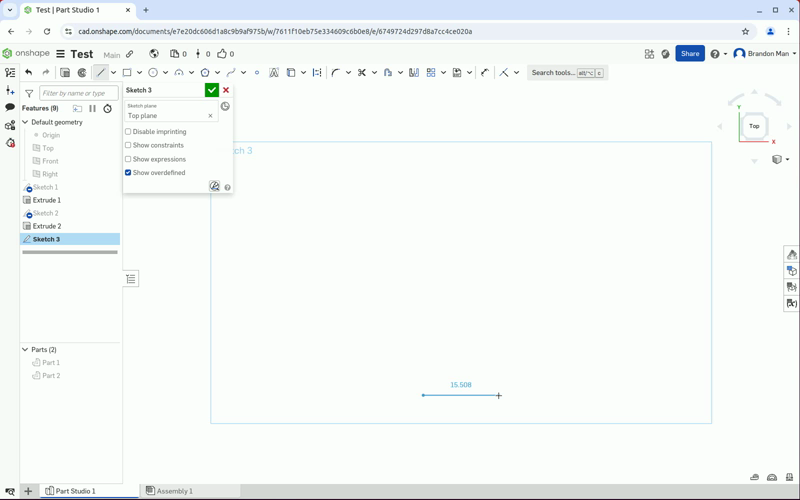
key_up(shift)
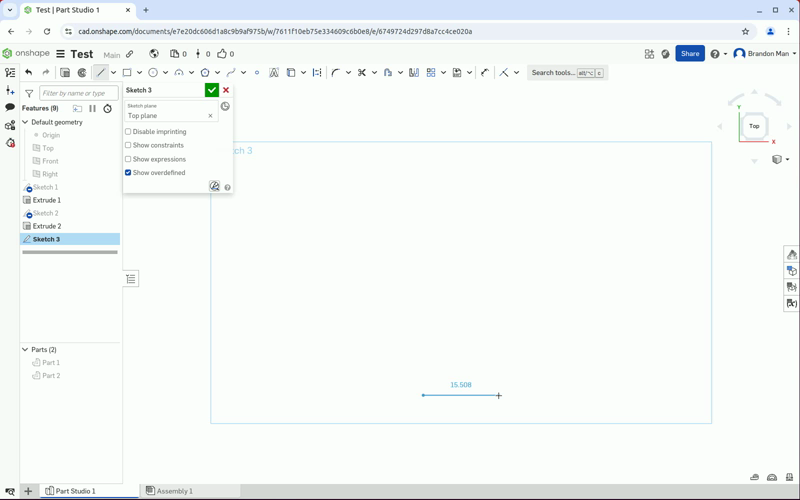
key_down(shift)
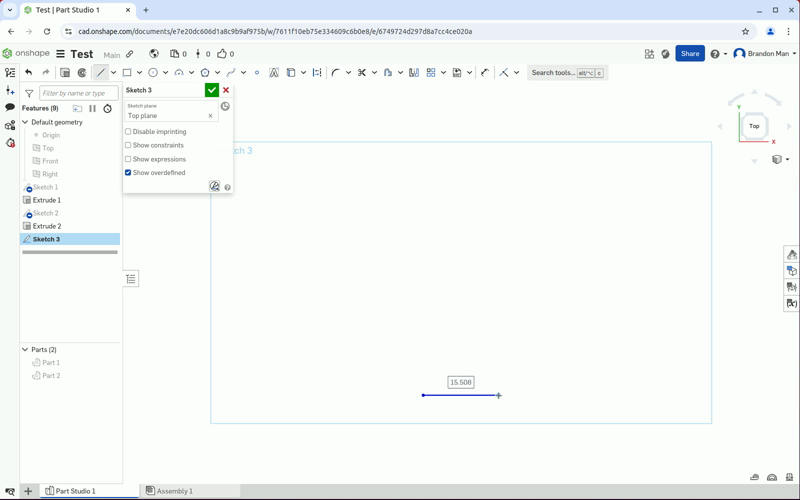
mouse_move(498, 320)
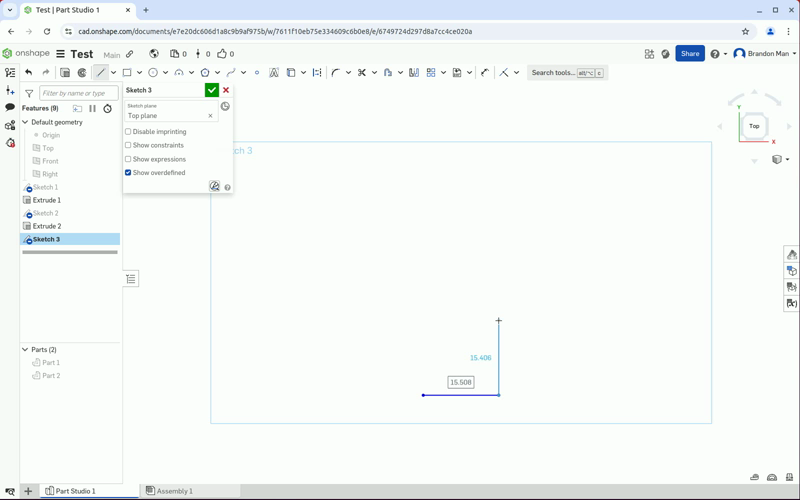
click(498, 320)
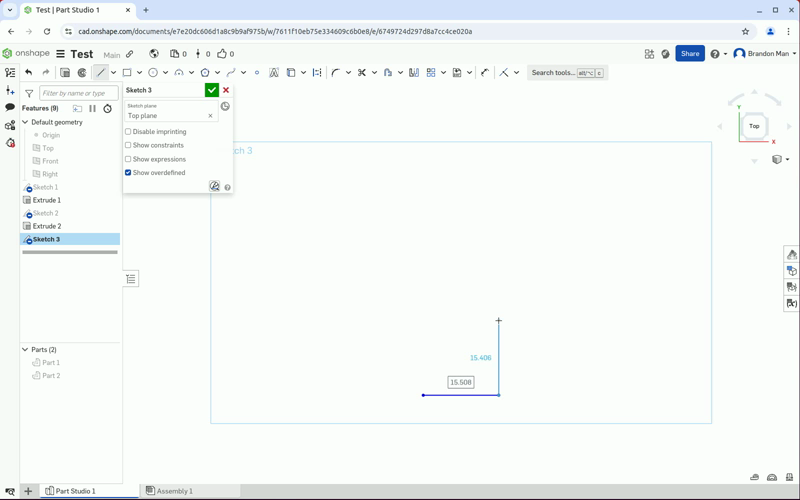
key_up(shift)
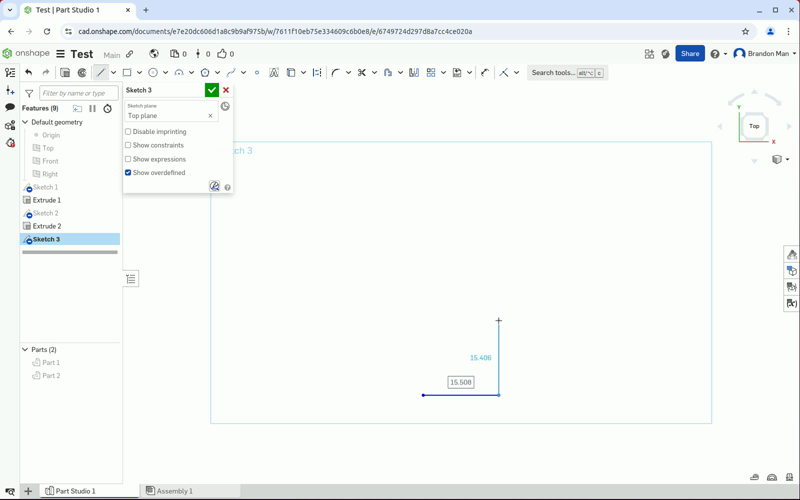
key_down(shift)
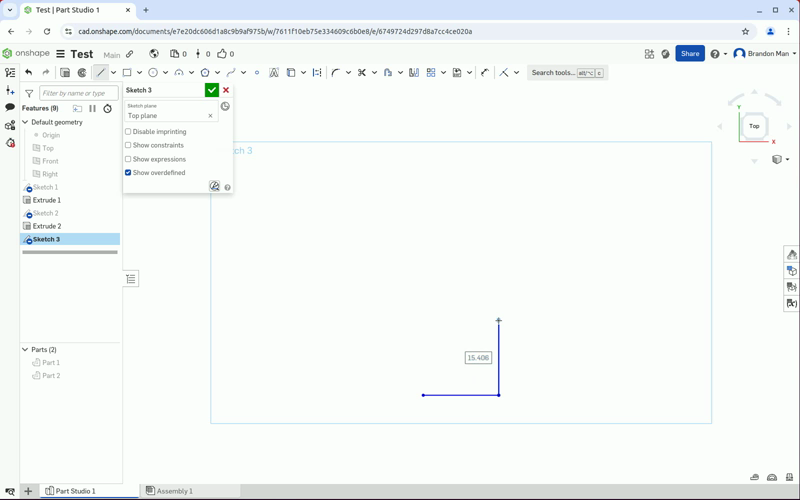
mouse_move(528, 320)
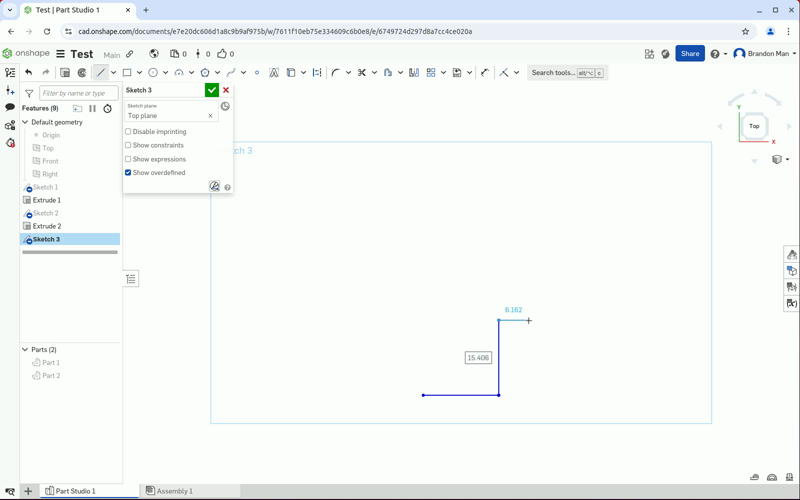
mouse_move(473, 320)
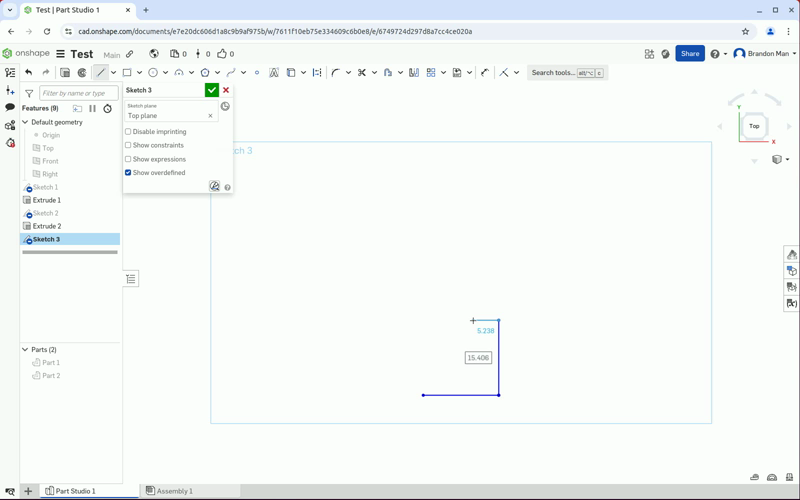
click(473, 320)
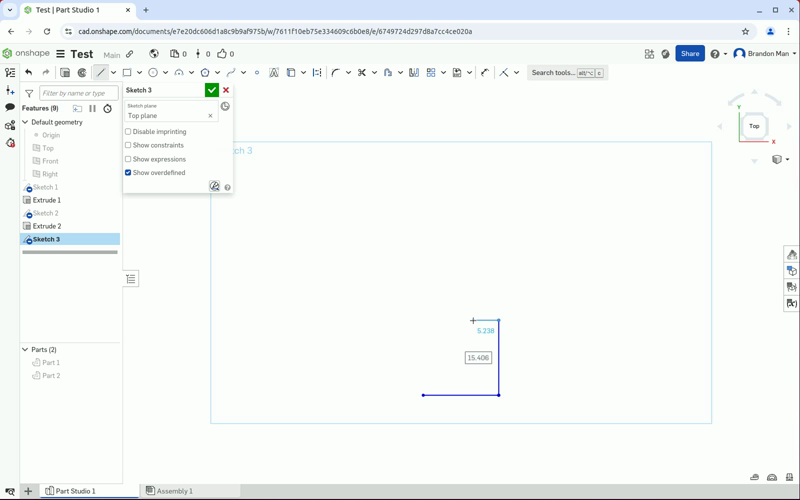
key_up(shift)
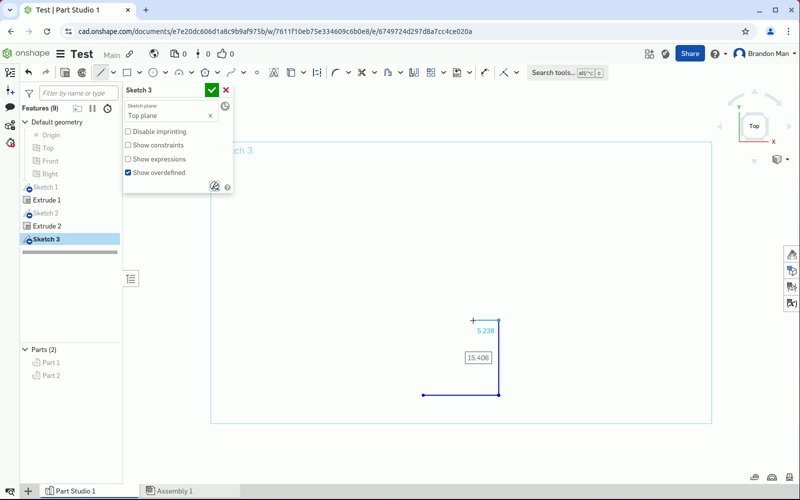
key_down(shift)
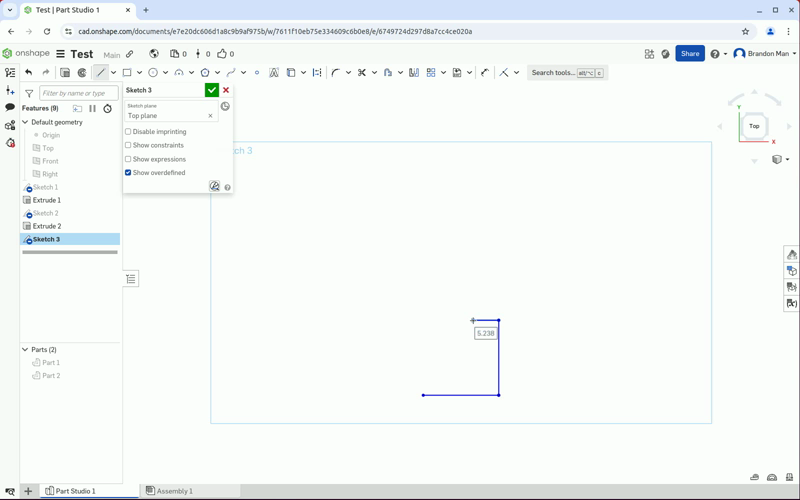
mouse_move(503, 320)
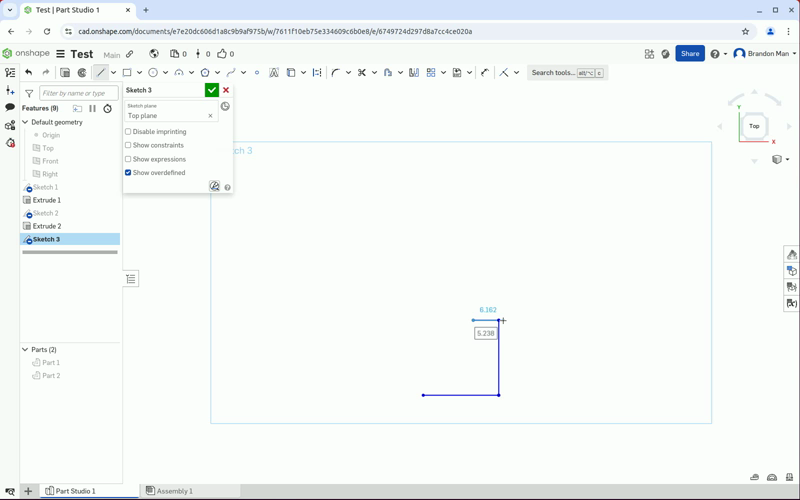
mouse_move(461, 320)
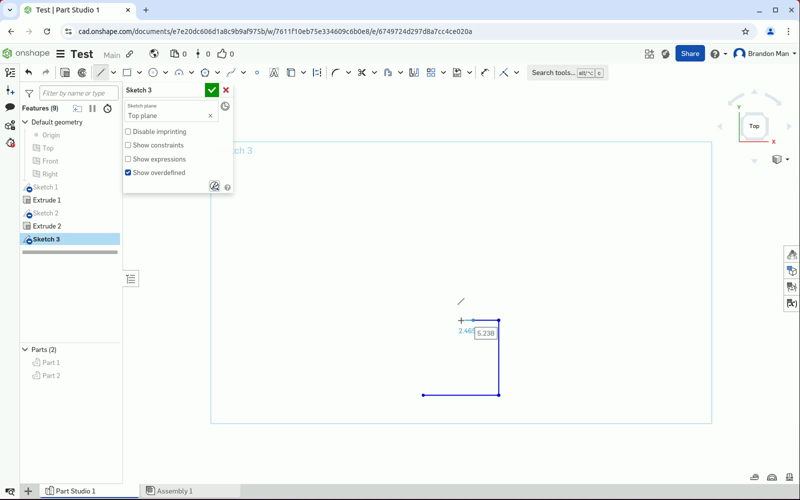
click(461, 320)
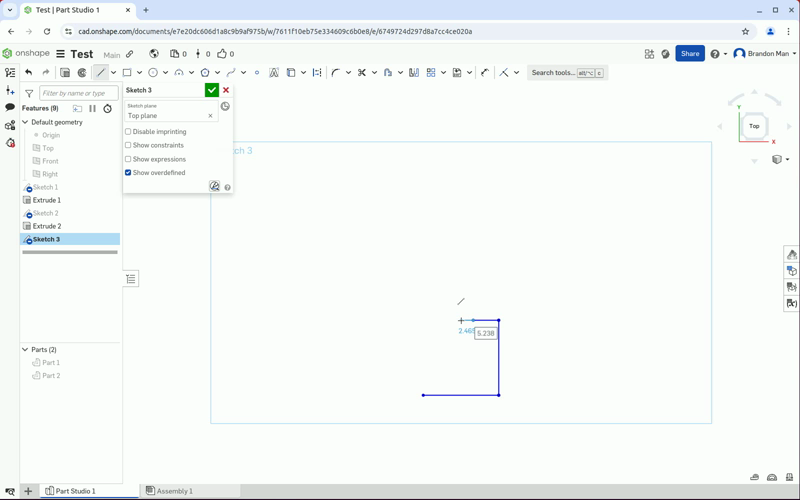
key_up(shift)
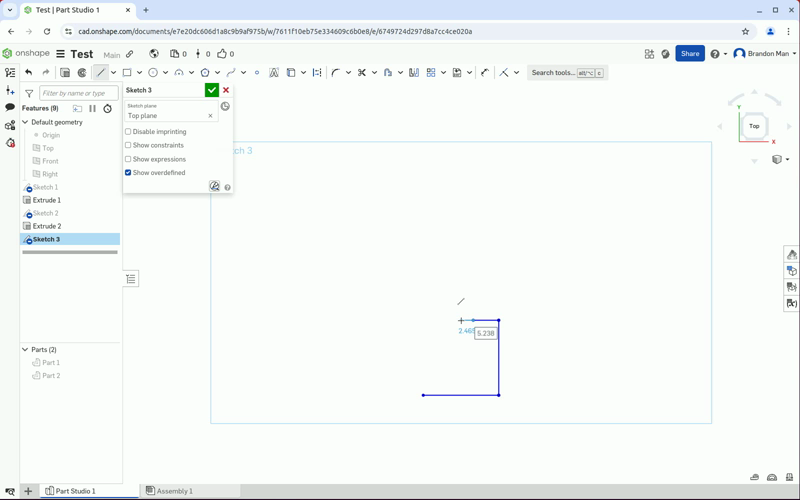
key_down(shift)
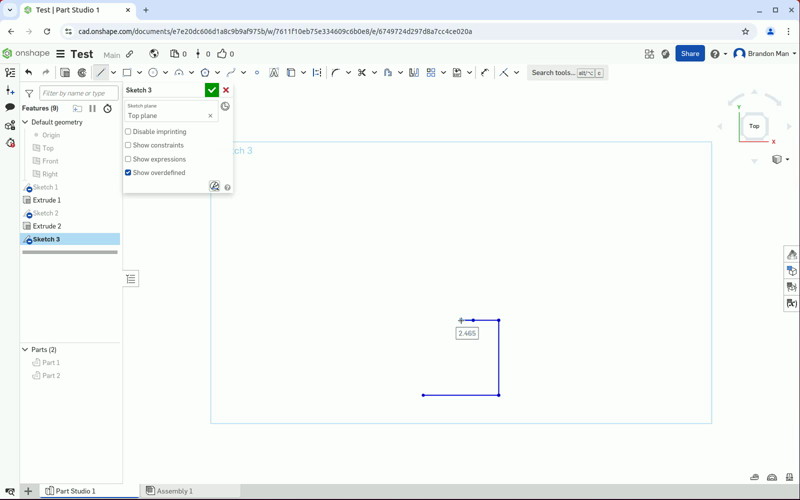
mouse_move(491, 320)
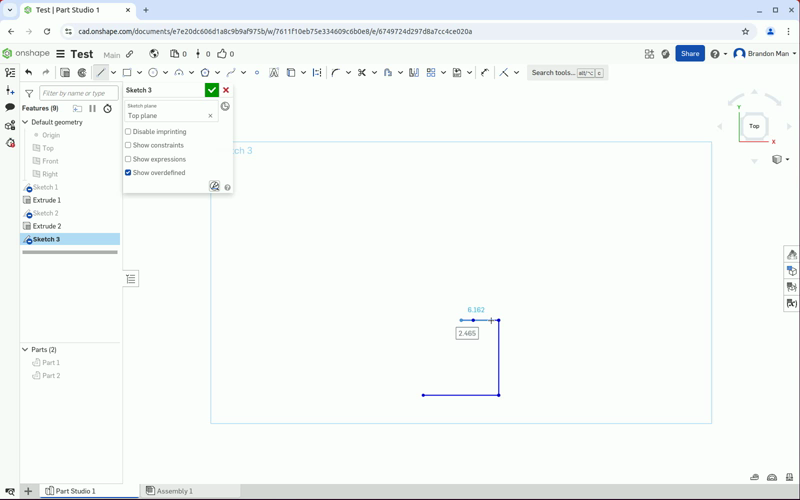
mouse_move(460, 320)
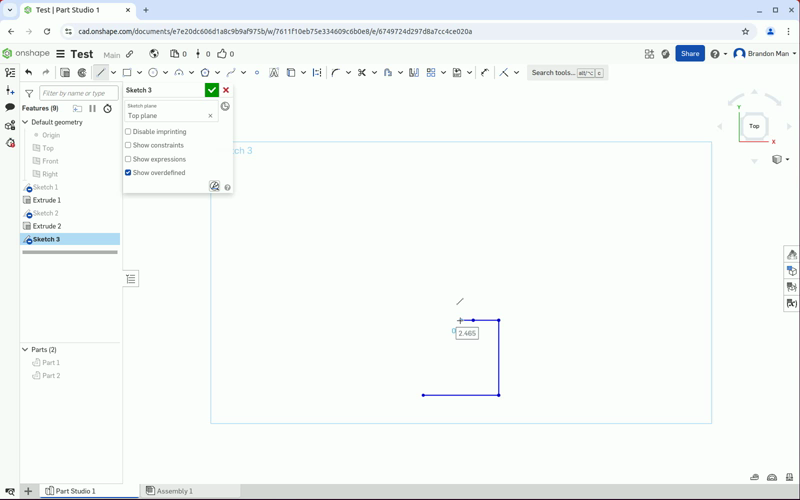
scroll(6)
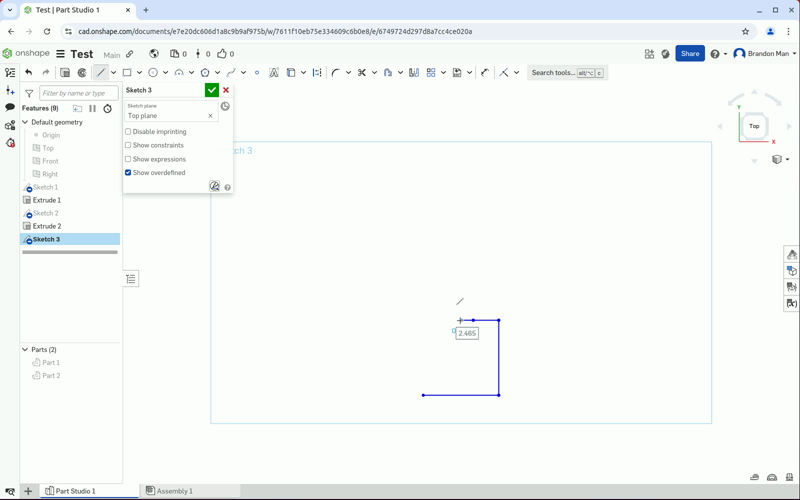
scroll(6)
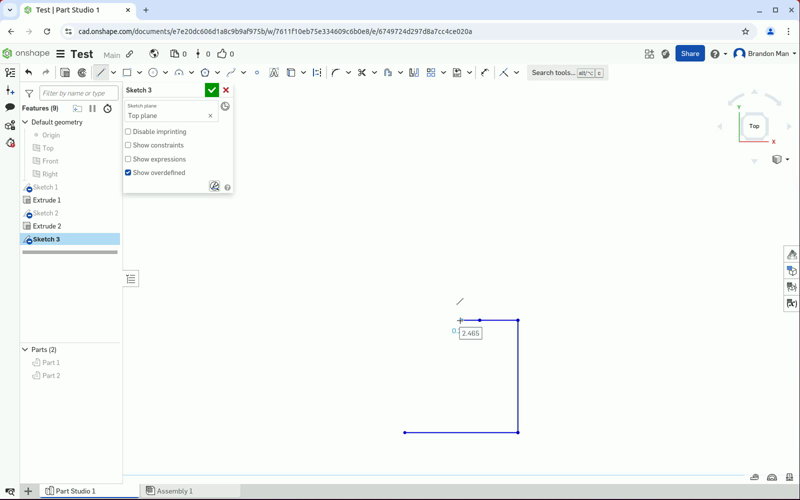
scroll(6)
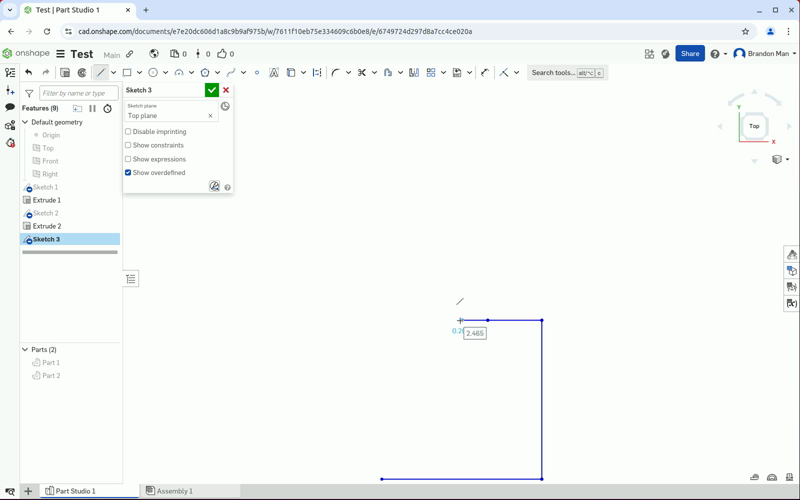
scroll(6)
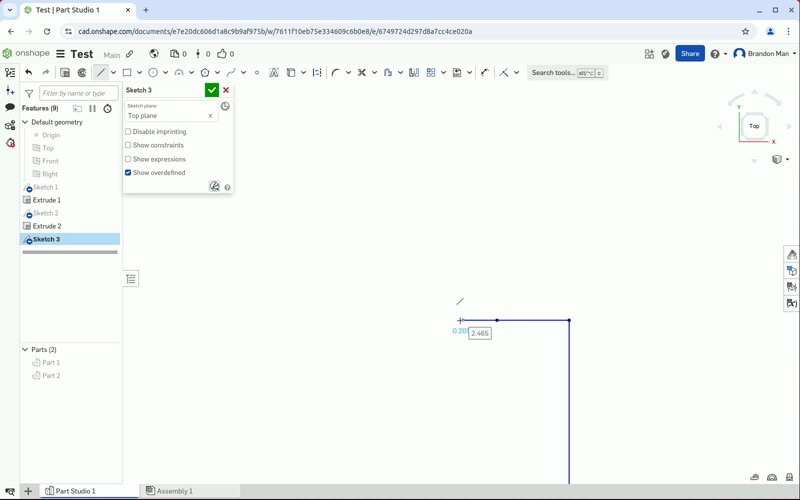
scroll(6)
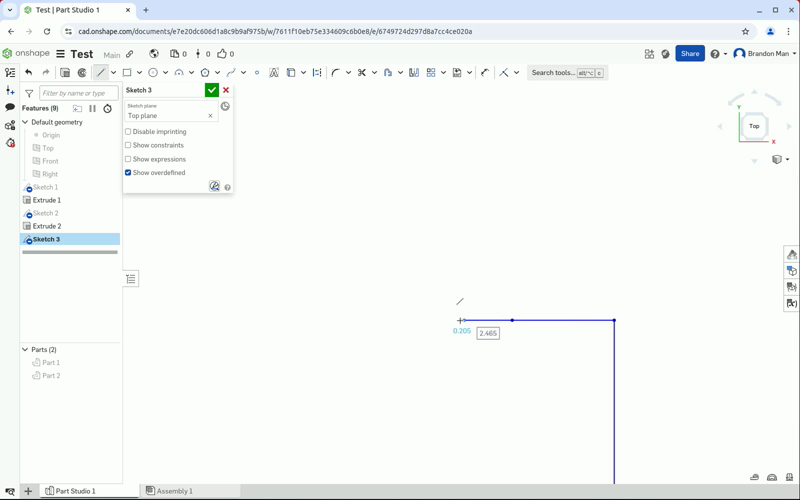
scroll(6)
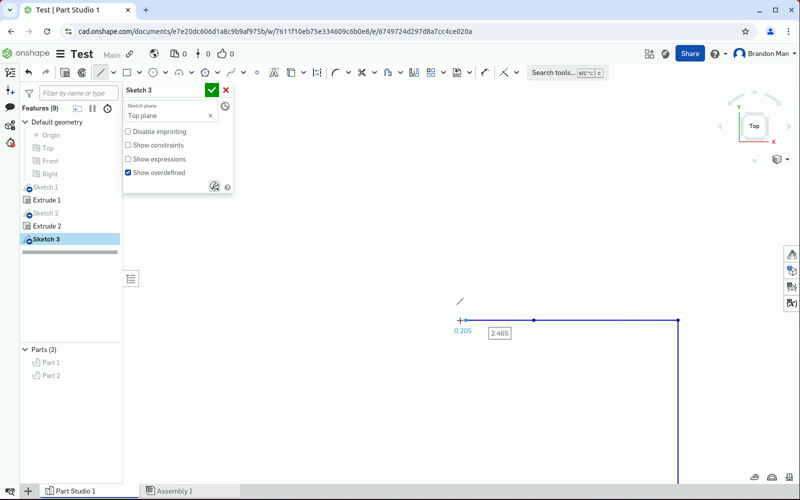
scroll(6)
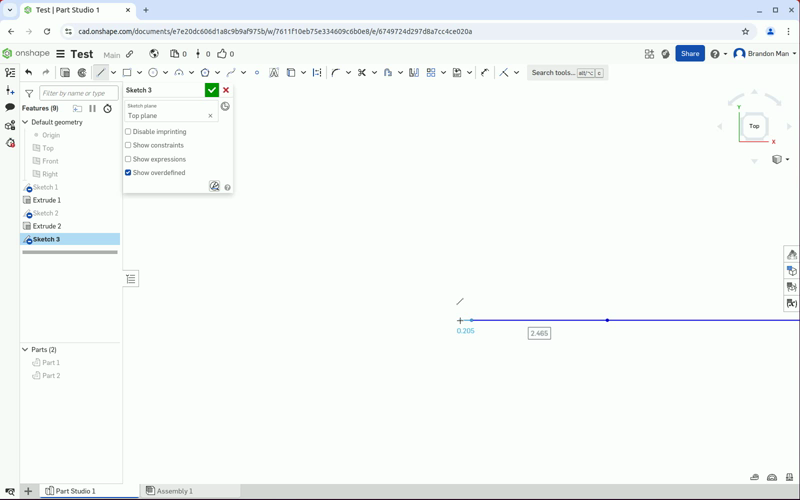
click(460, 320)
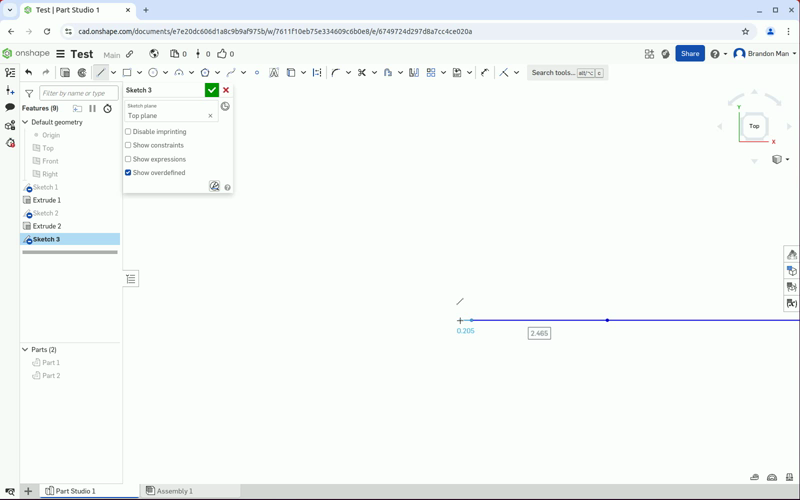
scroll(-6)
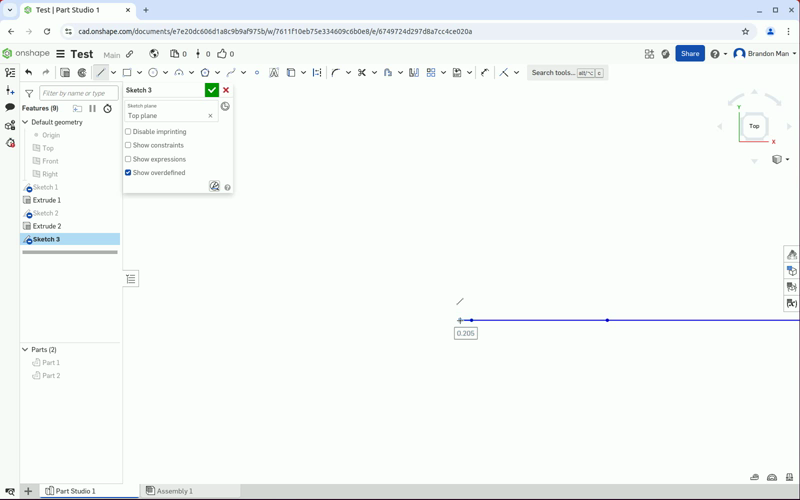
scroll(-6)
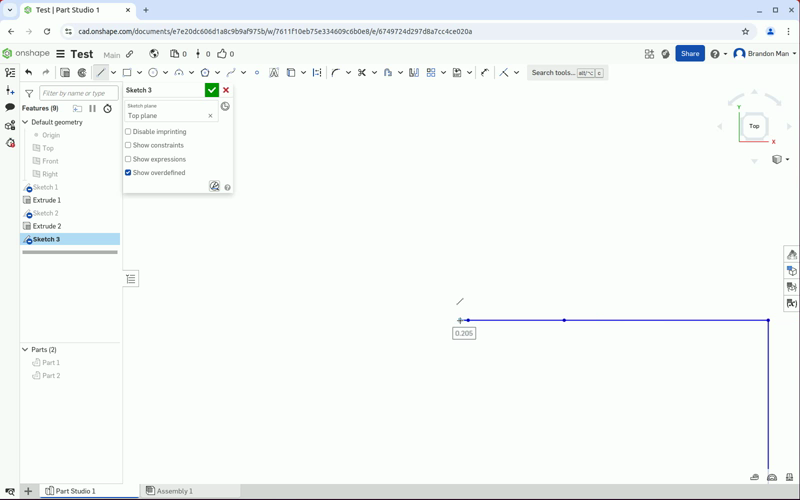
scroll(-6)
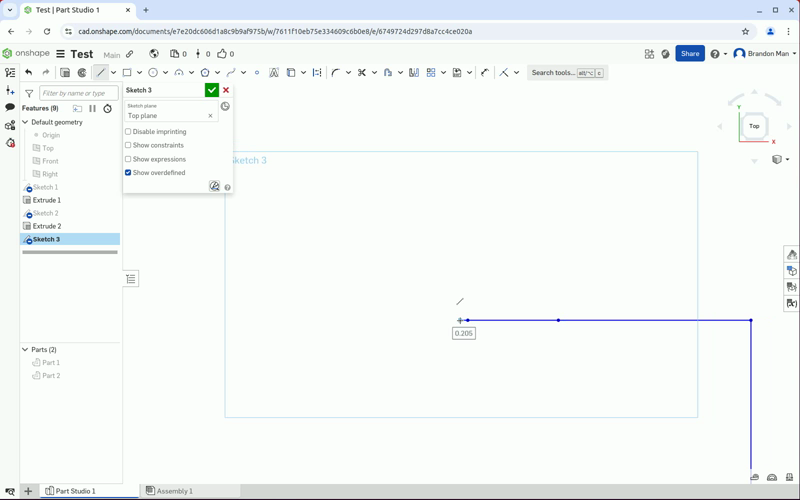
scroll(-6)
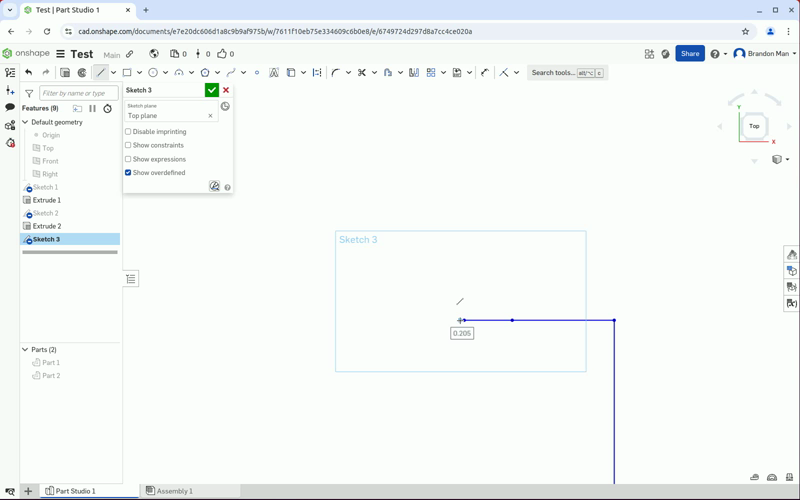
scroll(-6)
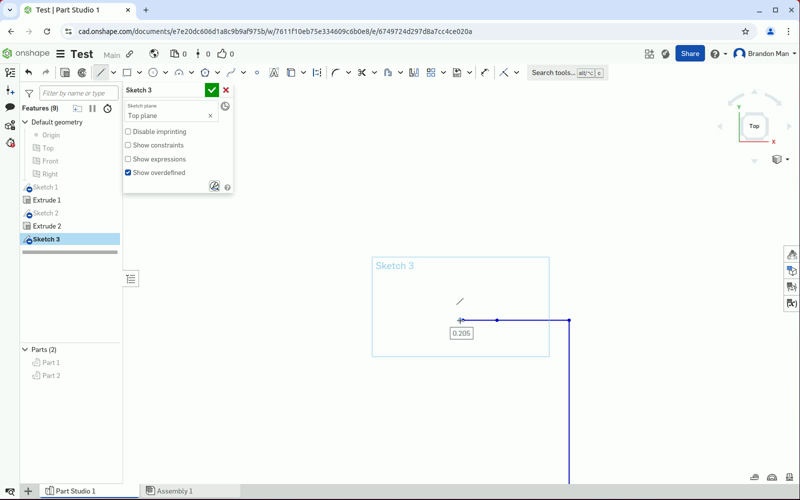
scroll(-6)
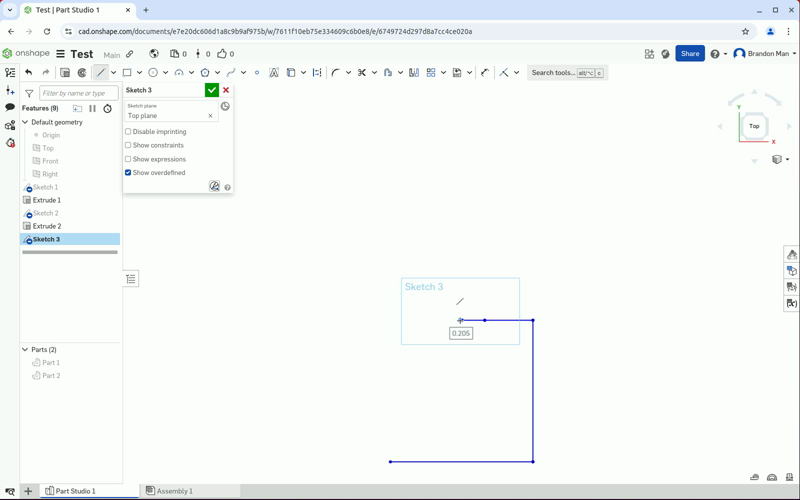
scroll(-6)
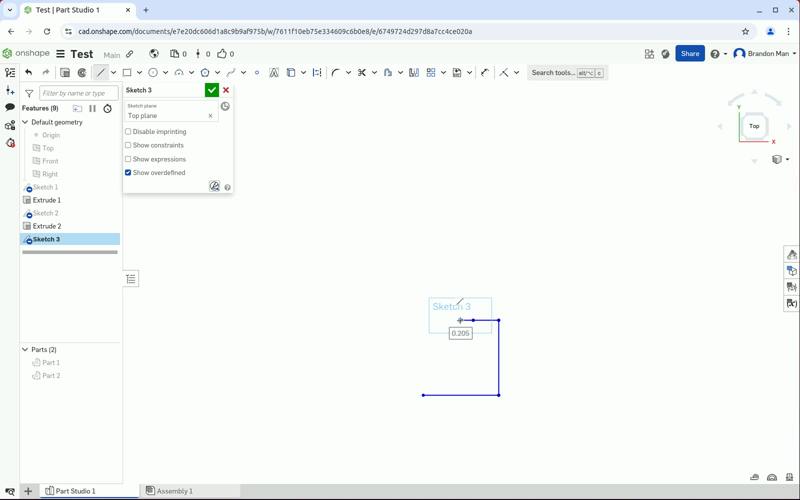
key_up(shift)
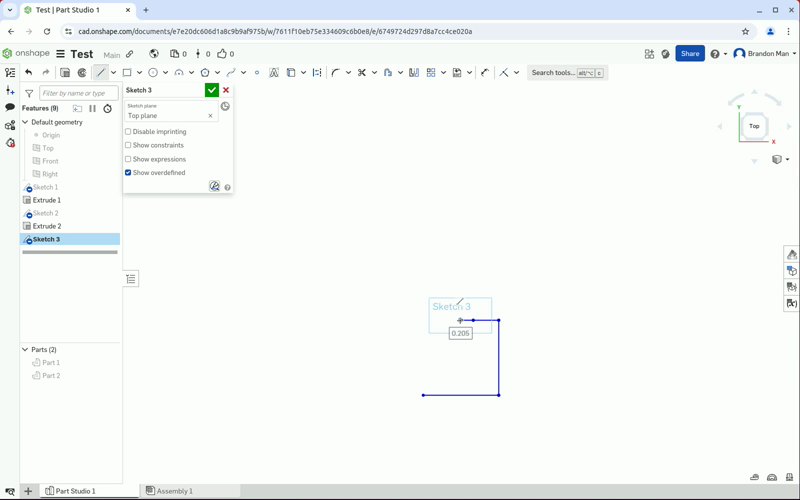
key_down(shift)
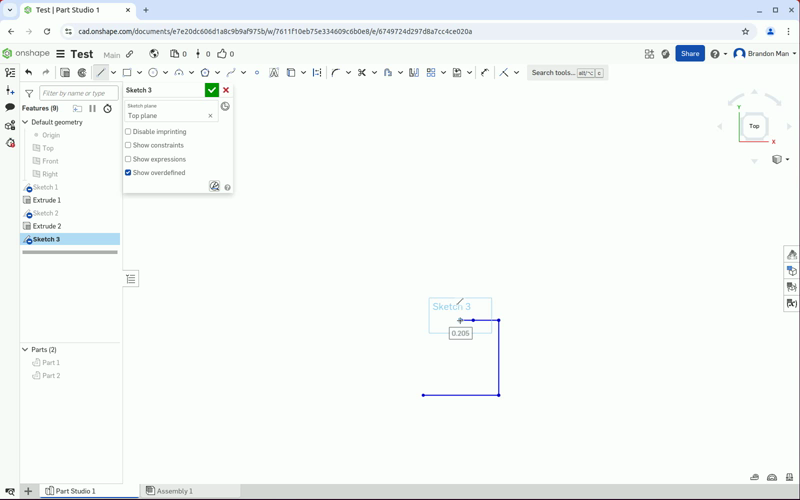
mouse_move(490, 320)
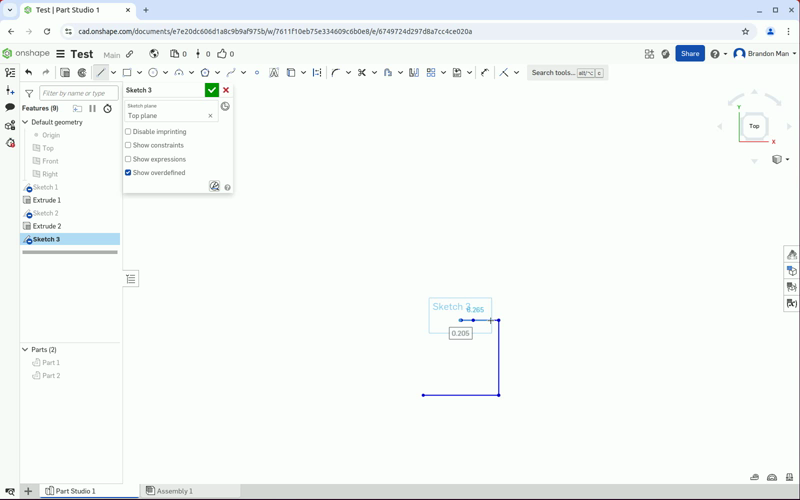
mouse_move(448, 320)
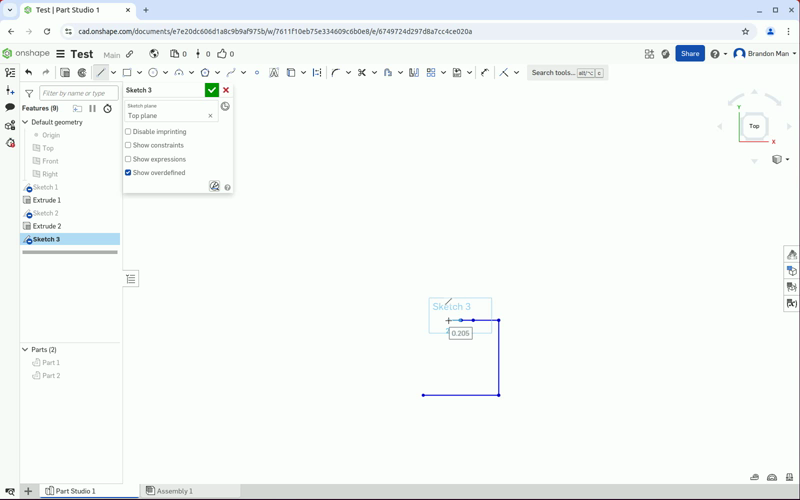
click(448, 320)
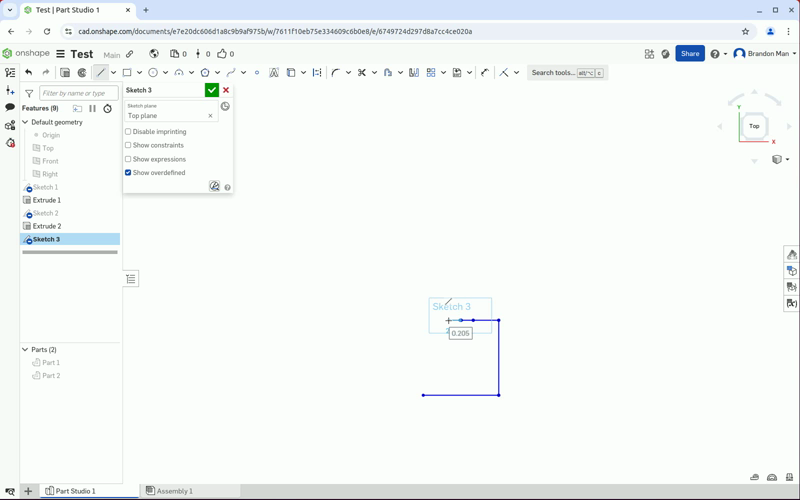
key_up(shift)
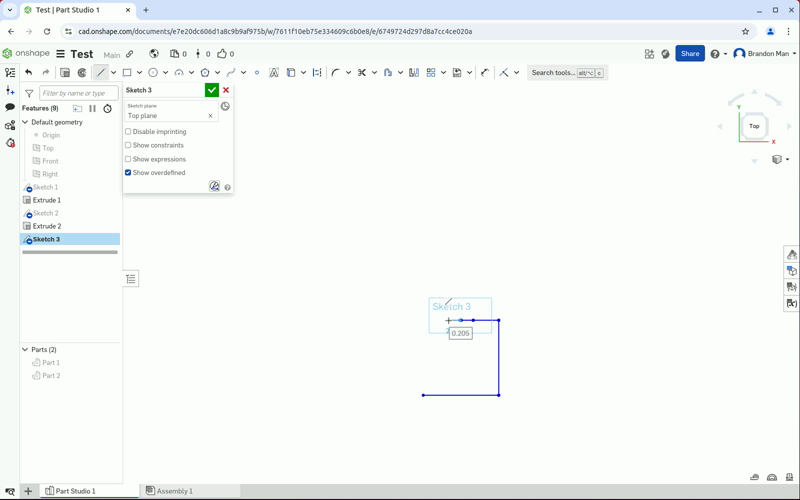
key_down(shift)
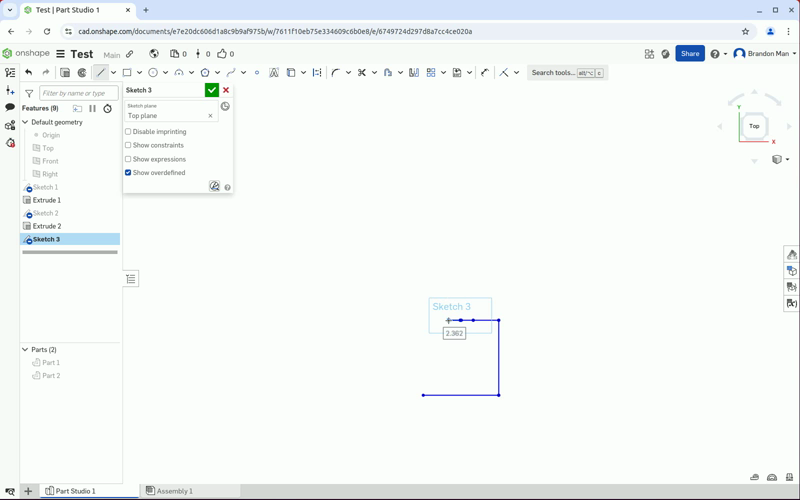
mouse_move(478, 320)
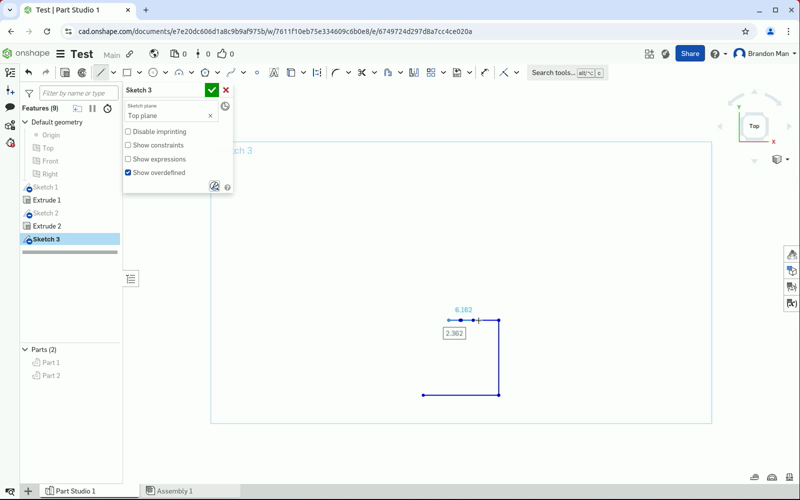
mouse_move(423, 320)
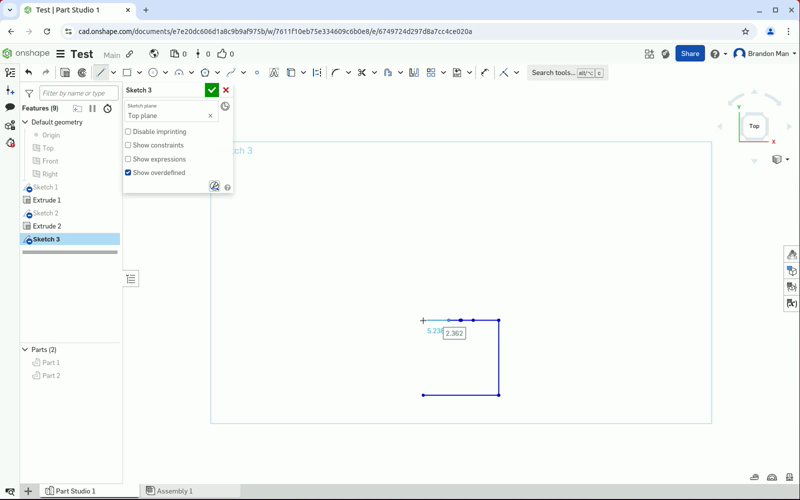
click(423, 320)
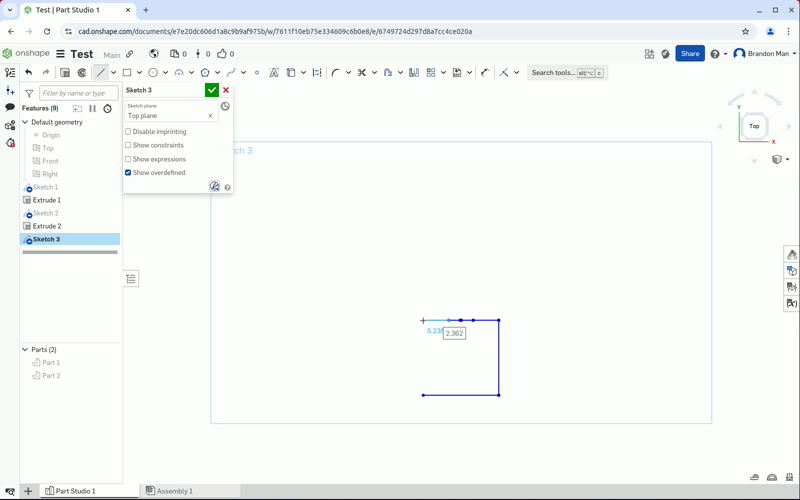
key_up(shift)
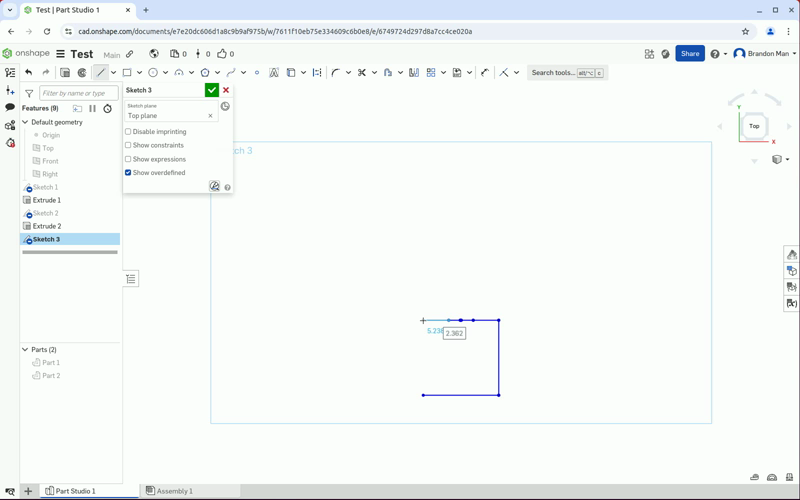
key_down(shift)
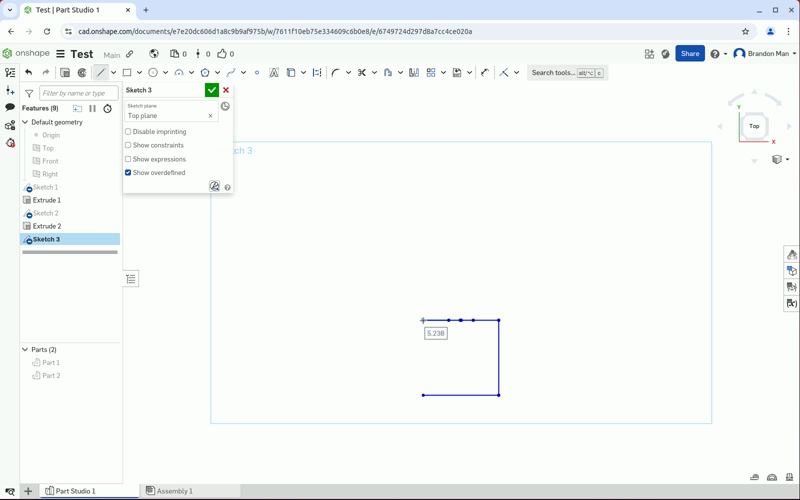
mouse_move(423, 395)
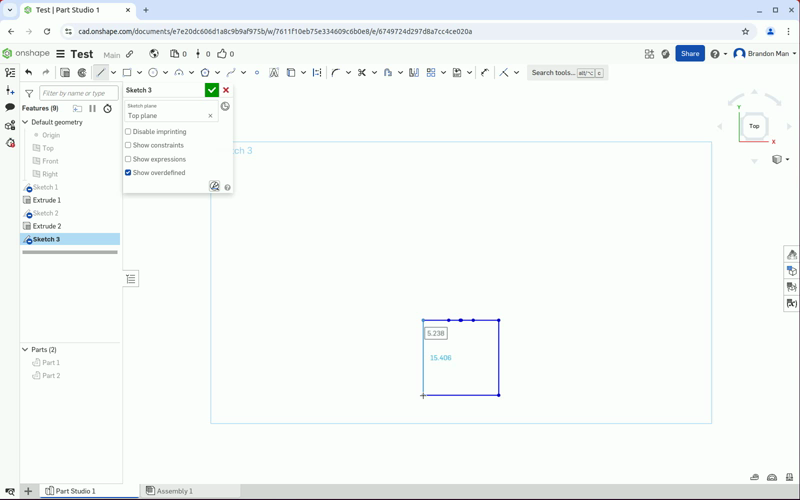
key_up(shift)
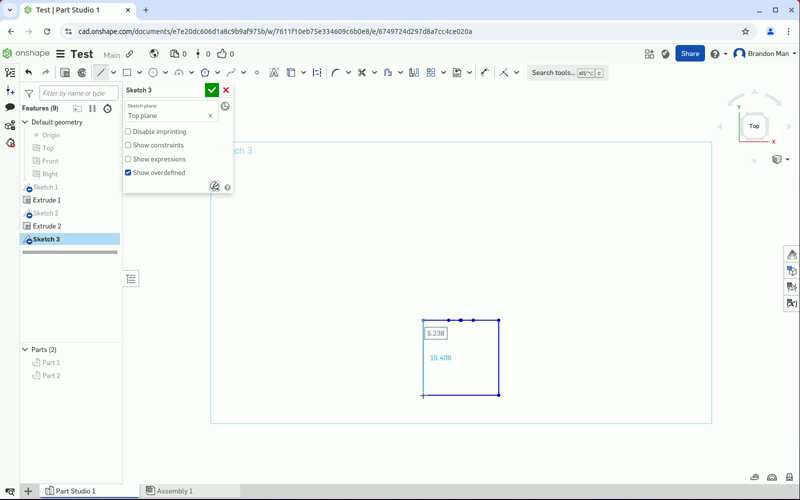
click(423, 395)
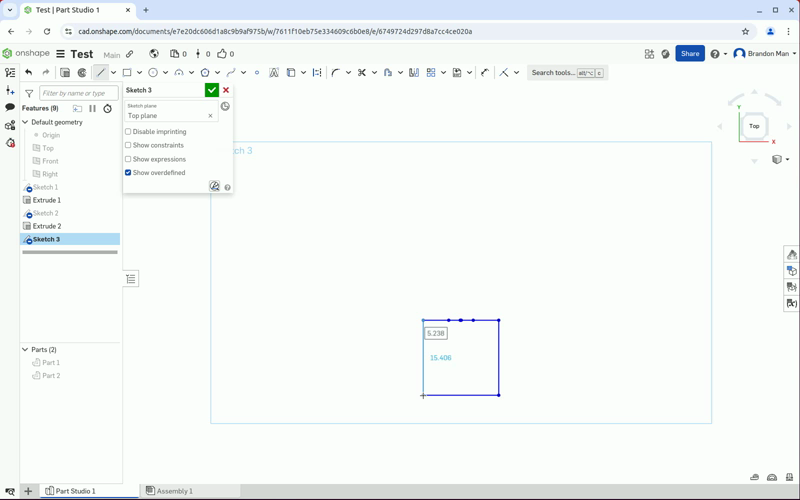
key(esc)
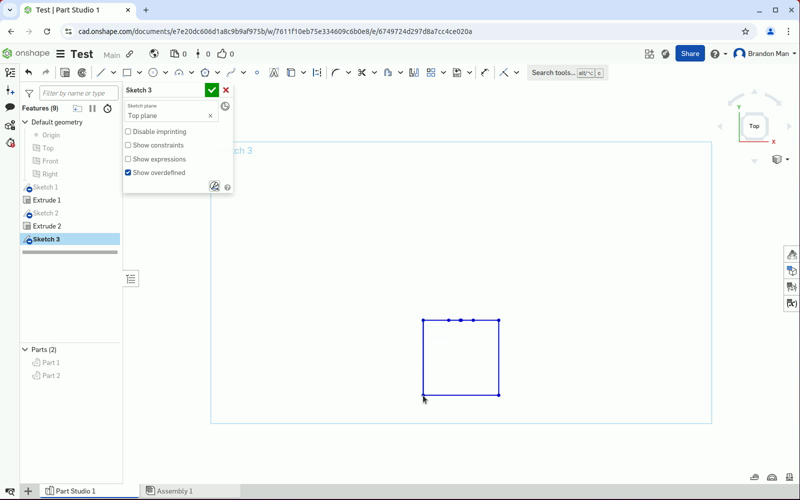
mouse_move(457, 363)
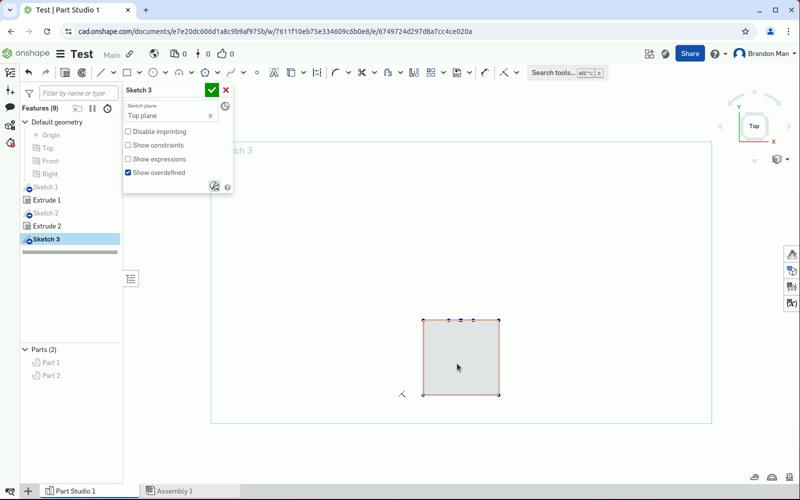
click(457, 363)
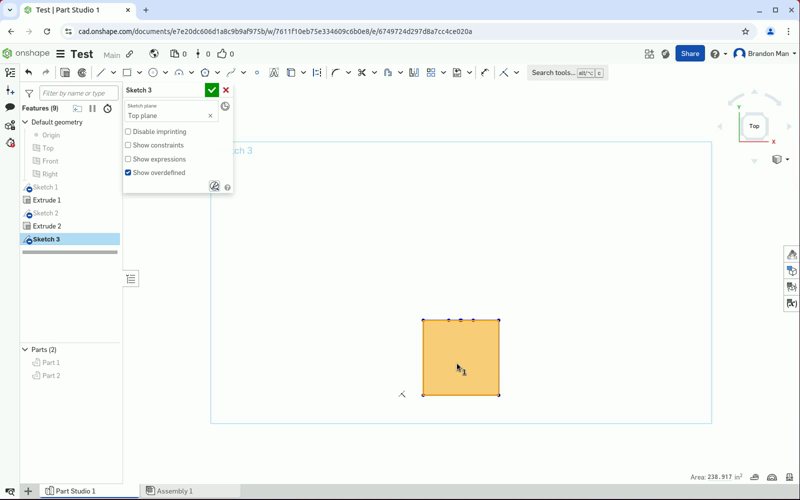
mouse_move(73, 352)
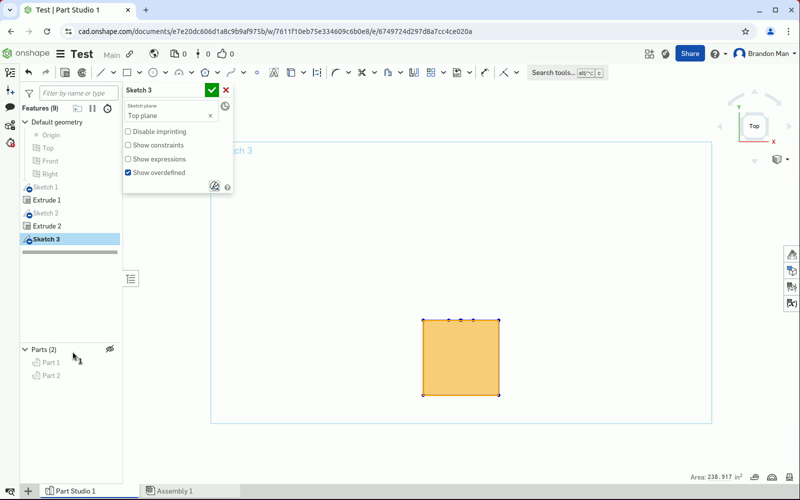
key(shift+y)
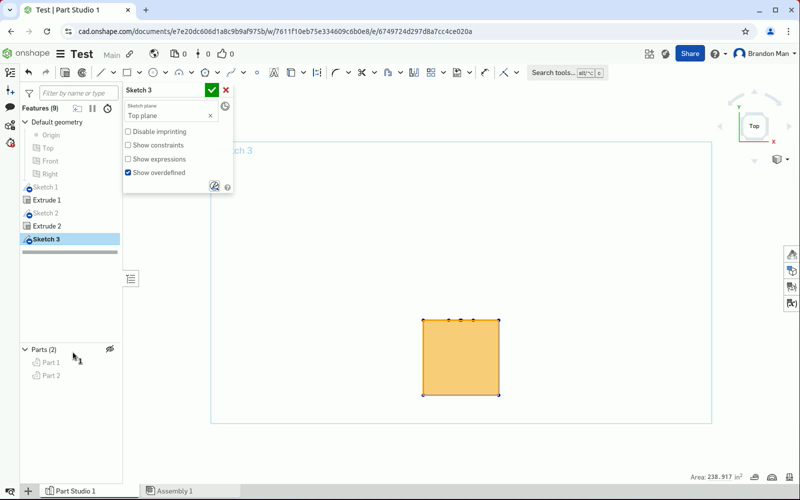
key(shift+e)
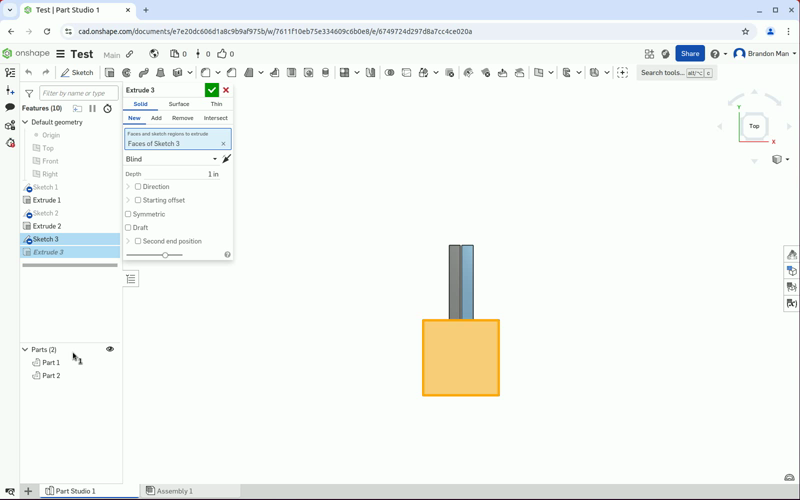
mouse_move(143, 106)
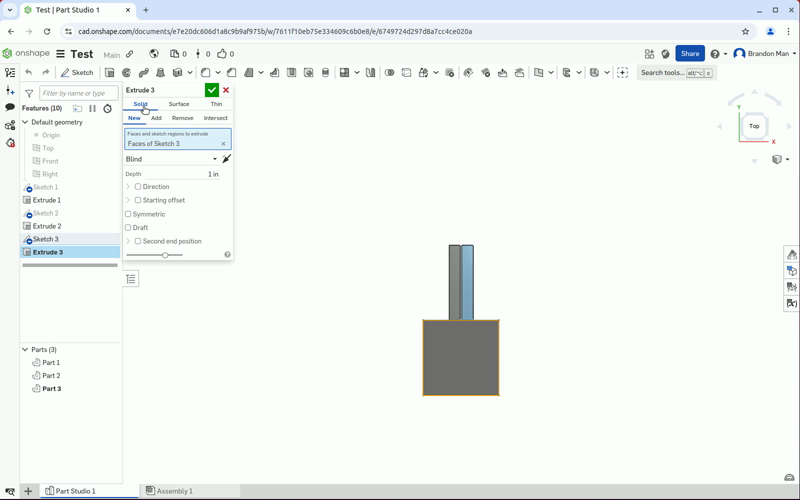
click(143, 106)
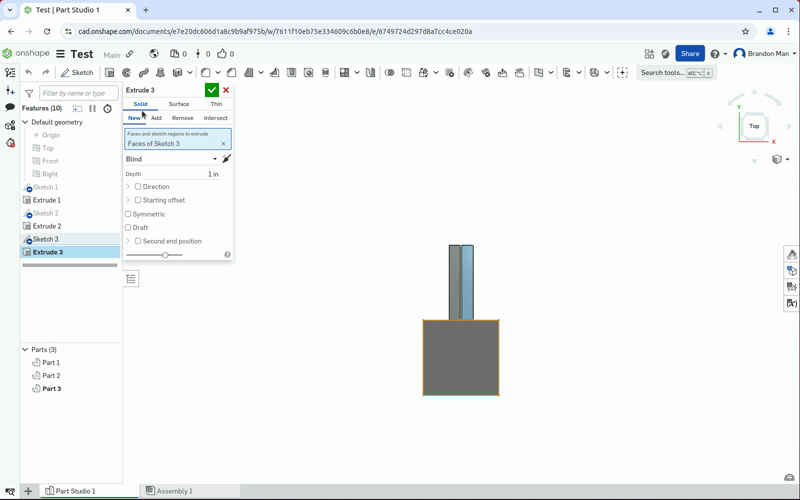
mouse_move(137, 120)
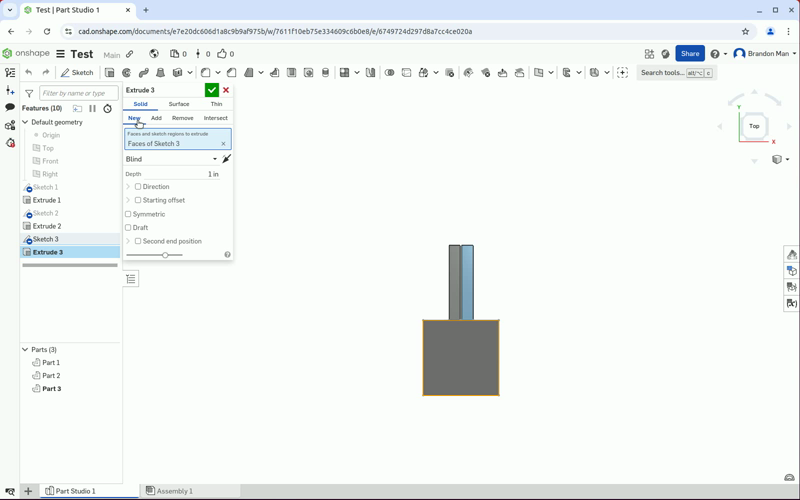
click(137, 120)
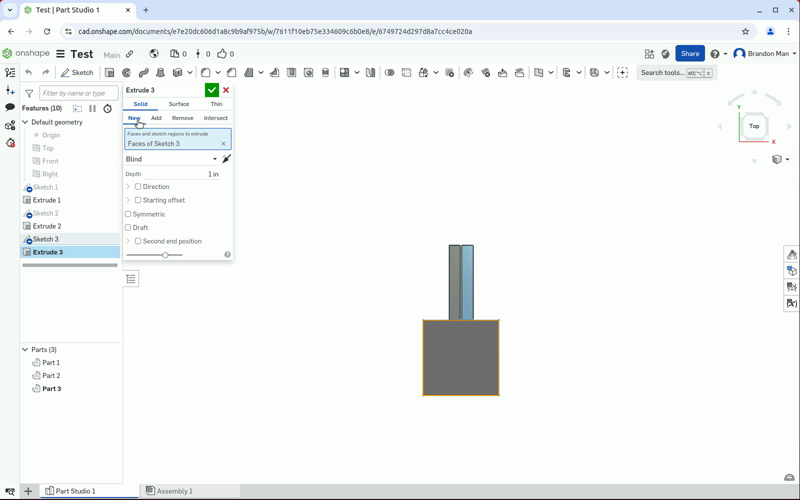
key(tab, 4)
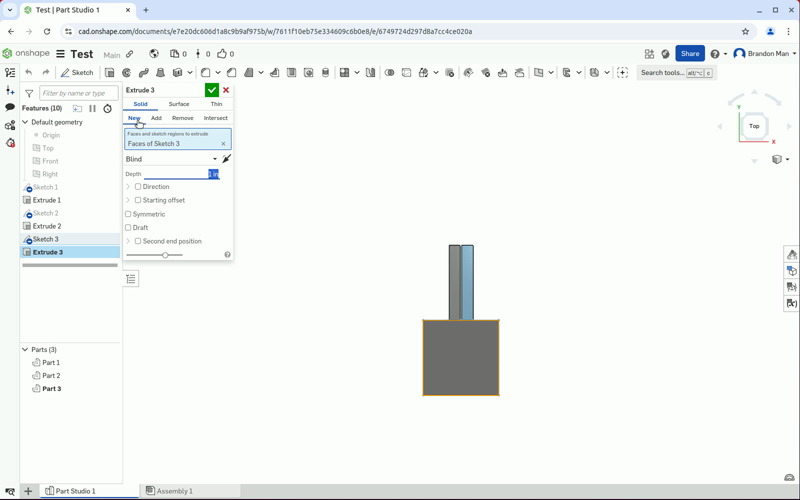
text(3.129)
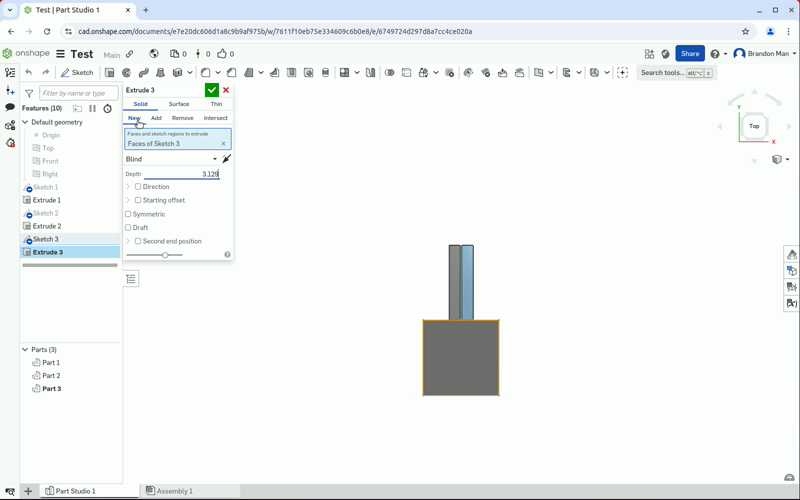
key(enter)
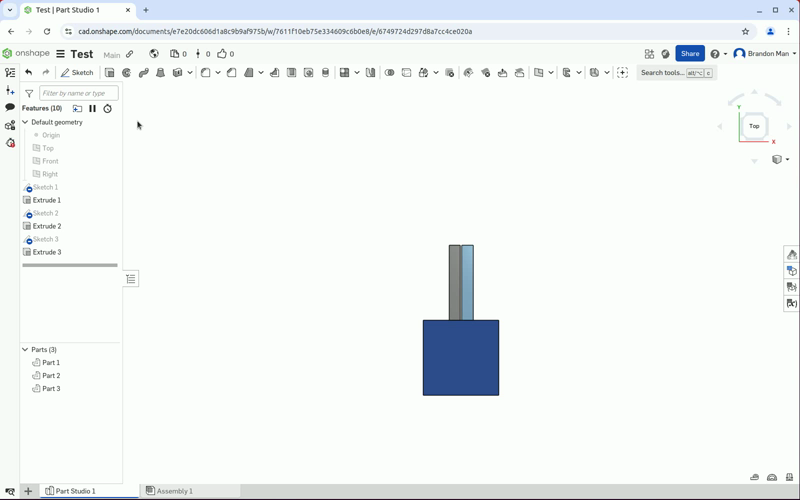
key(shift+h)
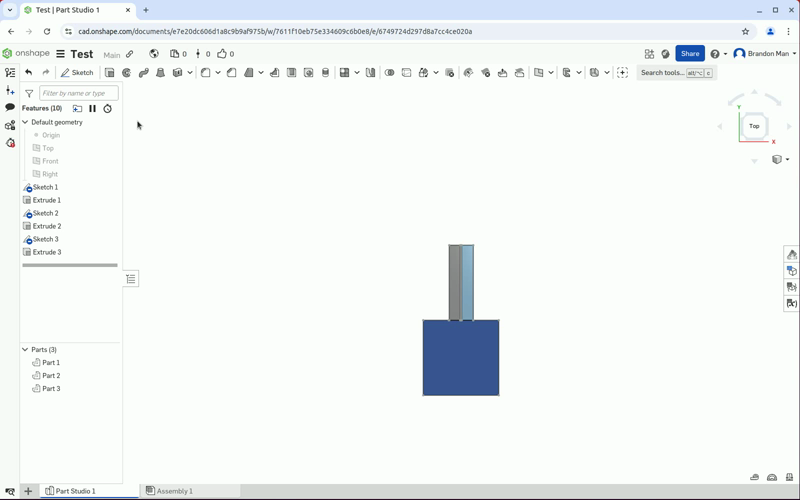
key(shift+h)
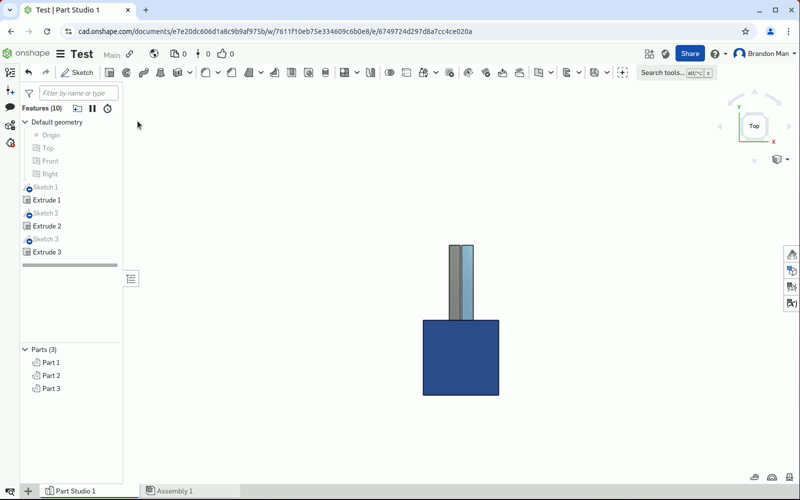
mouse_move(73, 189)
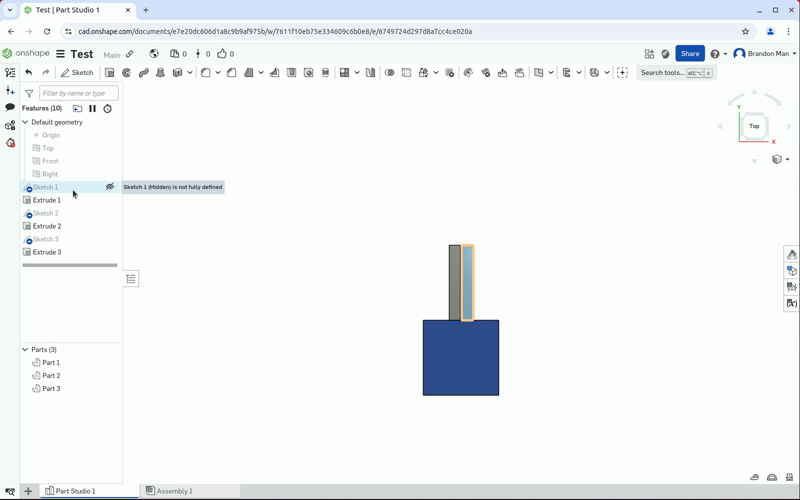
click(73, 189)
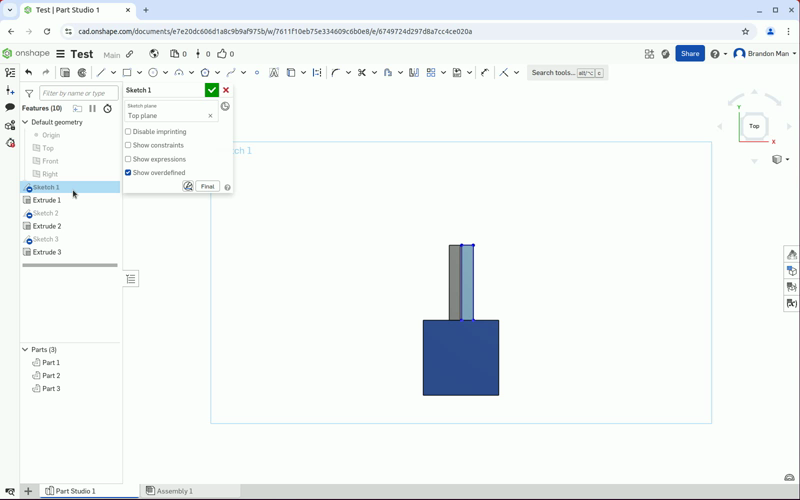
mouse_move(229, 92)
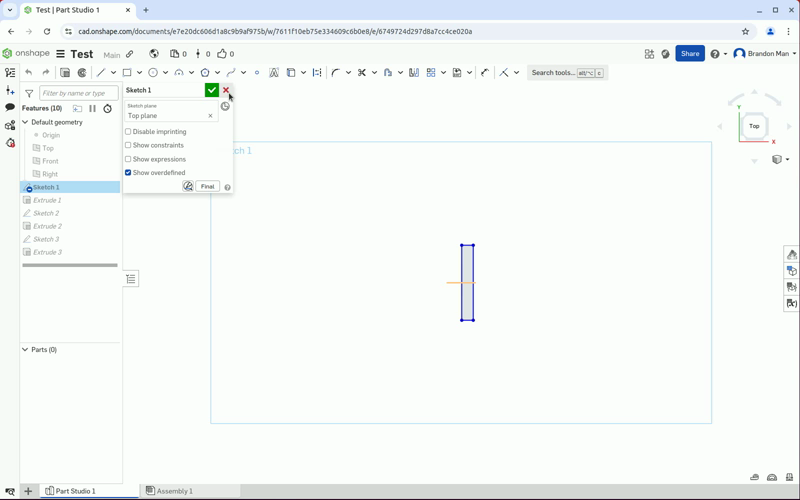
click(229, 92)
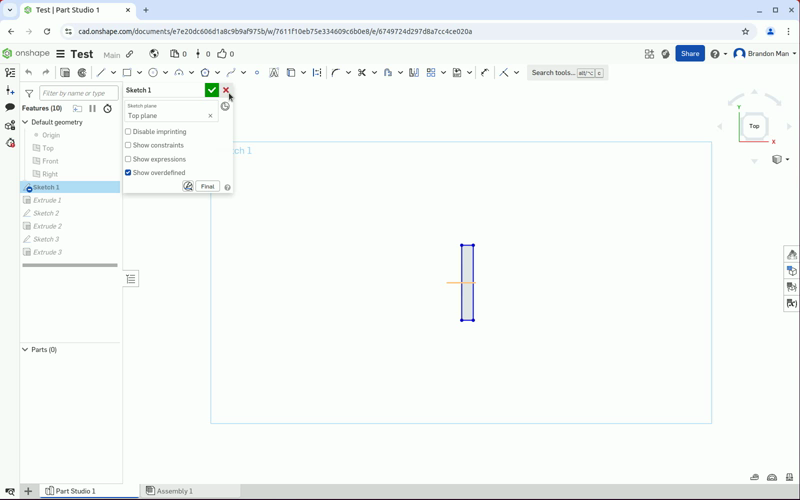
key(shift+s)
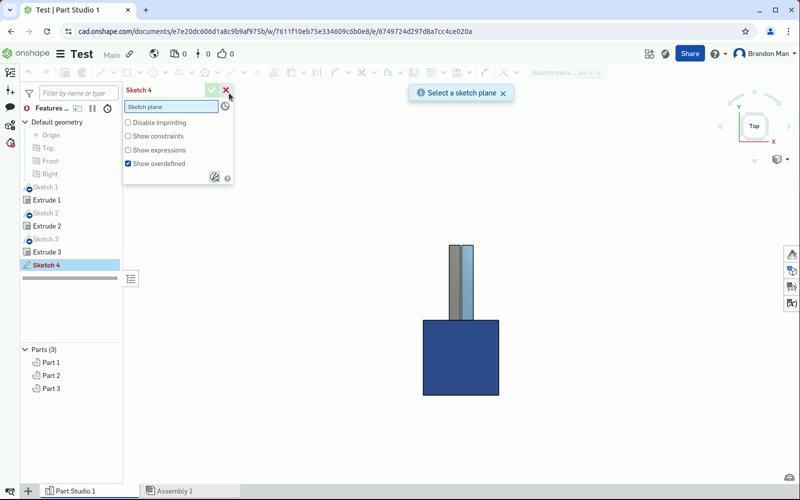
mouse_move(73, 150)
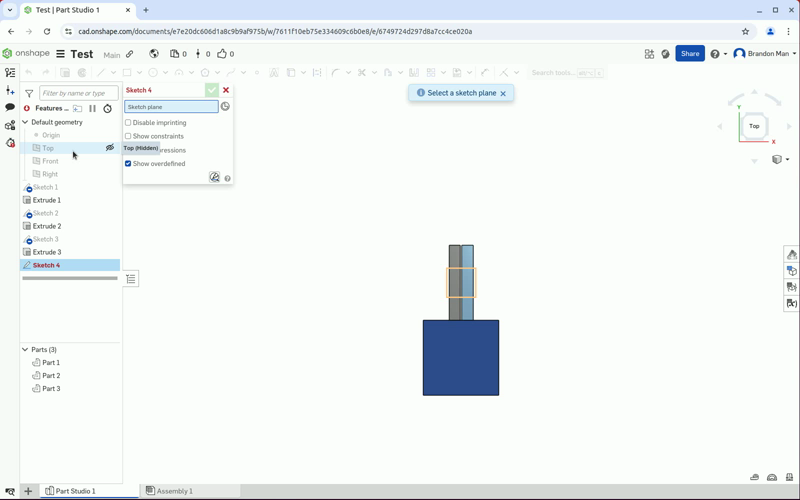
click(73, 150)
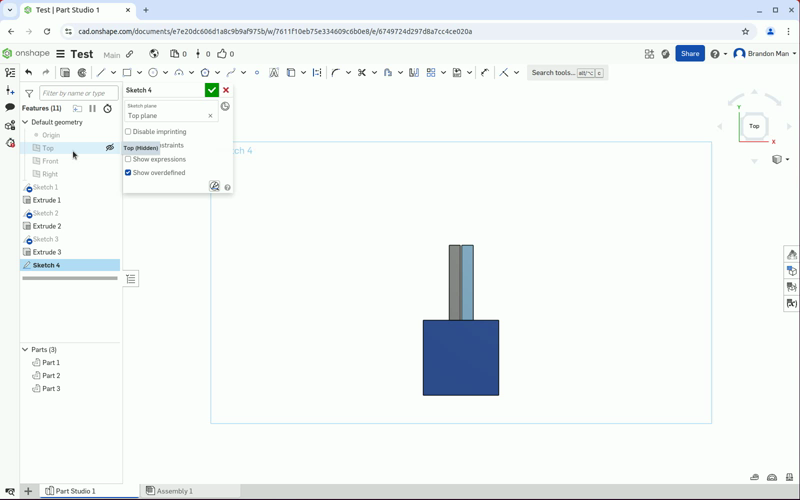
mouse_move(73, 352)
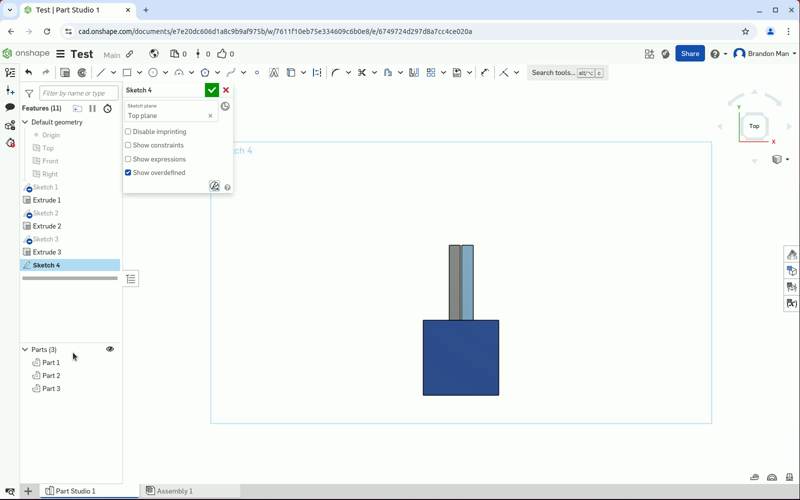
key(y)
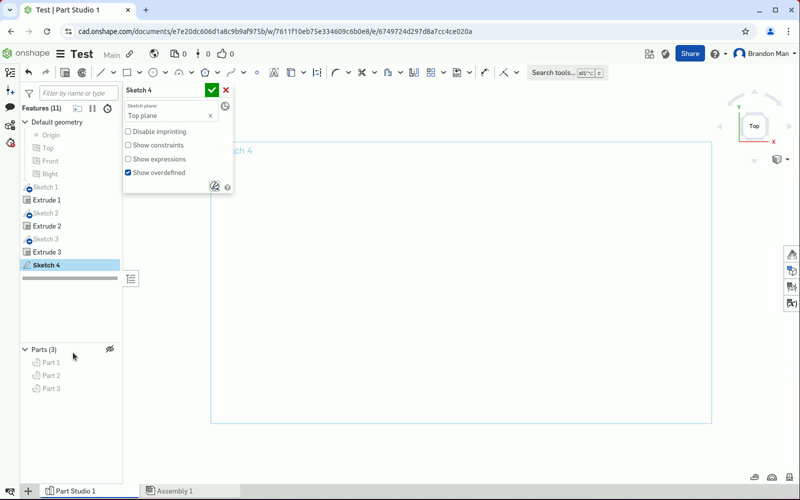
key(l)
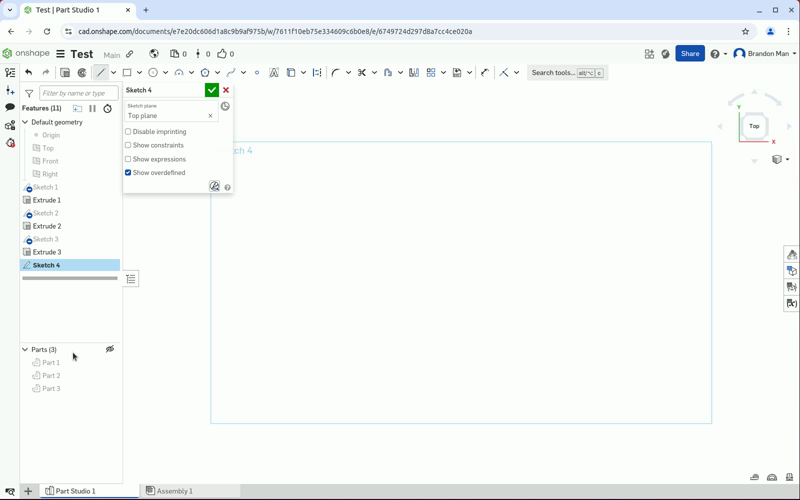
key_down(shift)
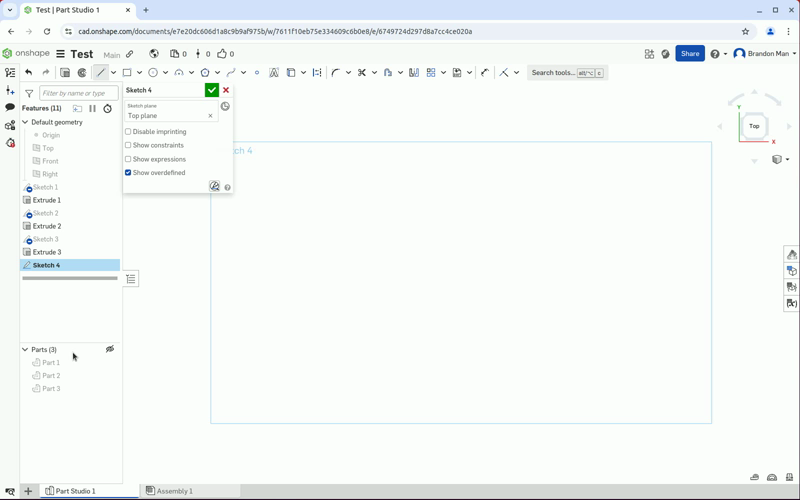
mouse_move(459, 320)
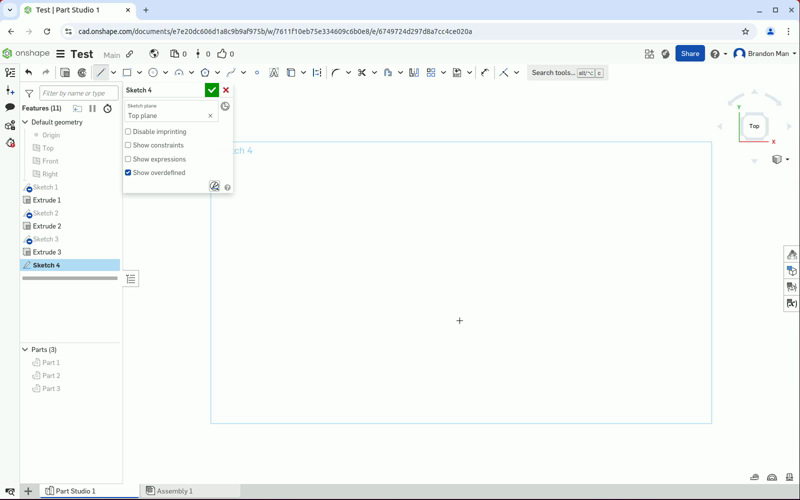
click(459, 320)
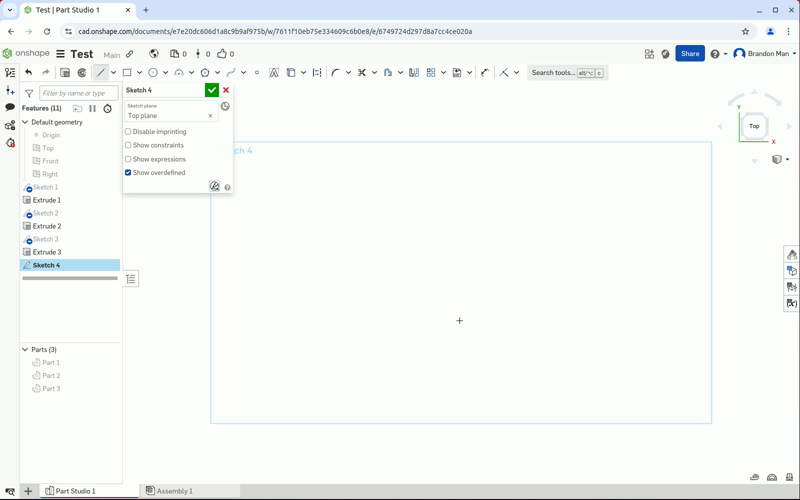
key_up(shift)
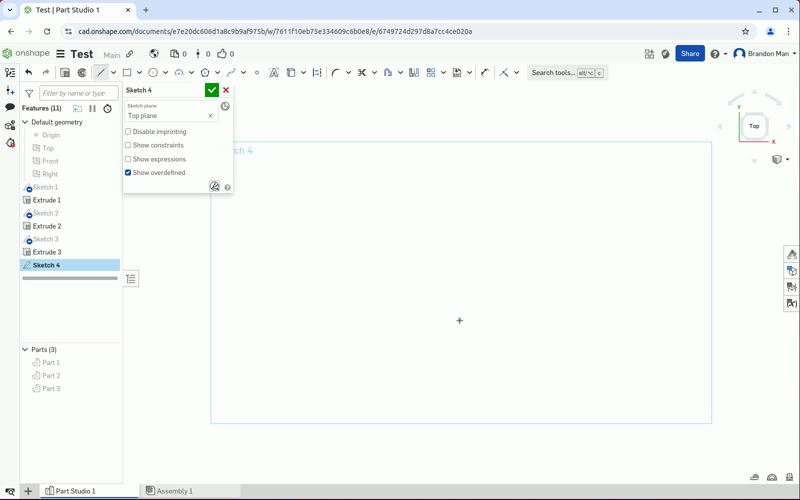
key_down(shift)
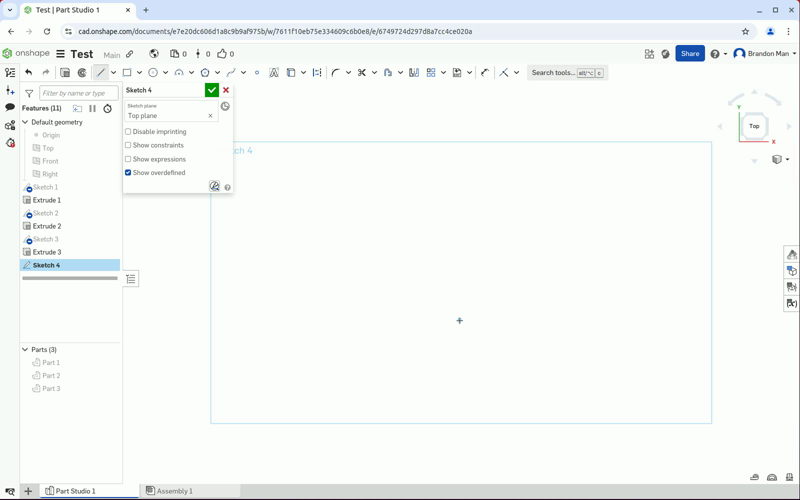
mouse_move(489, 320)
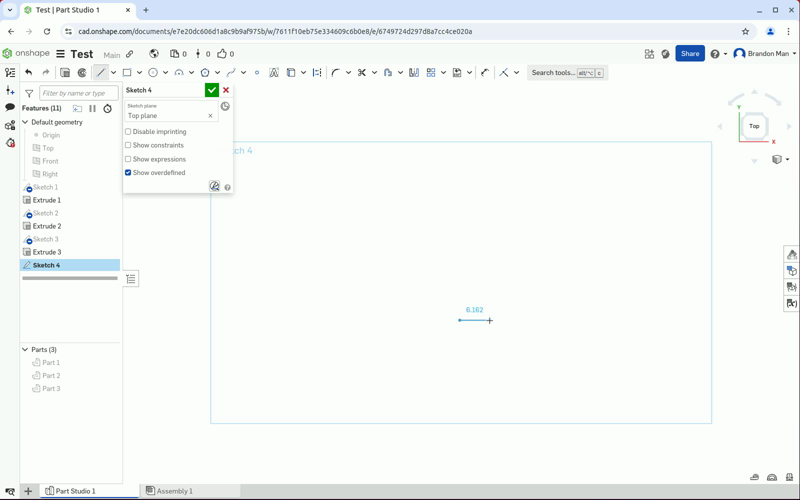
mouse_move(461, 320)
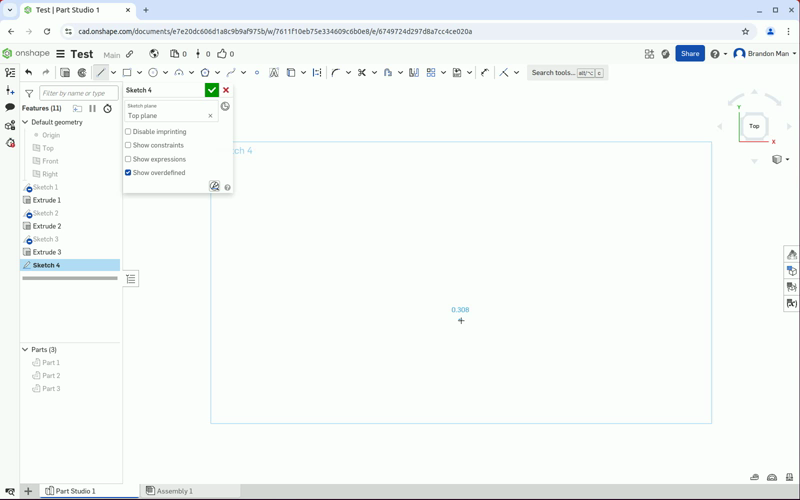
scroll(6)
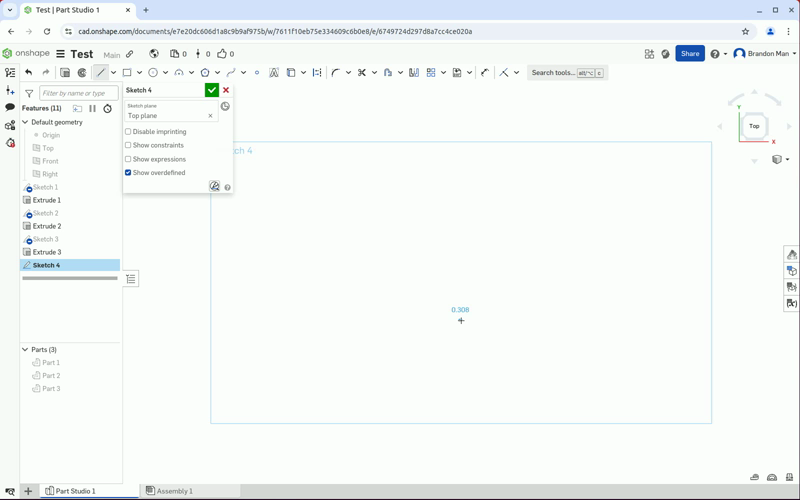
scroll(6)
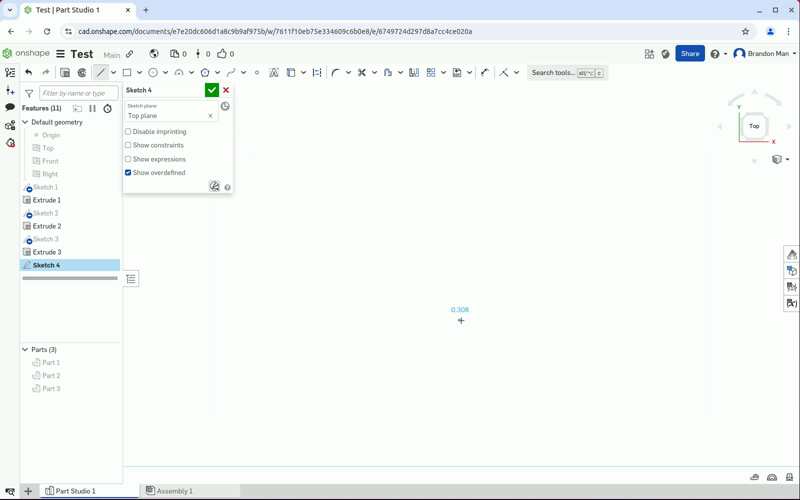
scroll(6)
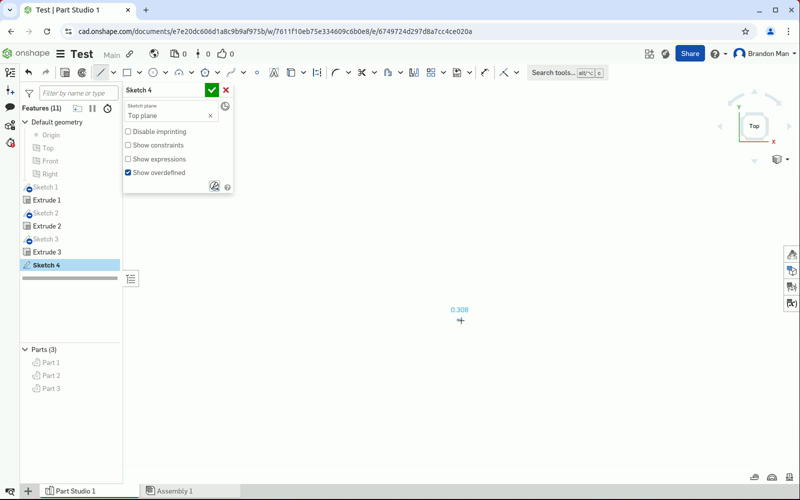
scroll(6)
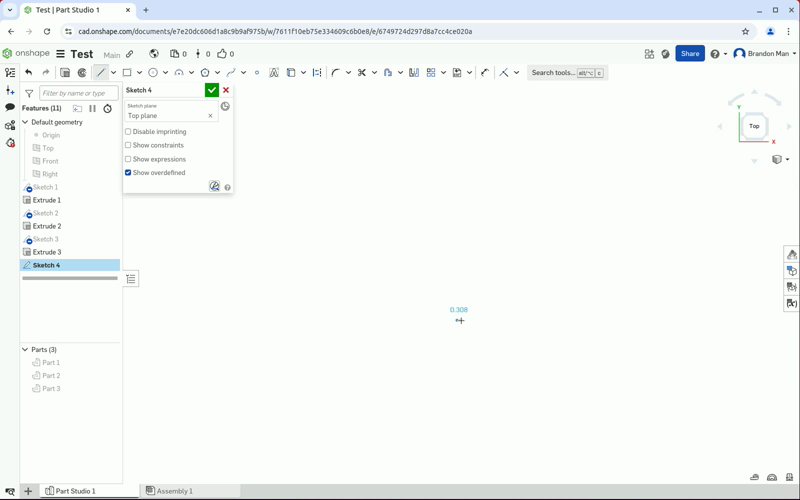
scroll(6)
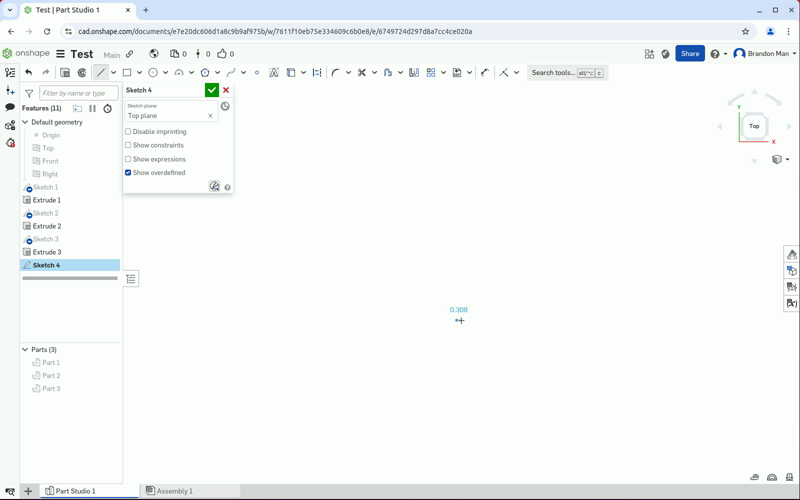
scroll(6)
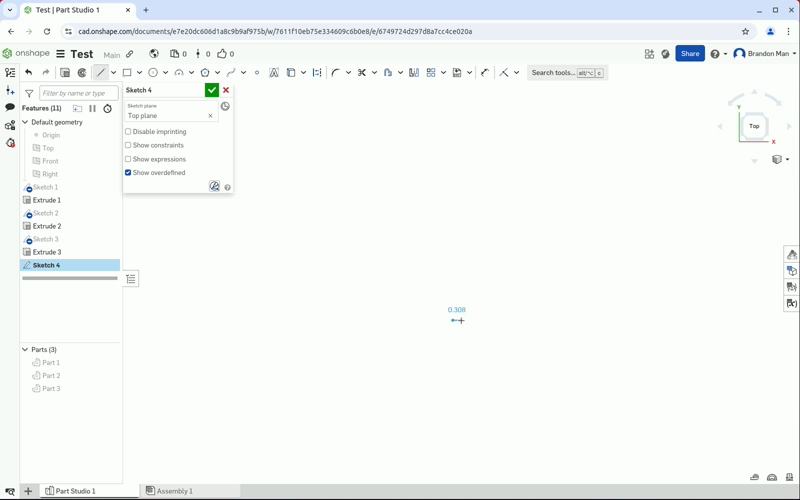
scroll(6)
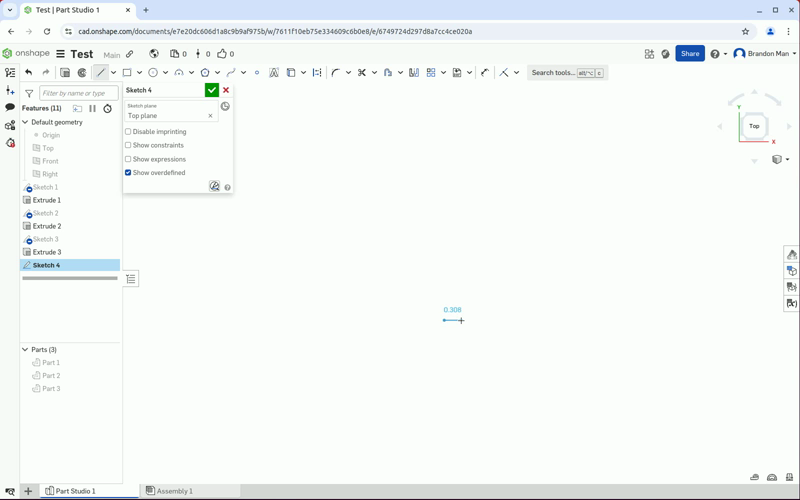
click(461, 320)
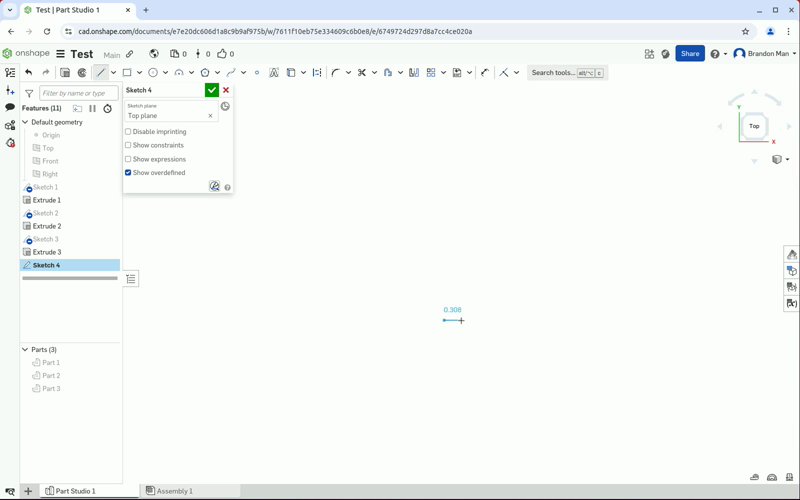
scroll(-6)
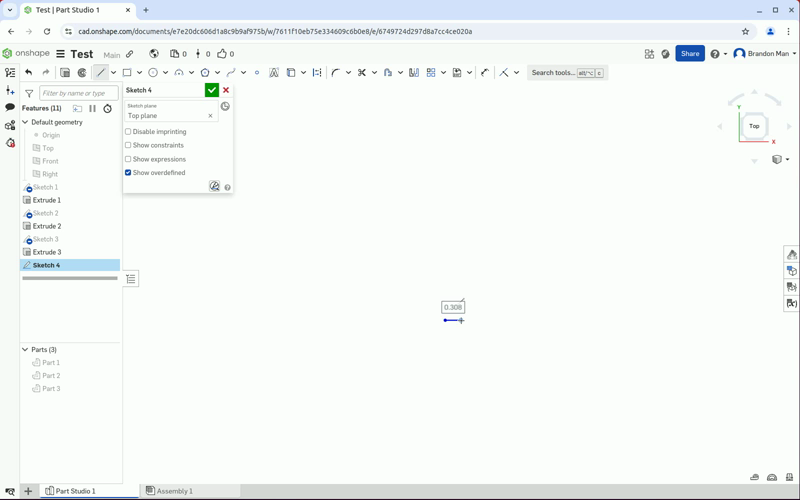
scroll(-6)
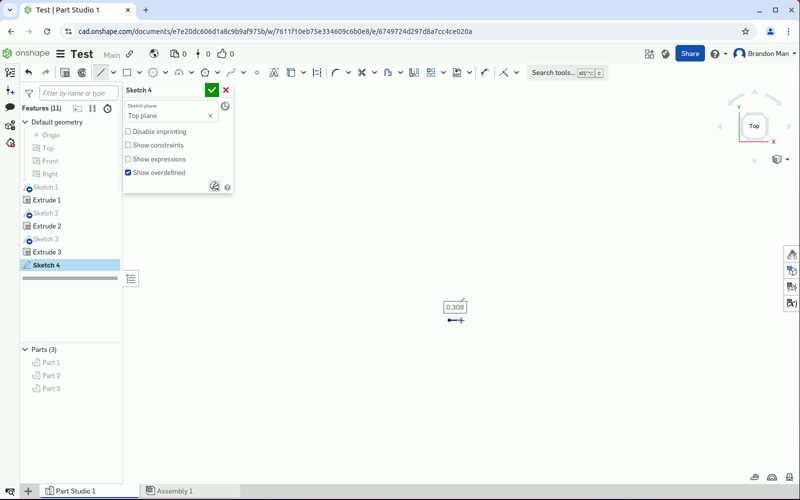
scroll(-6)
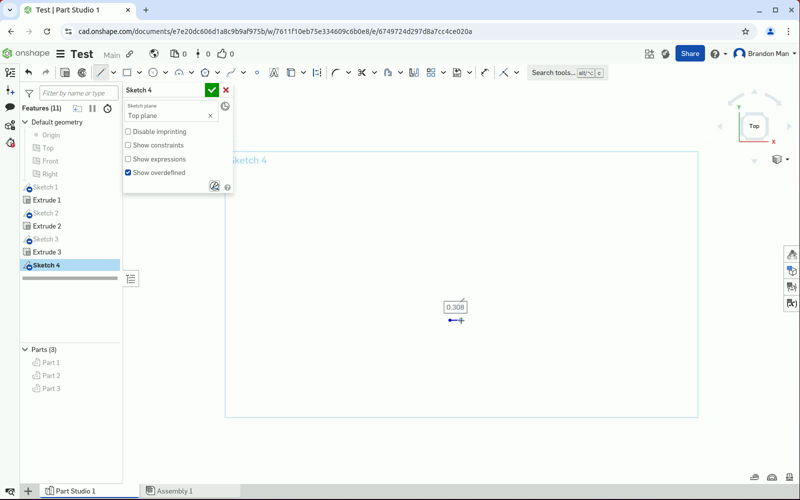
scroll(-6)
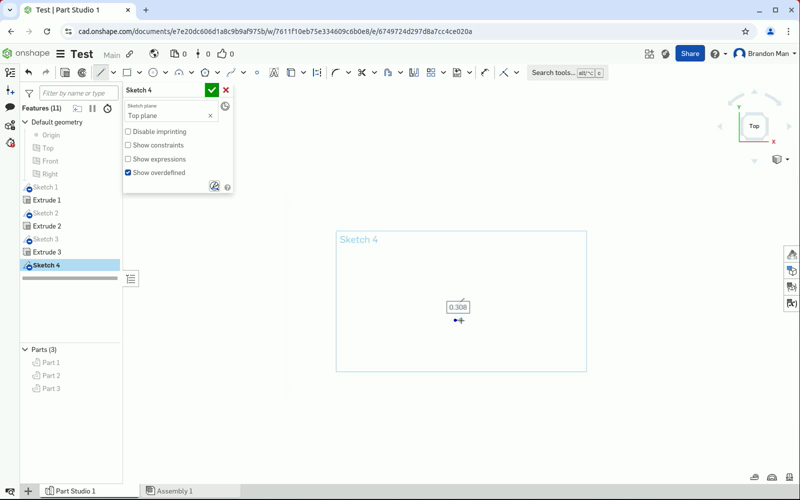
scroll(-6)
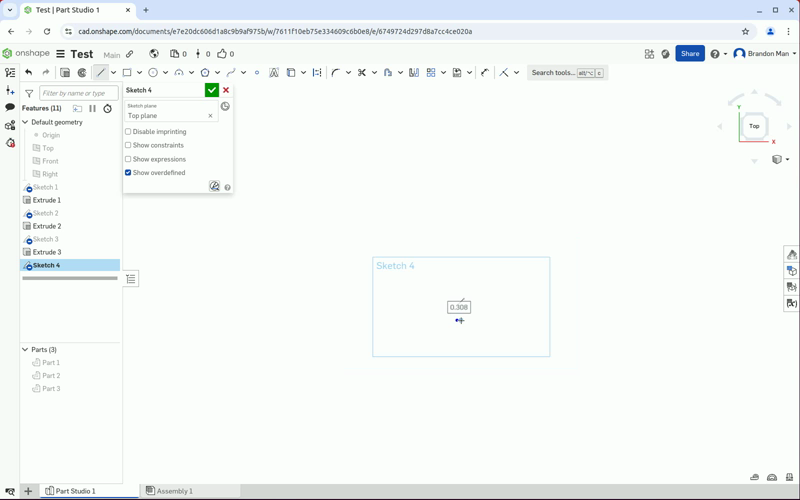
scroll(-6)
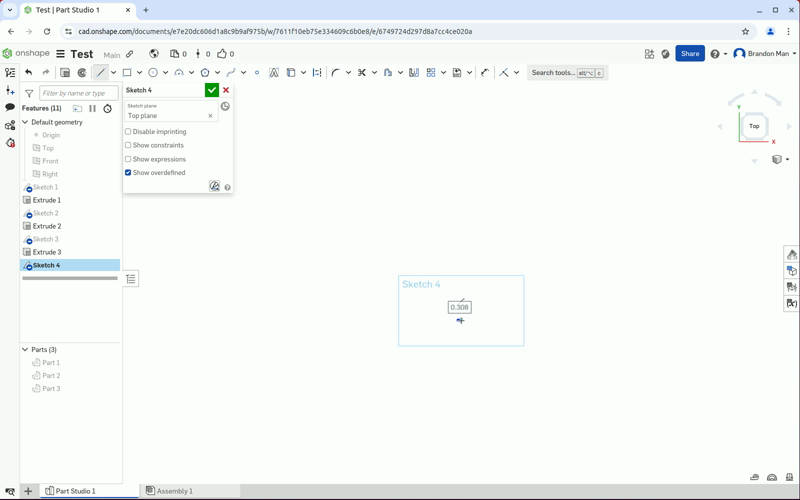
scroll(-6)
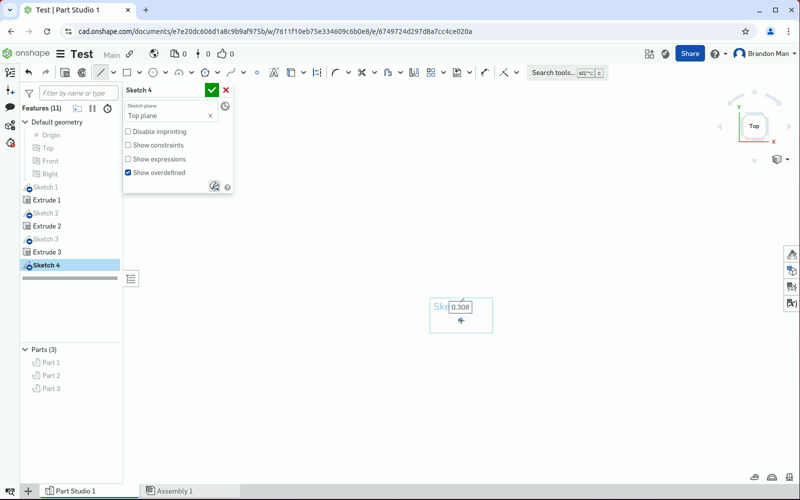
key_up(shift)
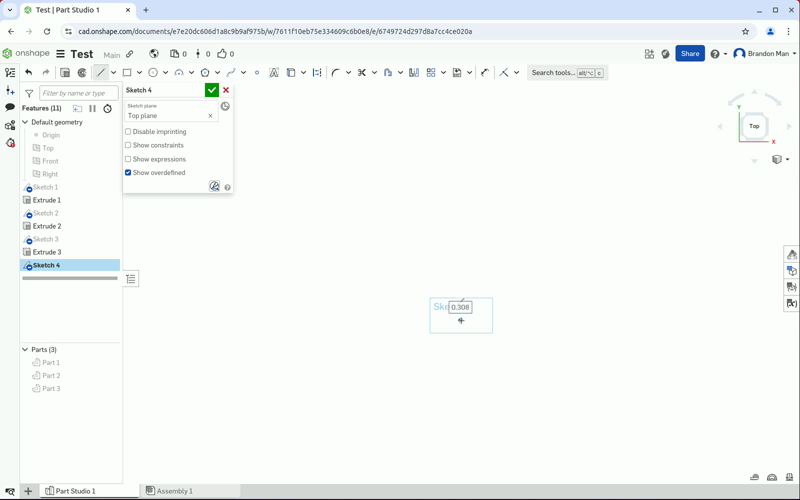
key_down(shift)
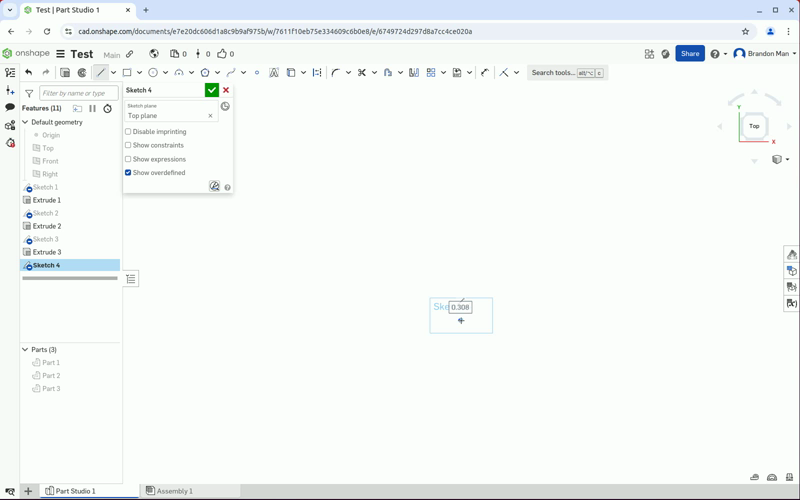
mouse_move(461, 245)
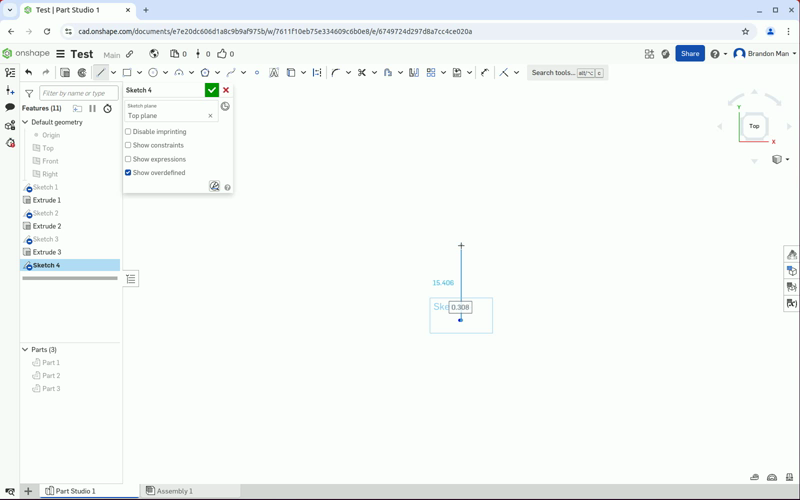
click(461, 245)
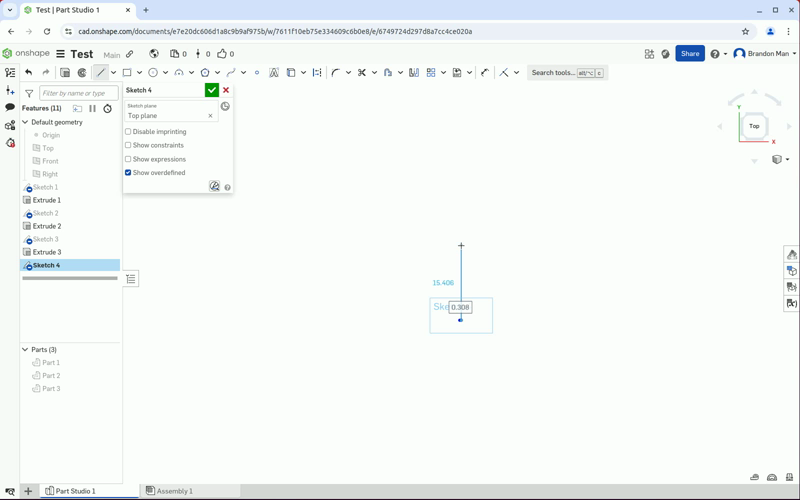
key_up(shift)
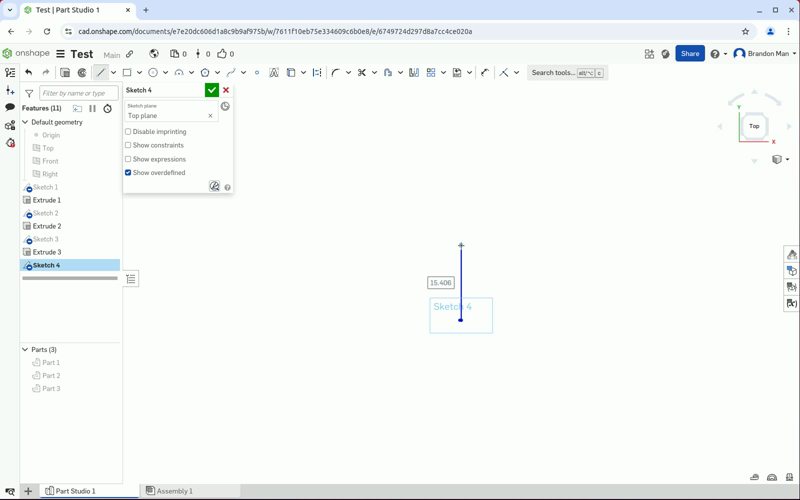
key_down(shift)
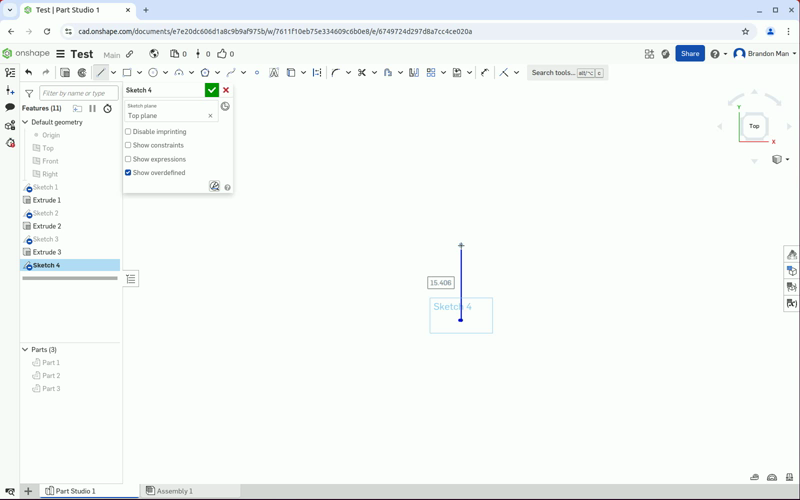
mouse_move(491, 245)
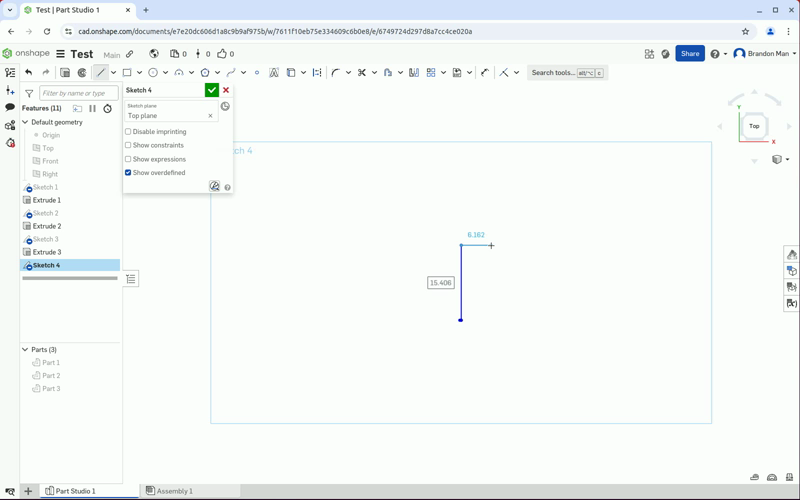
mouse_move(459, 245)
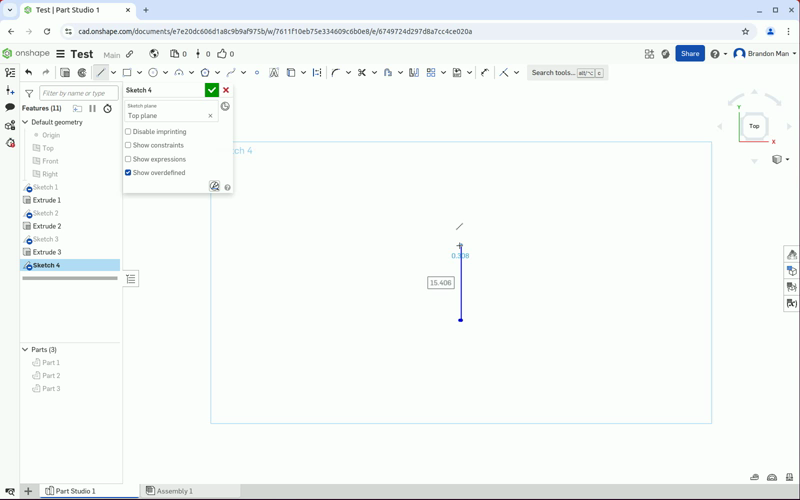
scroll(6)
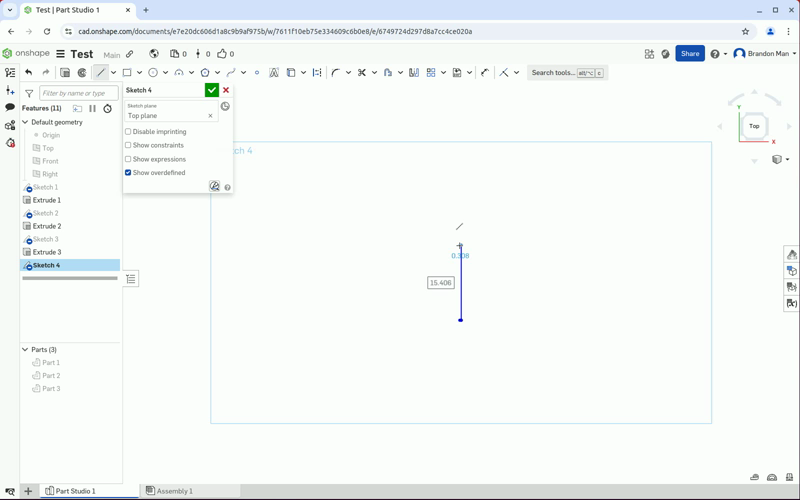
scroll(6)
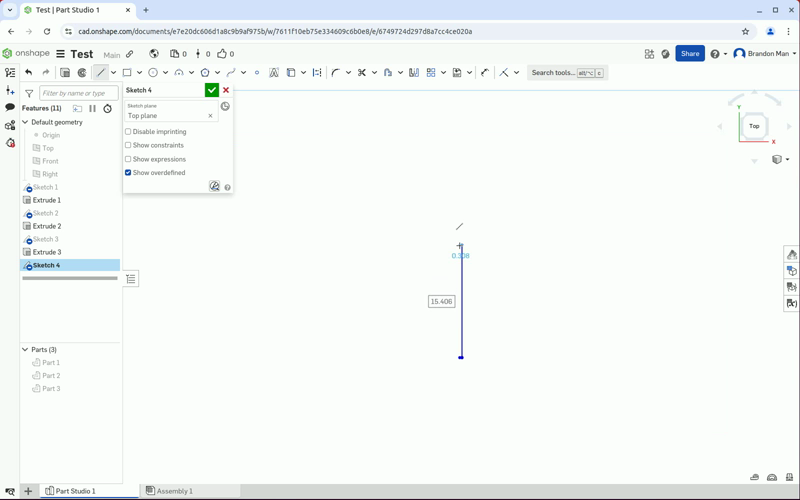
scroll(6)
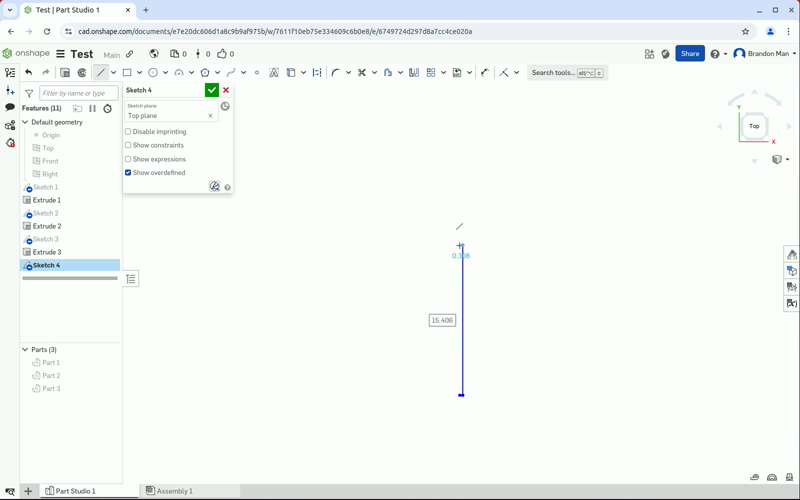
scroll(6)
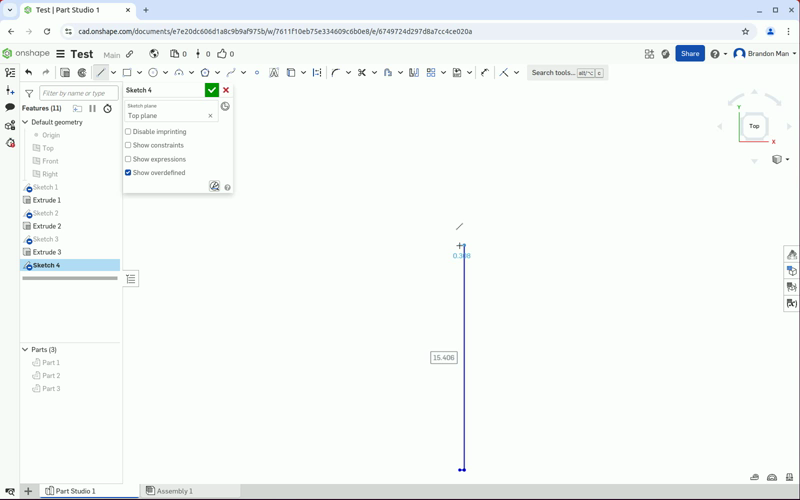
scroll(6)
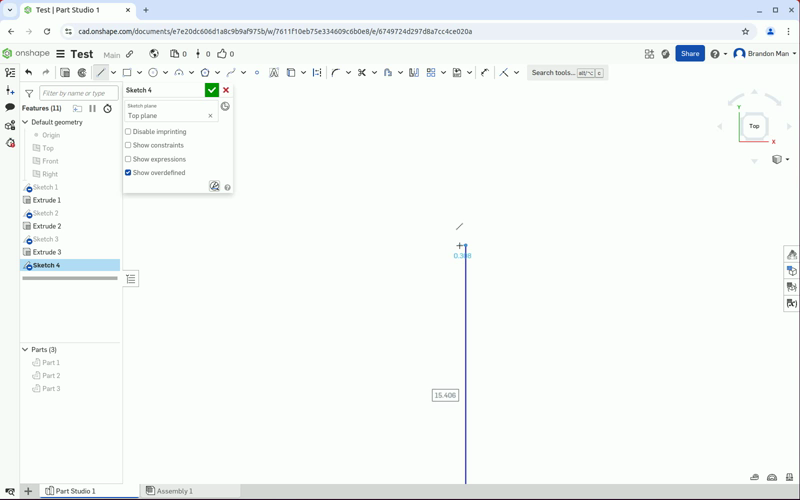
scroll(6)
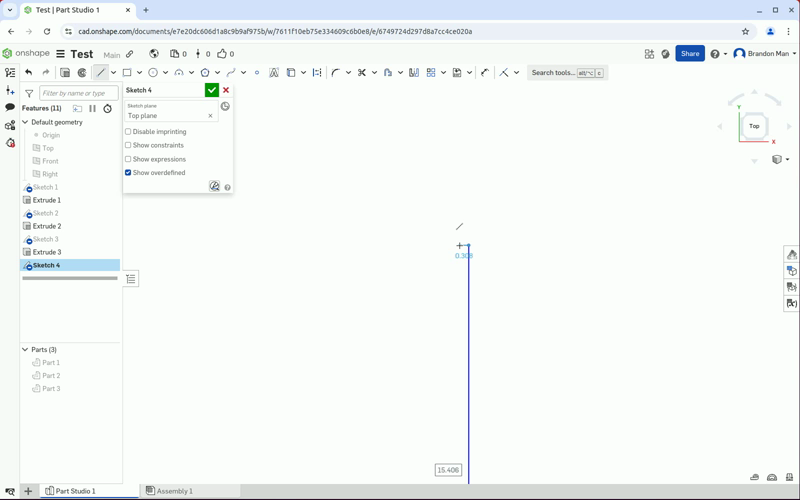
scroll(6)
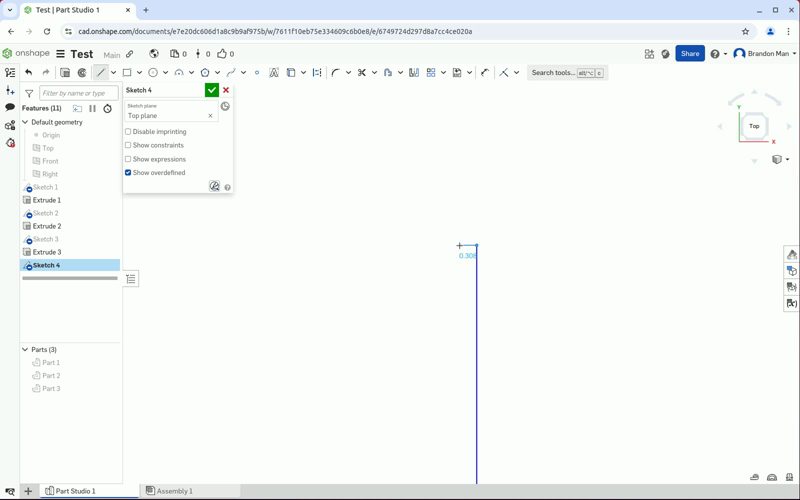
click(459, 245)
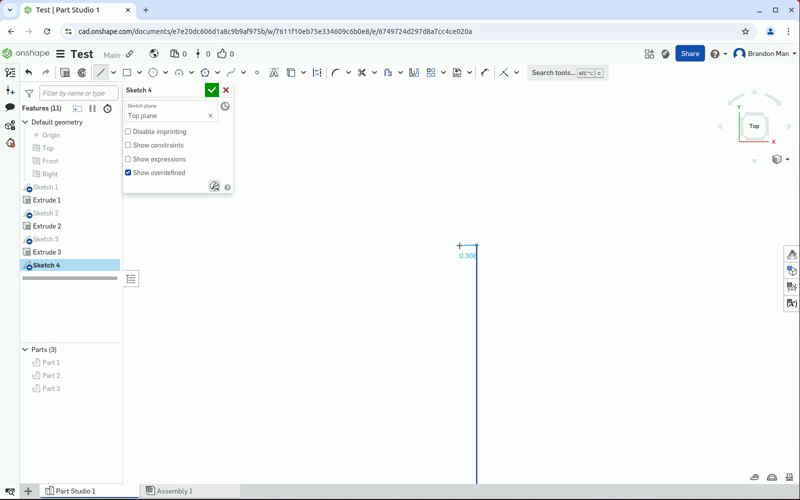
scroll(-6)
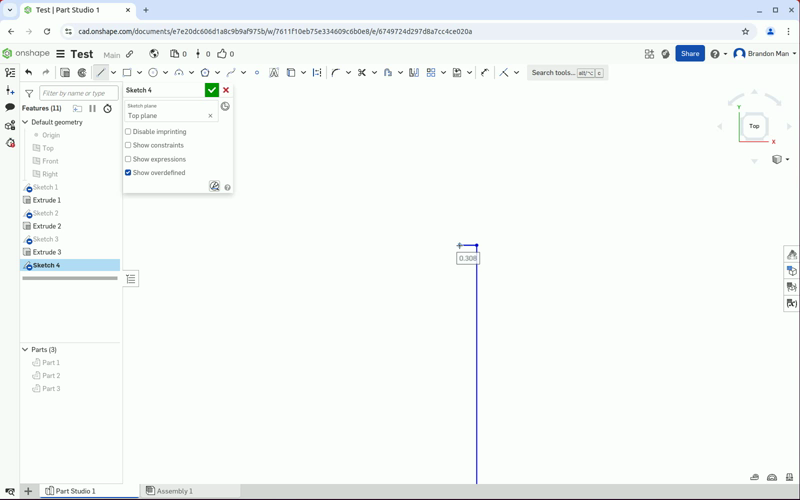
scroll(-6)
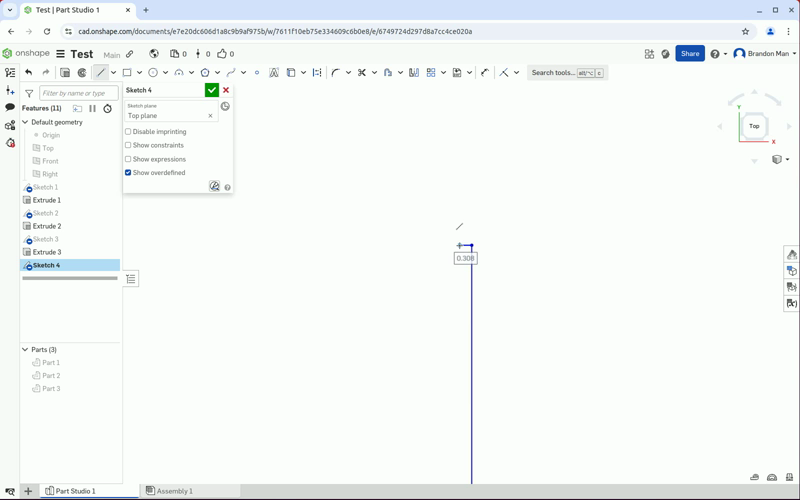
scroll(-6)
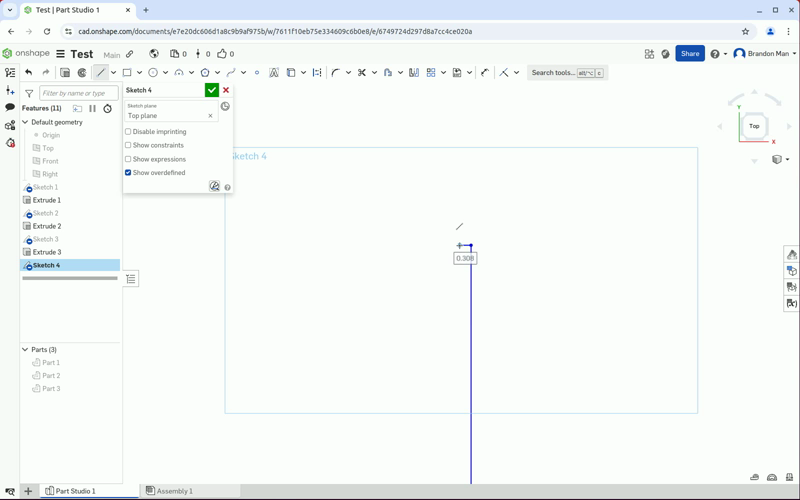
scroll(-6)
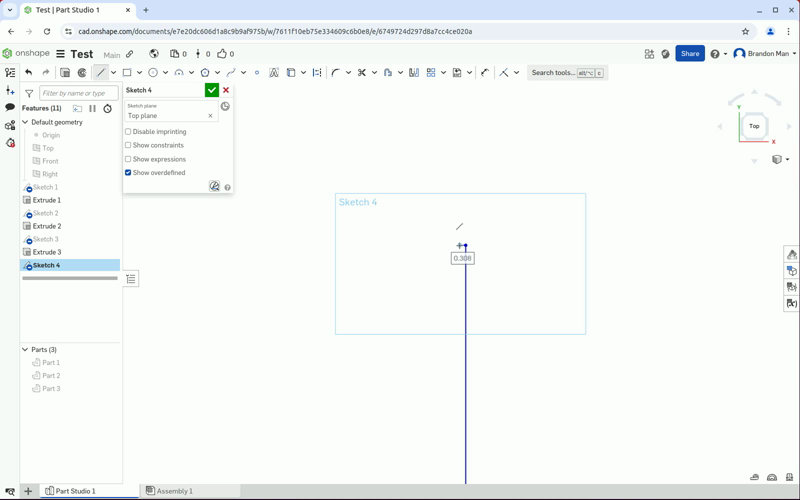
scroll(-6)
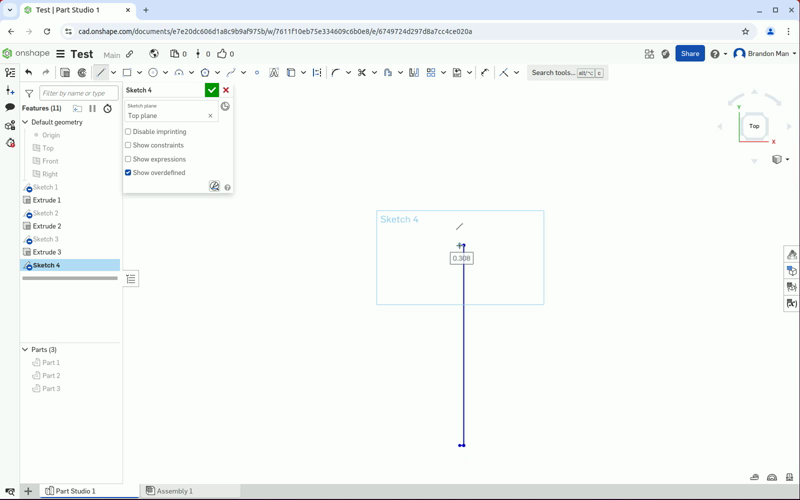
scroll(-6)
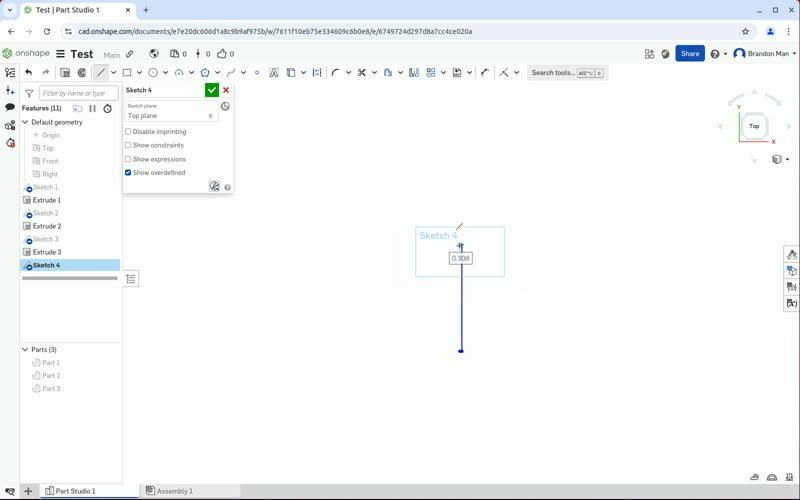
scroll(-6)
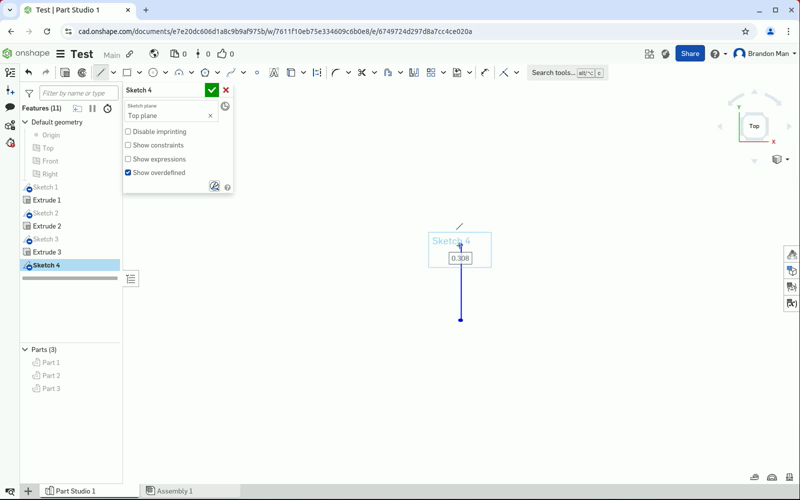
key_up(shift)
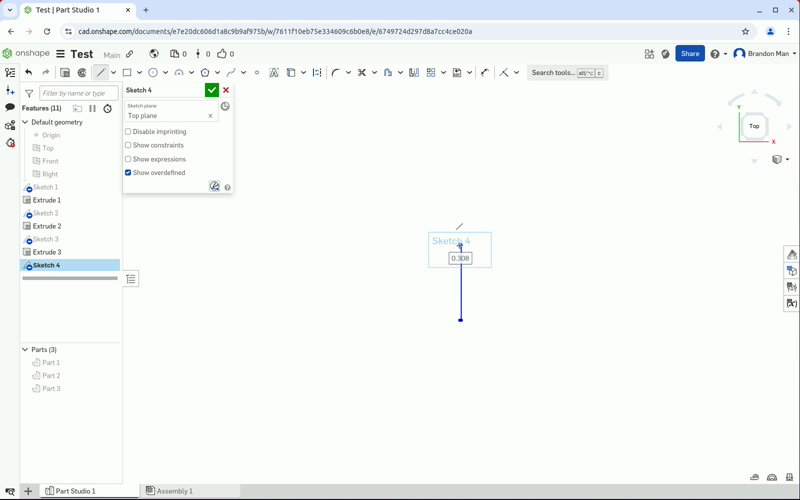
key_down(shift)
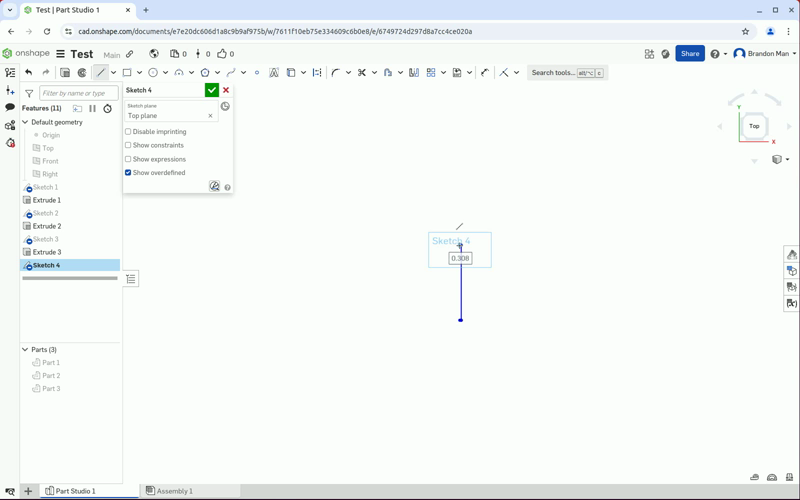
mouse_move(459, 320)
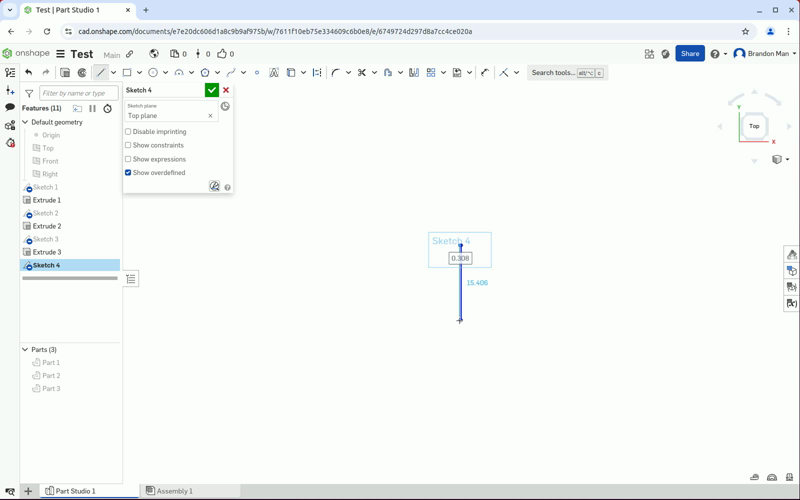
scroll(6)
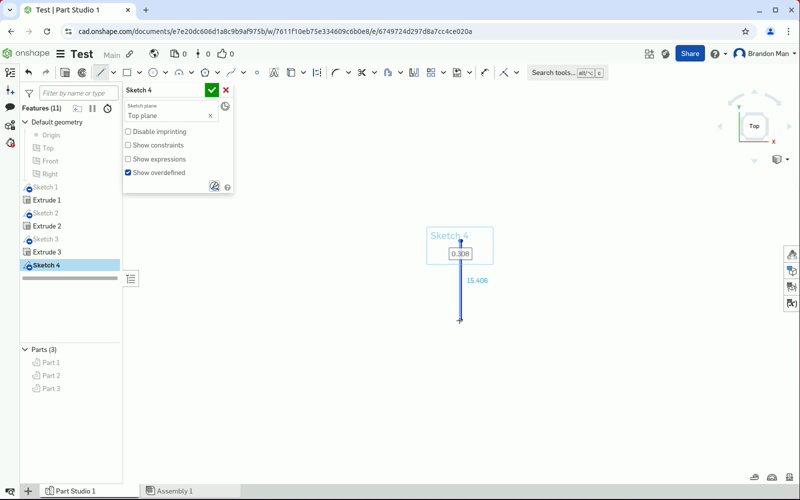
scroll(6)
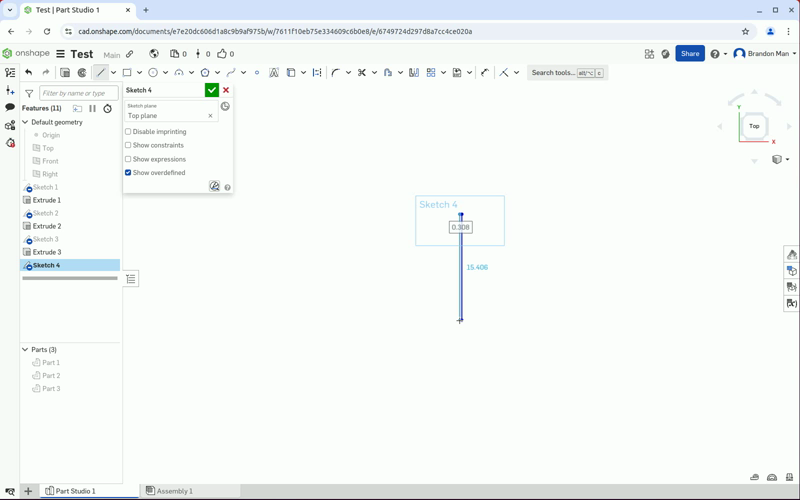
scroll(6)
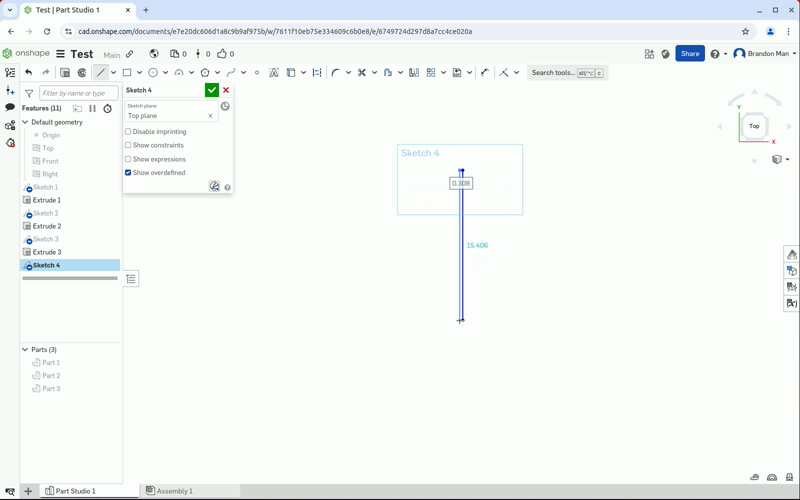
scroll(6)
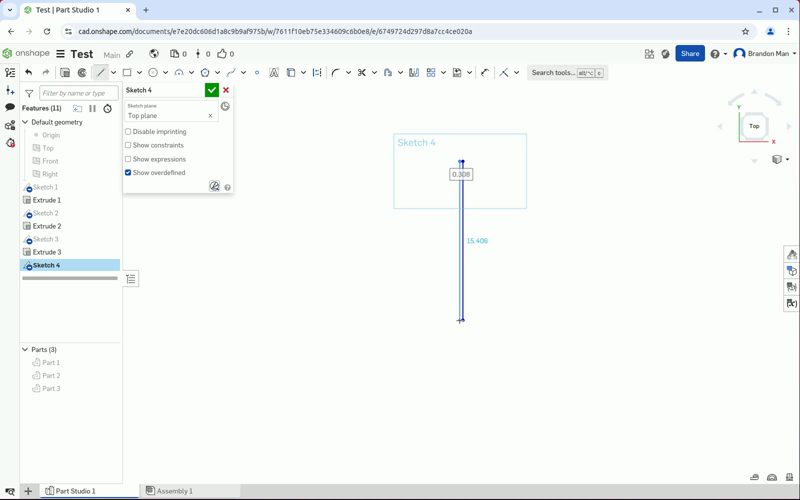
scroll(6)
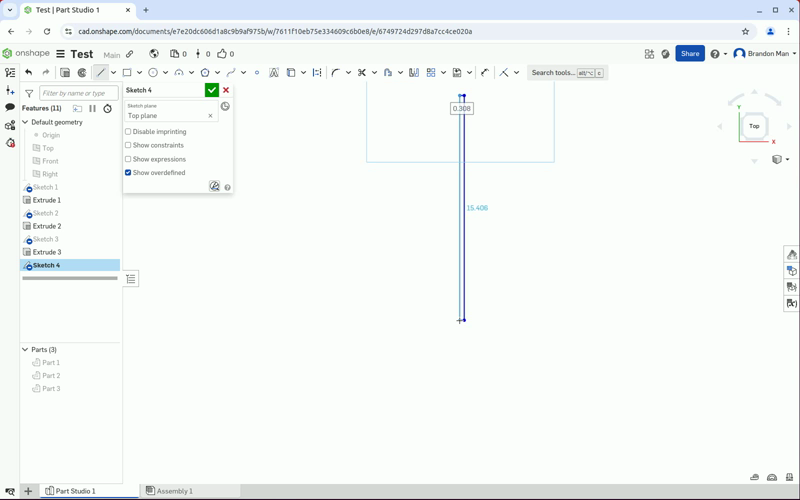
scroll(6)
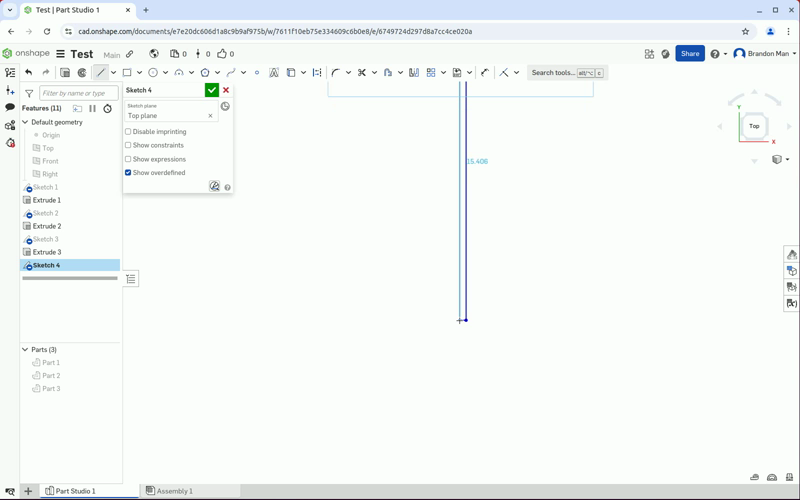
scroll(6)
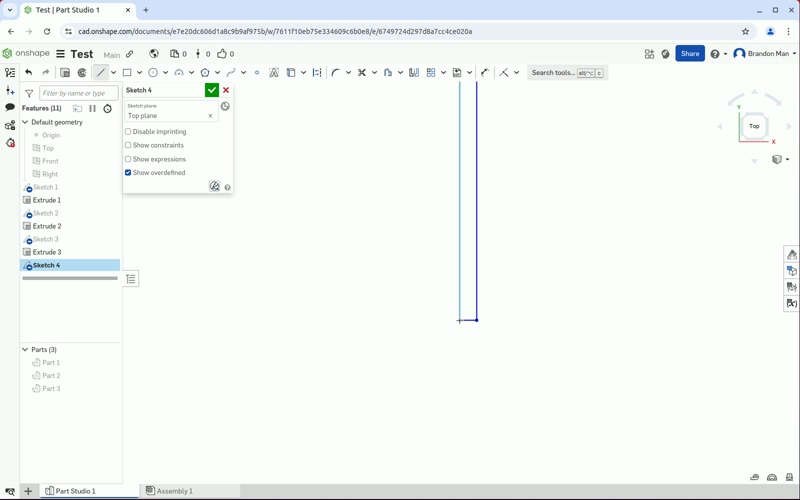
key_up(shift)
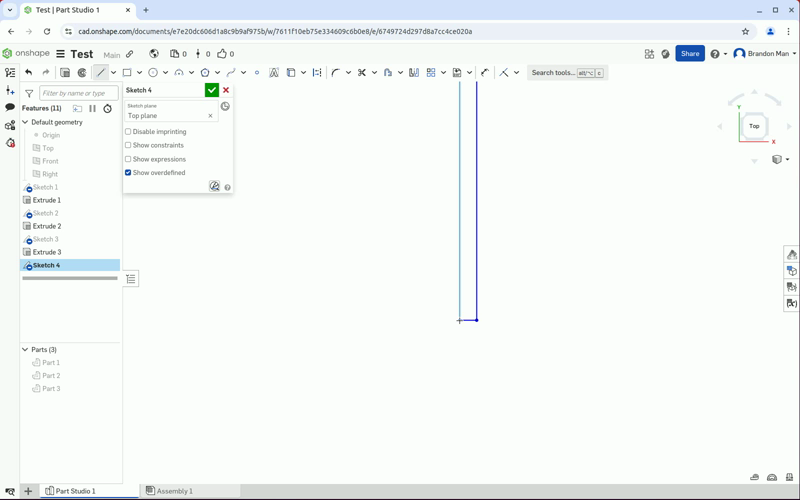
click(459, 320)
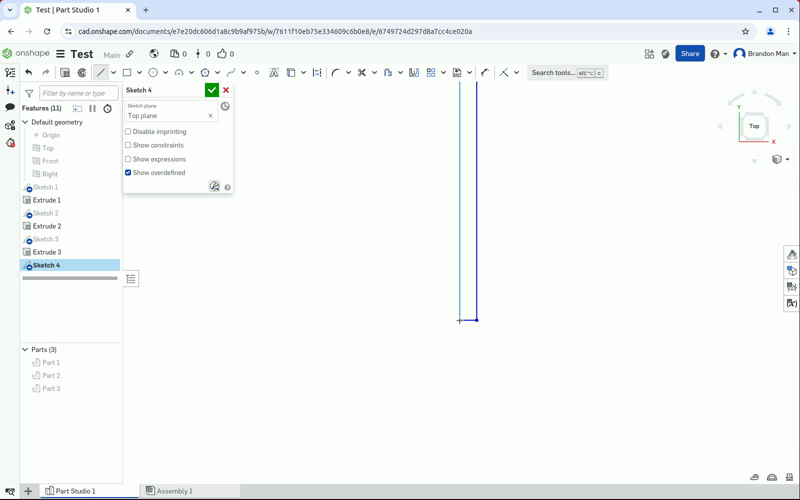
scroll(-6)
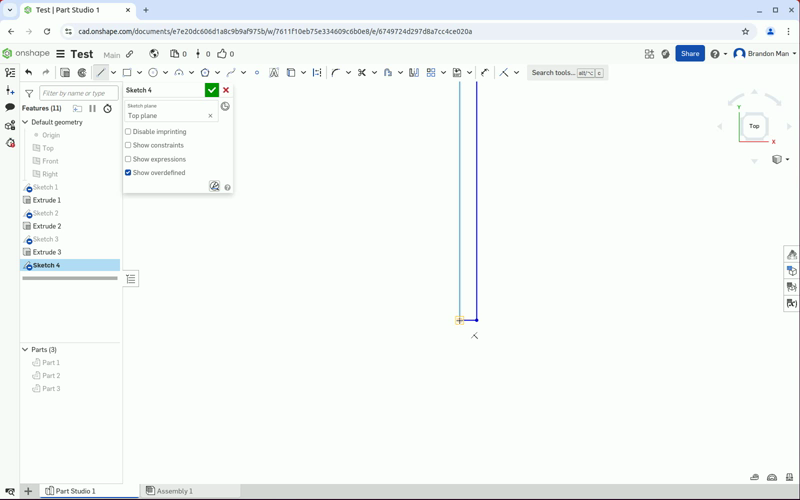
scroll(-6)
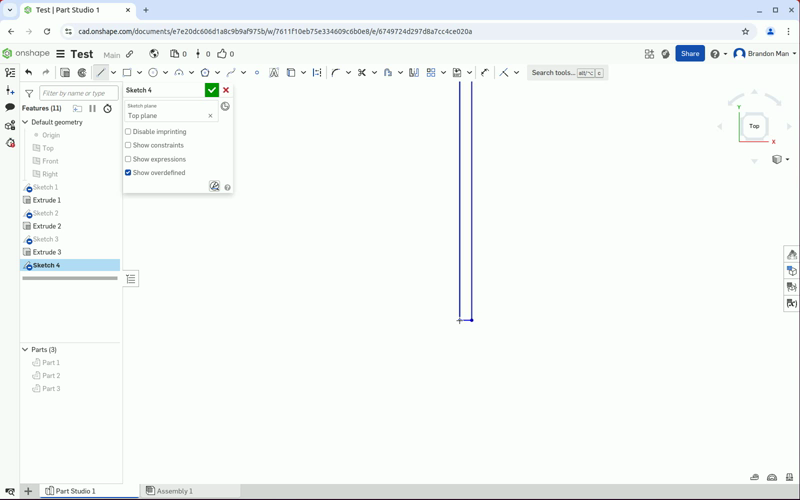
scroll(-6)
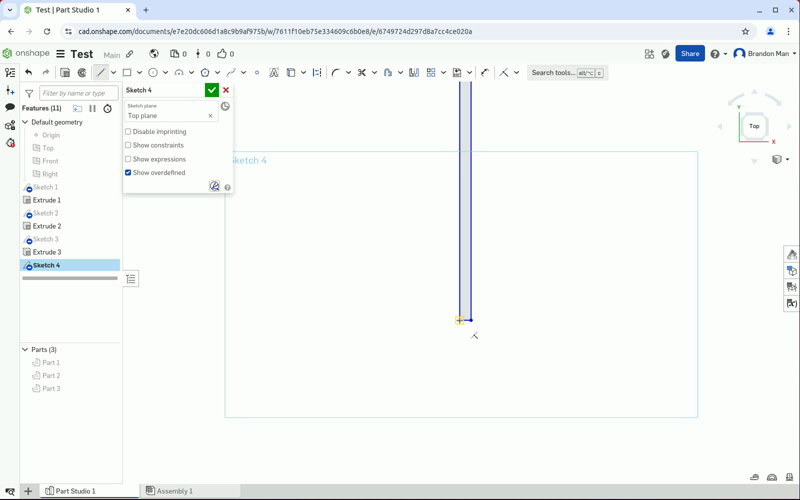
scroll(-6)
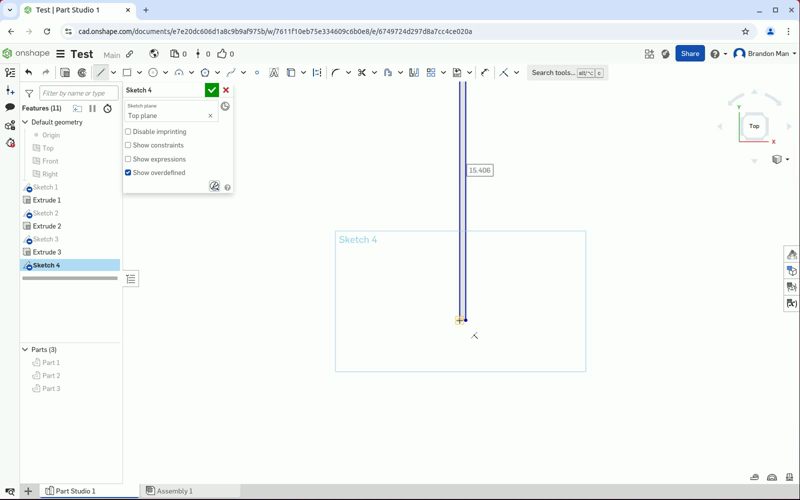
scroll(-6)
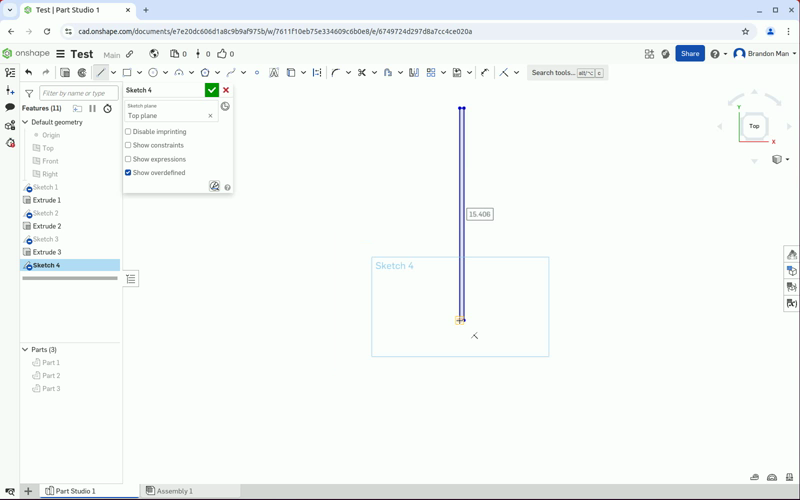
scroll(-6)
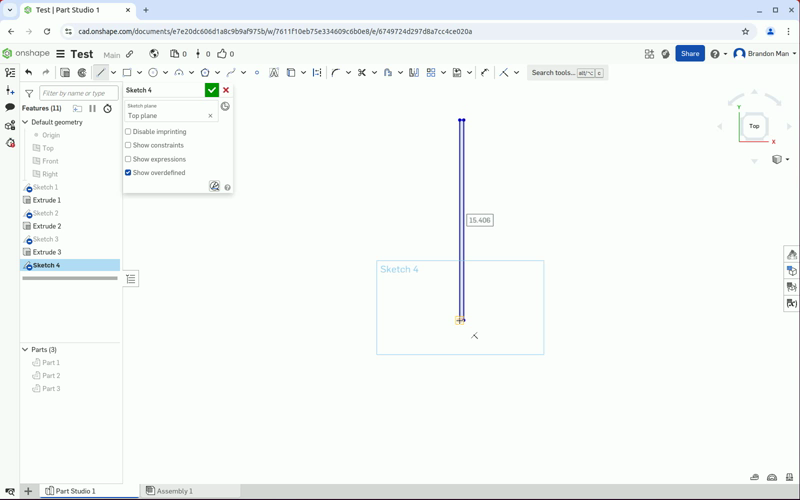
scroll(-6)
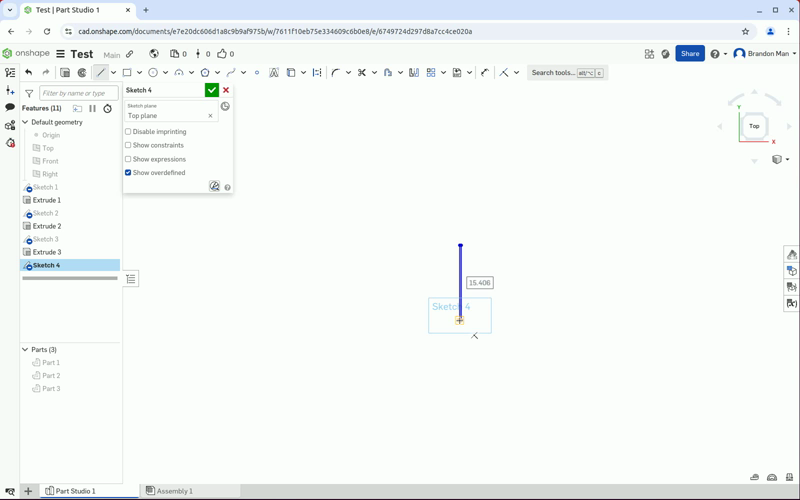
key(esc)
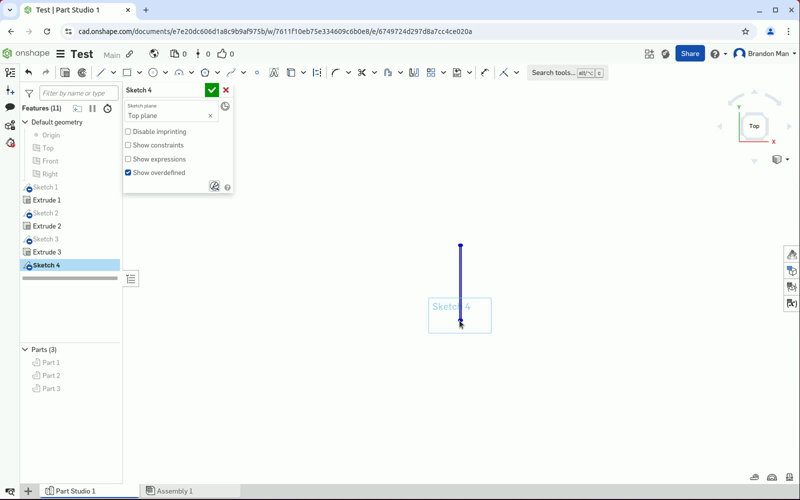
mouse_move(460, 256)
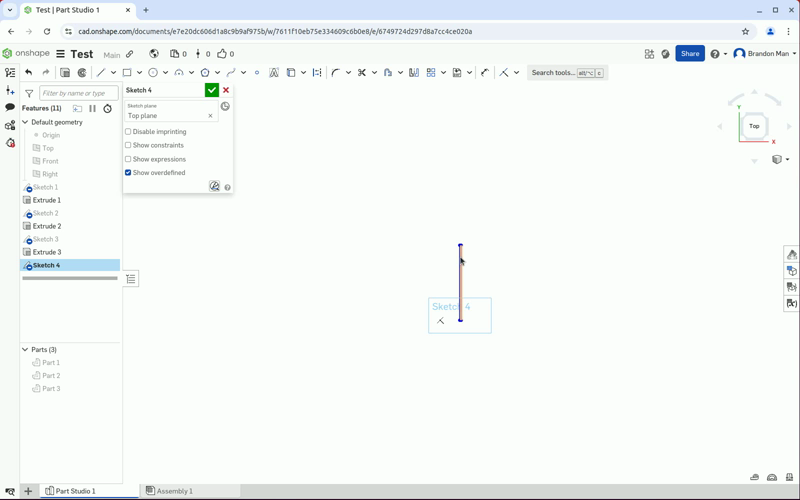
scroll(6)
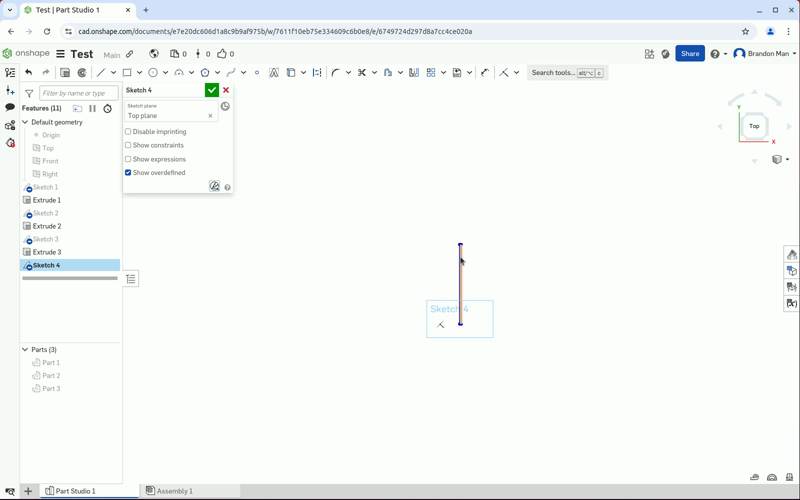
scroll(6)
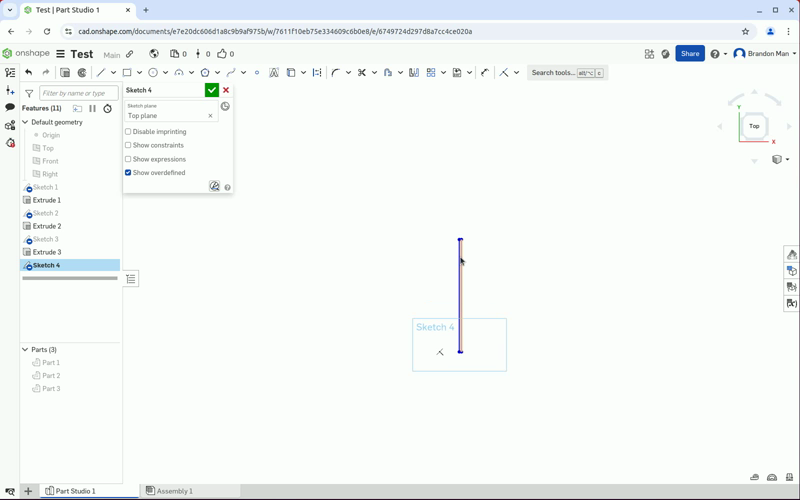
scroll(6)
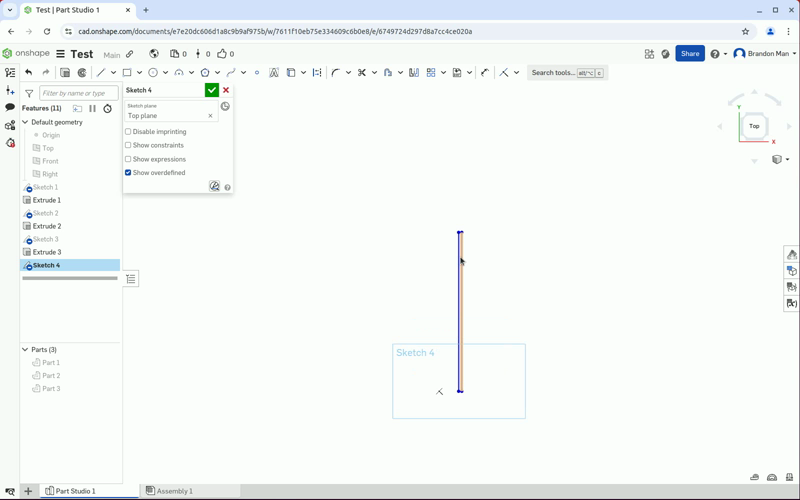
scroll(6)
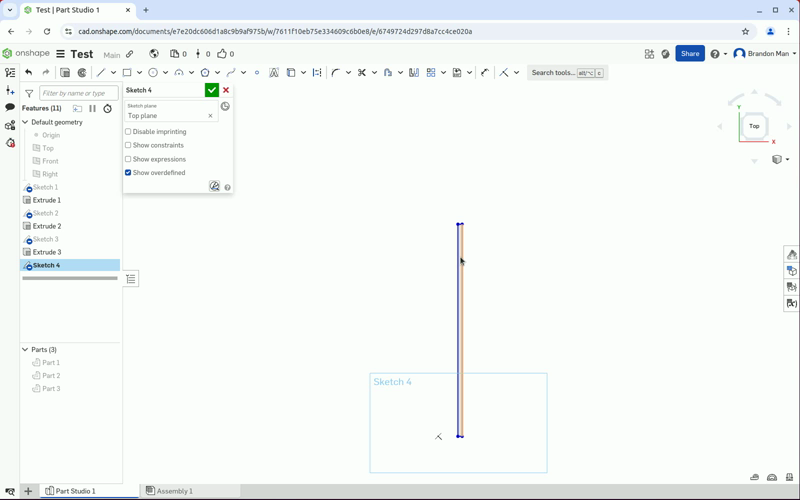
scroll(6)
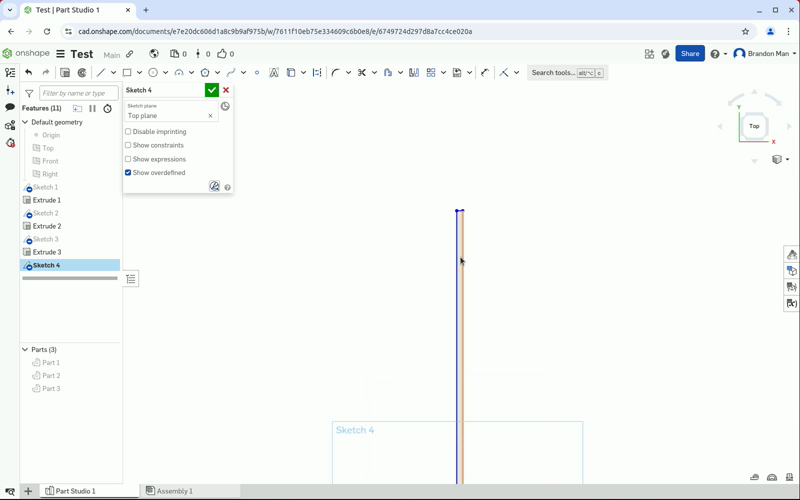
scroll(6)
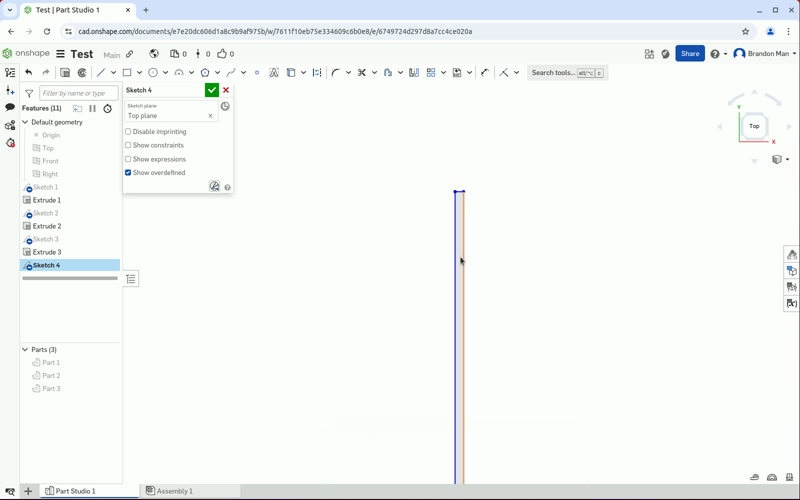
scroll(6)
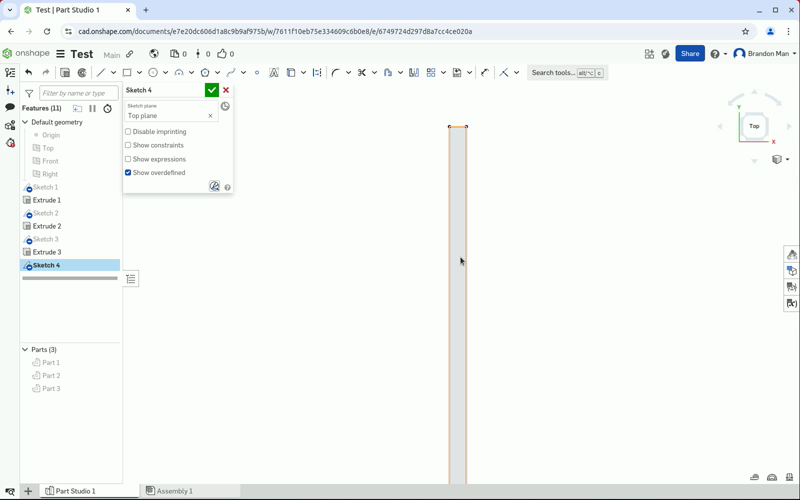
click(460, 256)
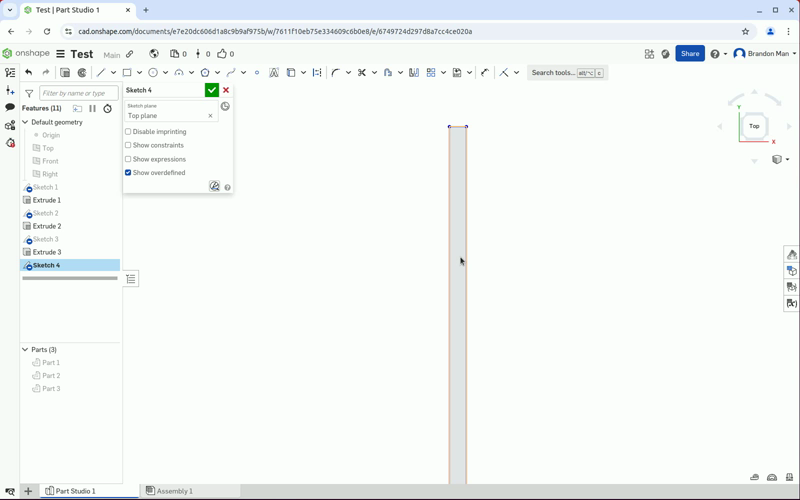
scroll(-6)
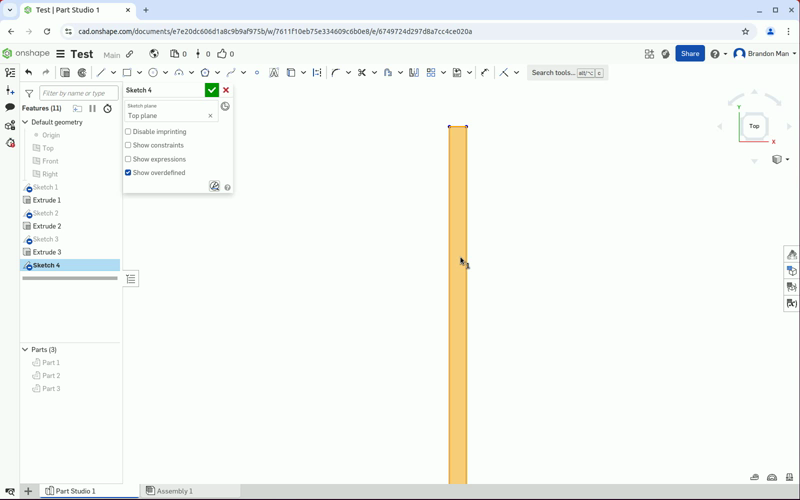
scroll(-6)
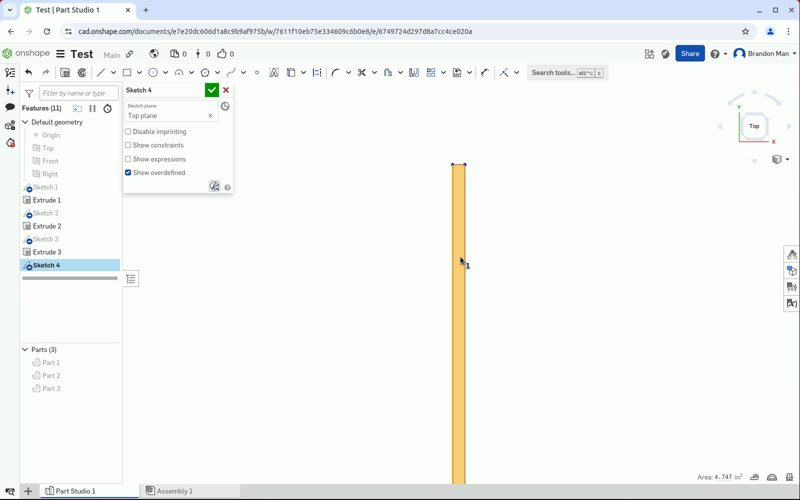
scroll(-6)
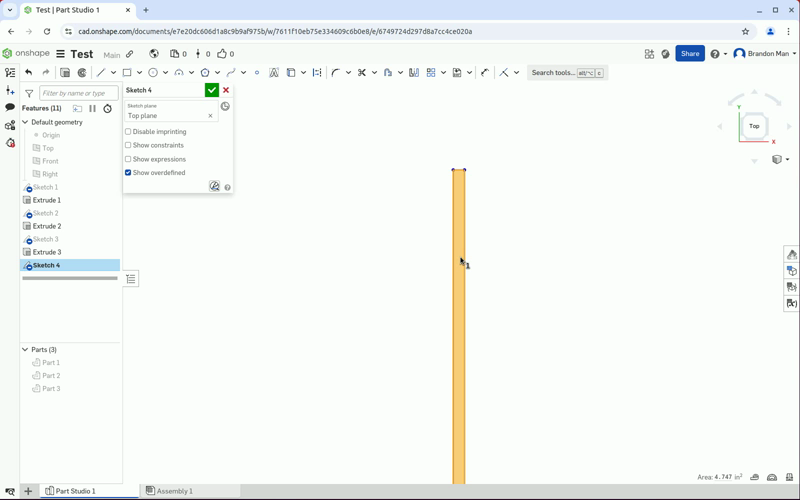
scroll(-6)
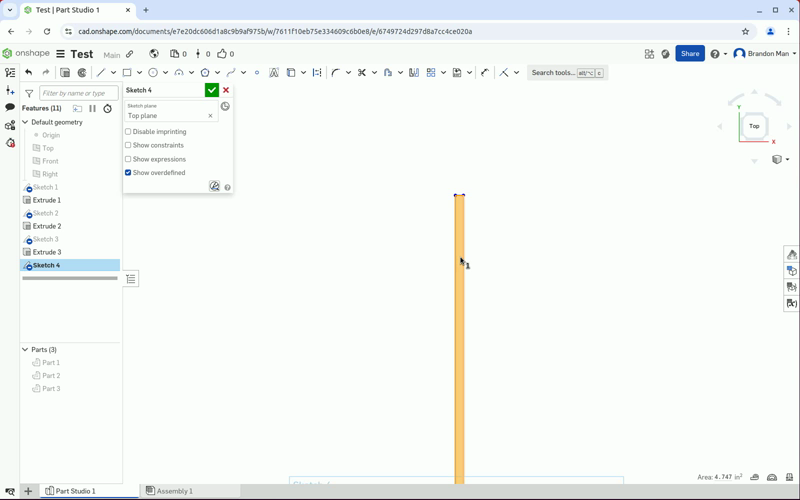
scroll(-6)
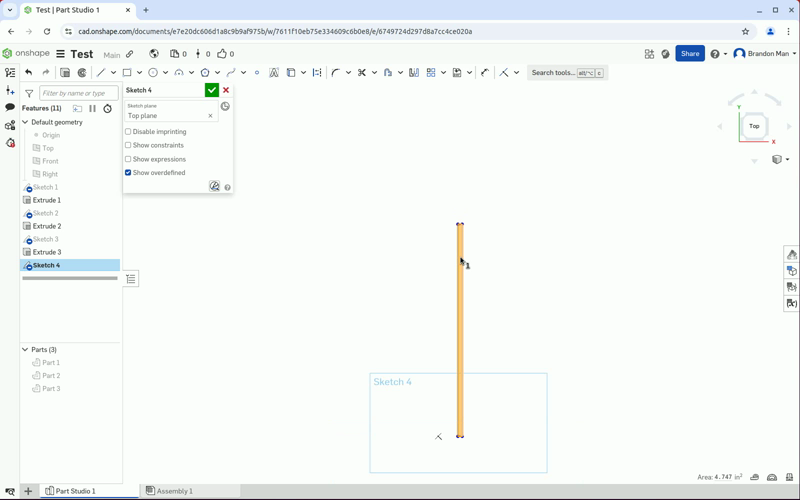
scroll(-6)
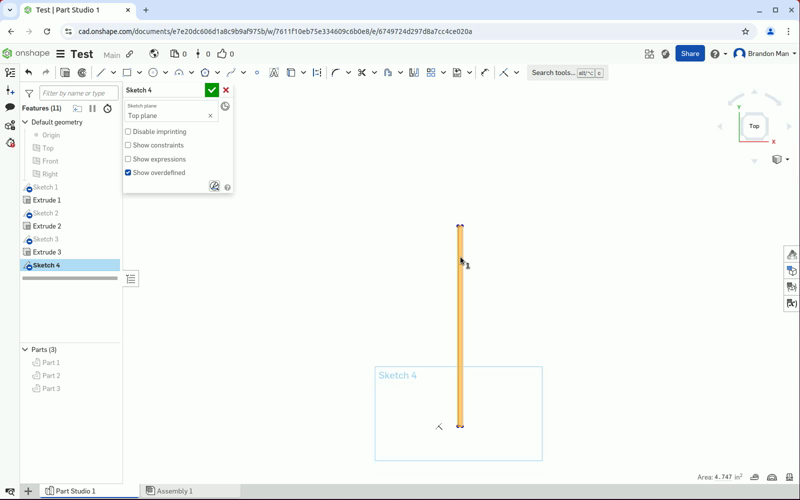
scroll(-6)
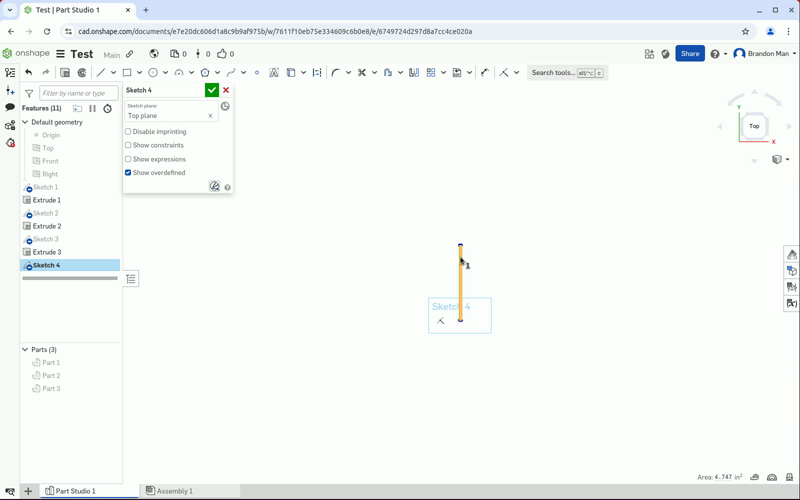
mouse_move(73, 352)
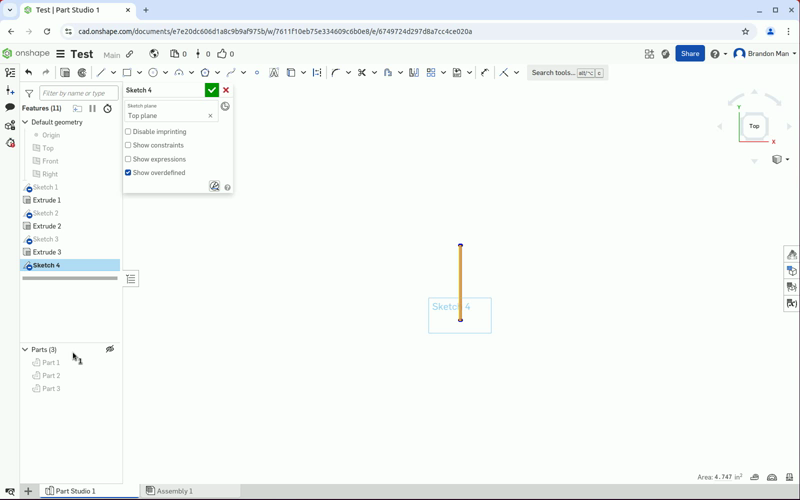
key(shift+y)
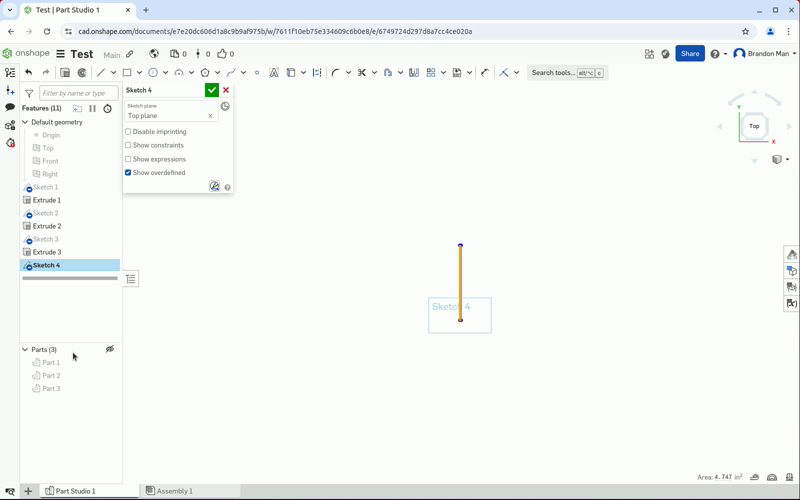
key(shift+e)
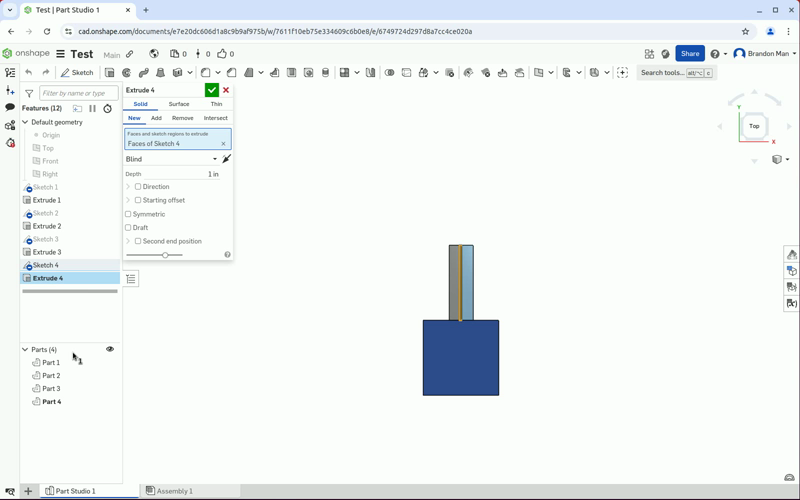
mouse_move(143, 106)
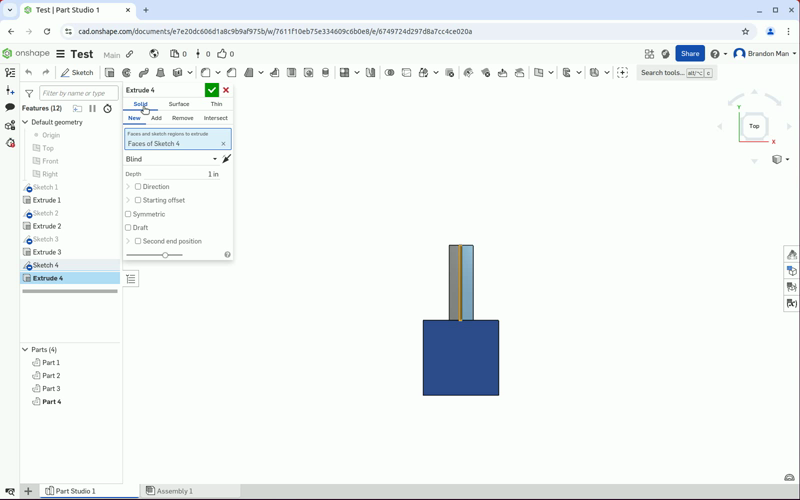
click(143, 106)
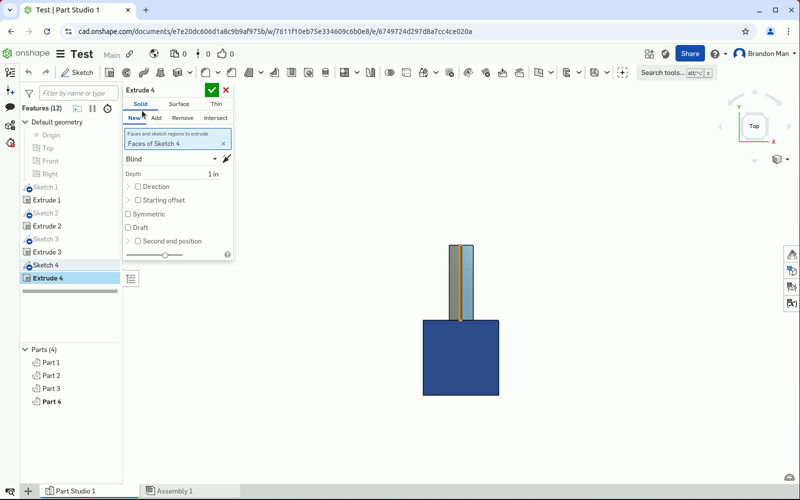
mouse_move(137, 120)
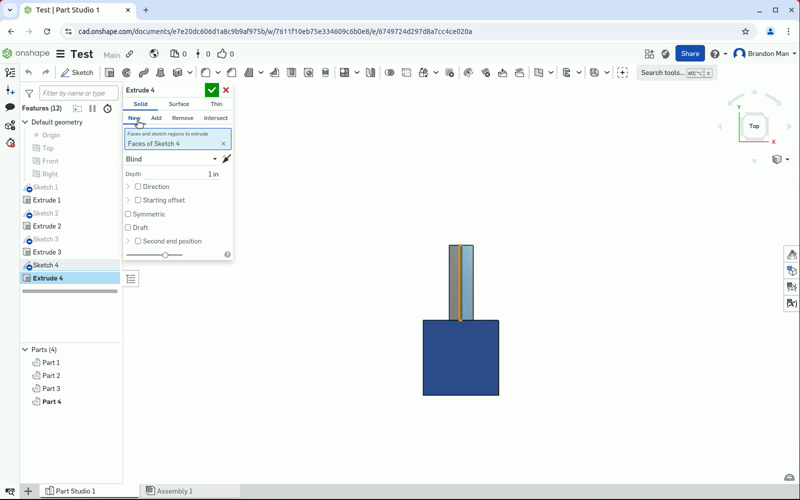
click(137, 120)
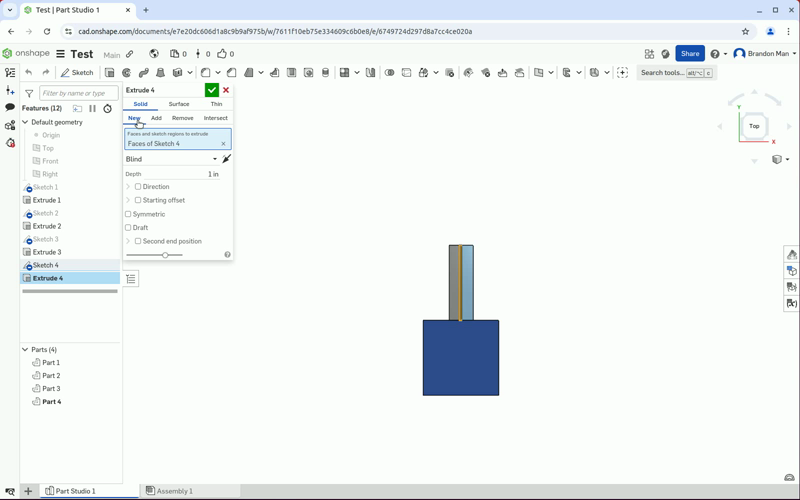
key(tab, 4)
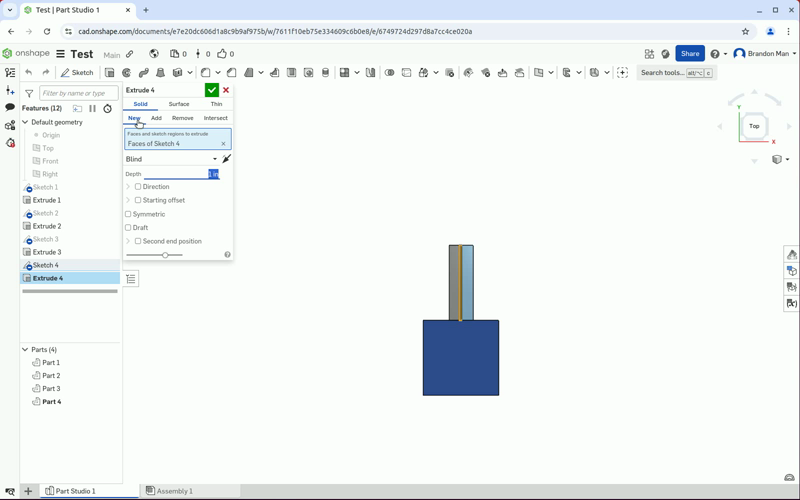
text(3.129)
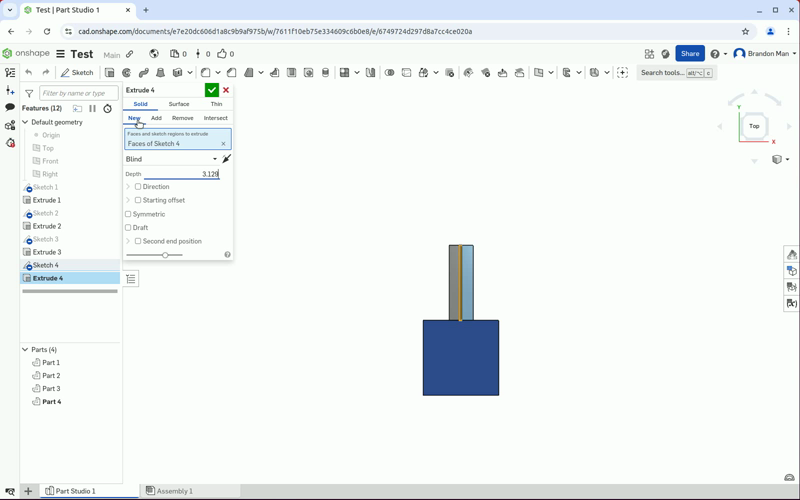
key(enter)
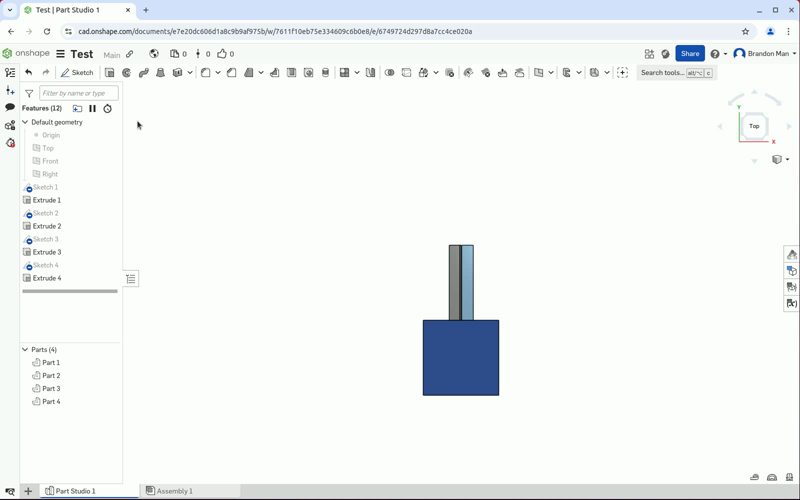
key(shift+h)
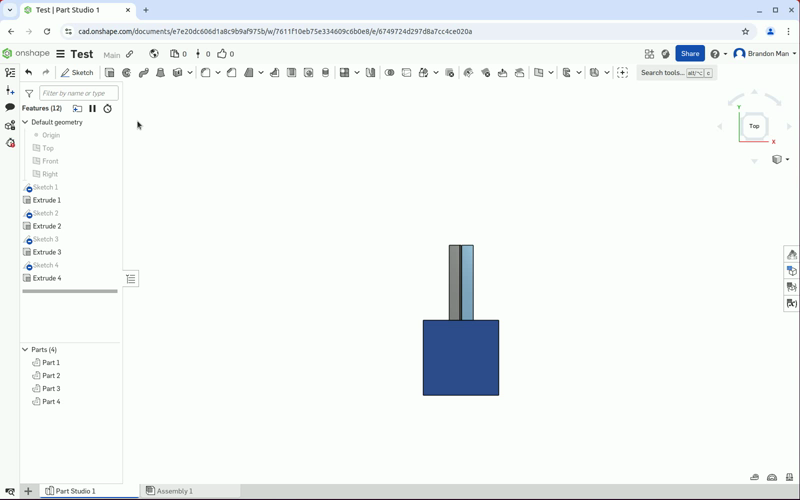
key(shift+h)
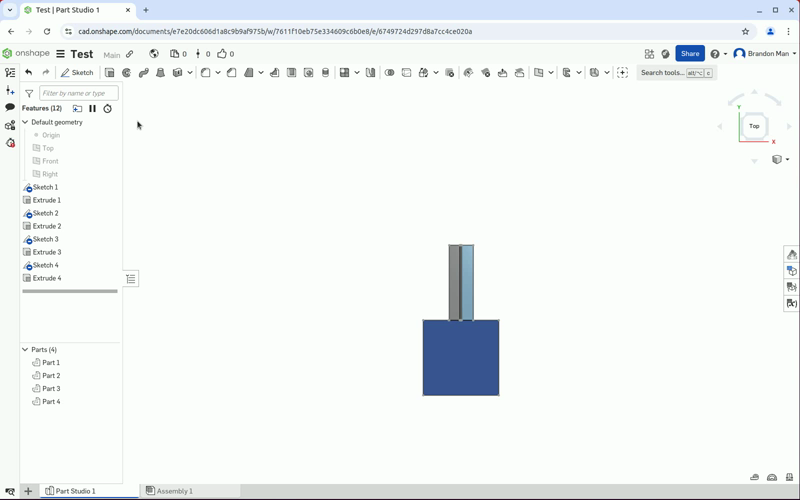
key(shift+7)
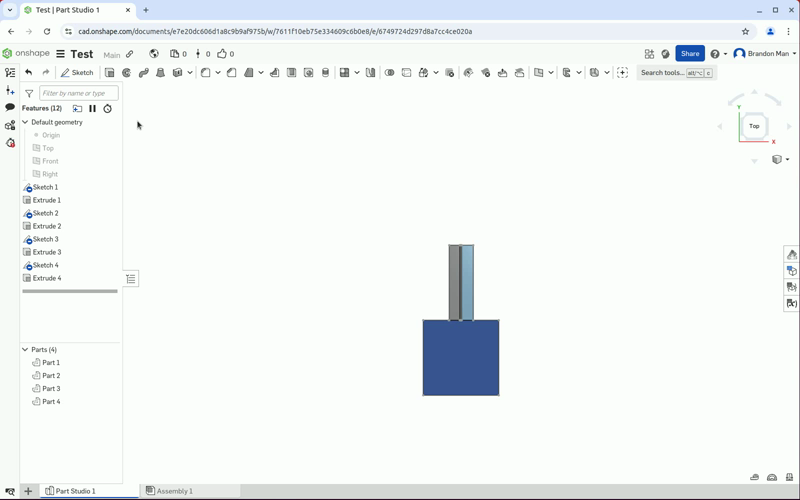
key(up, 3)
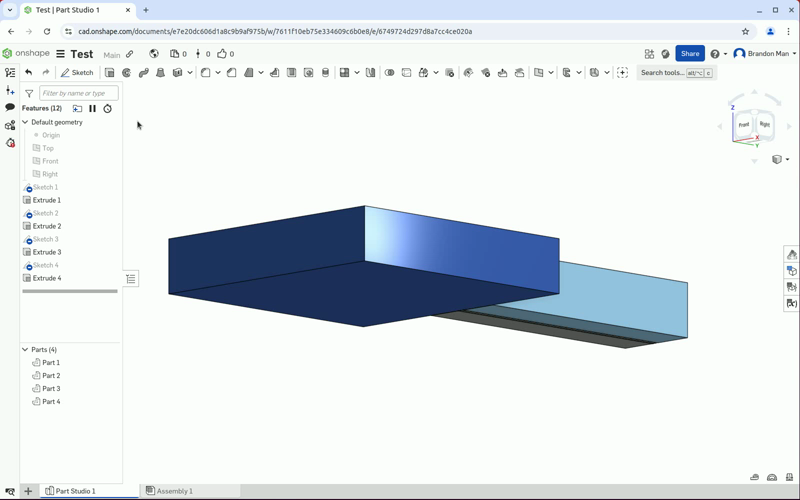
key(left, 3)
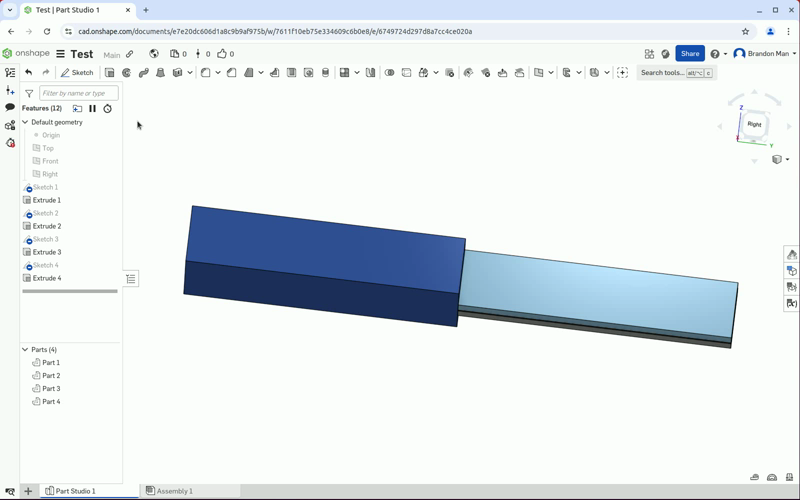
key(right, 3)
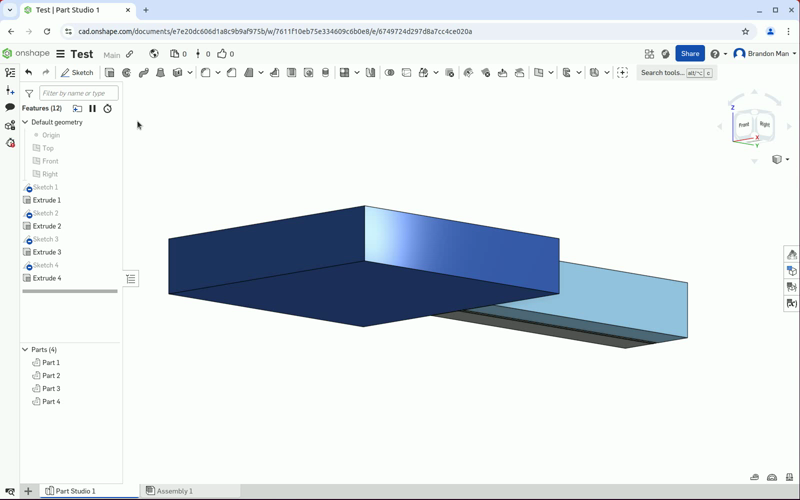
key(down, 3)
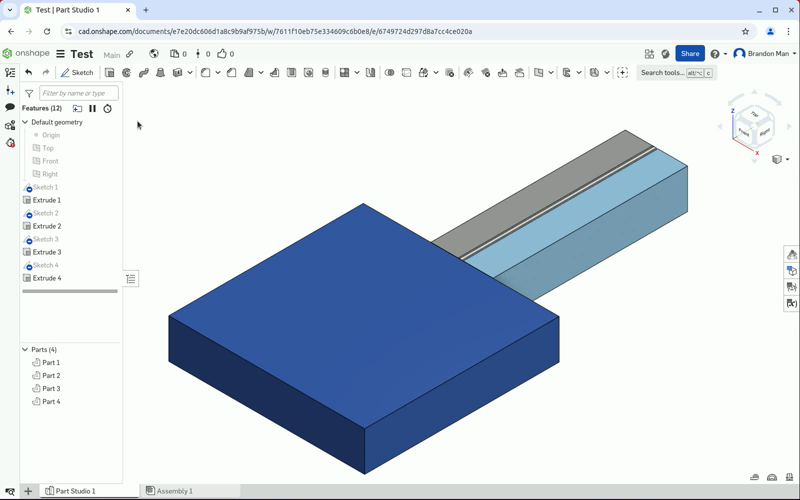
mouse_move(73, 189)
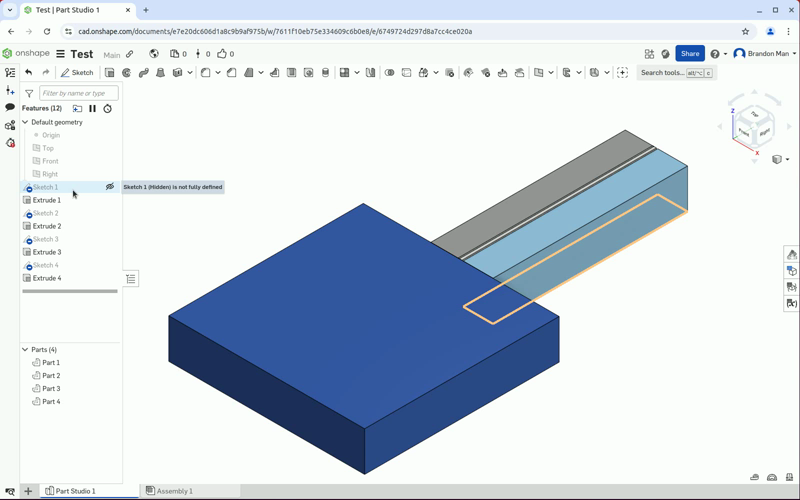
click(73, 189)